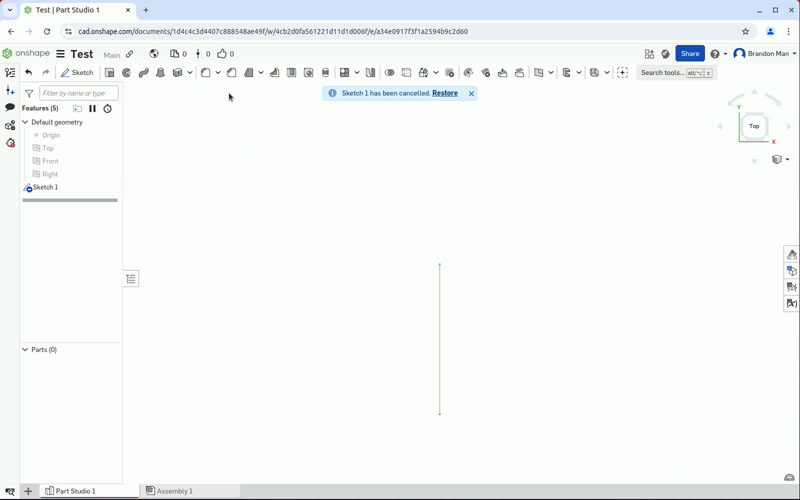
key(shift+h)
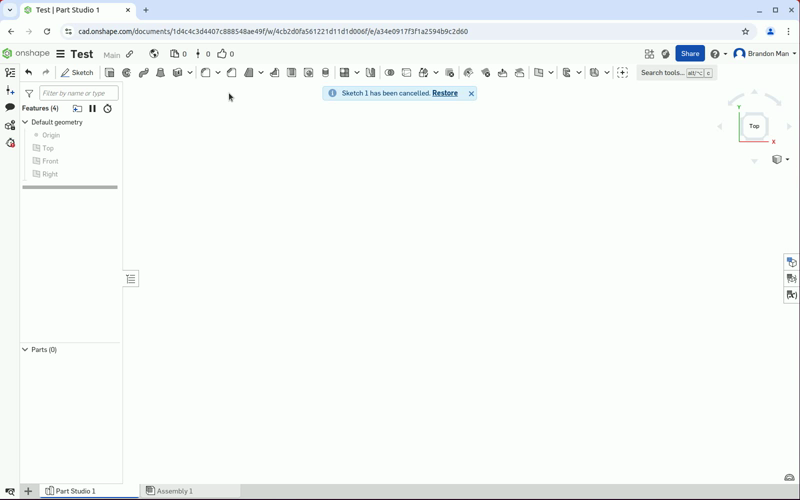
mouse_move(73, 352)
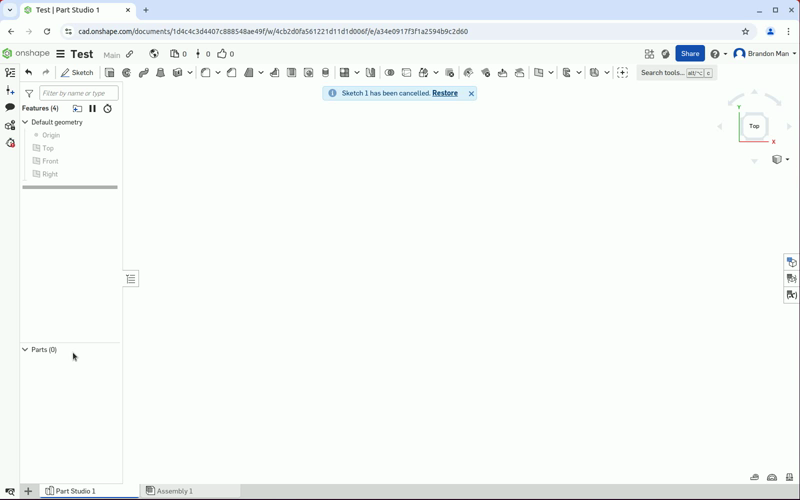
key(y)
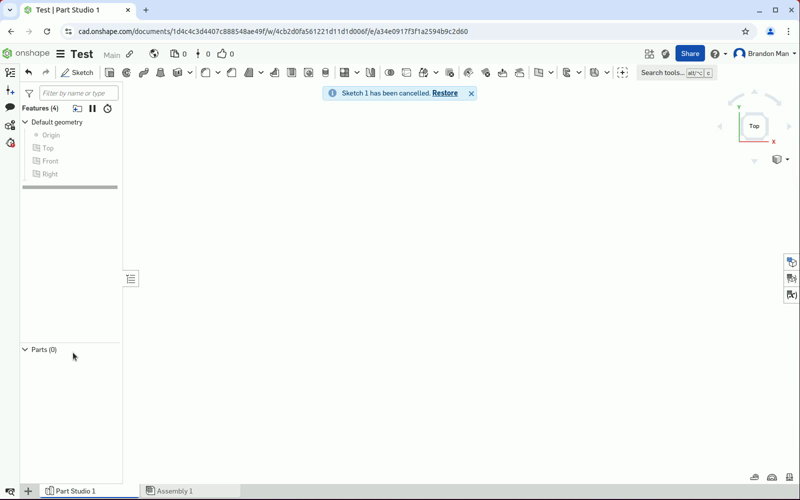
key(shift+p)
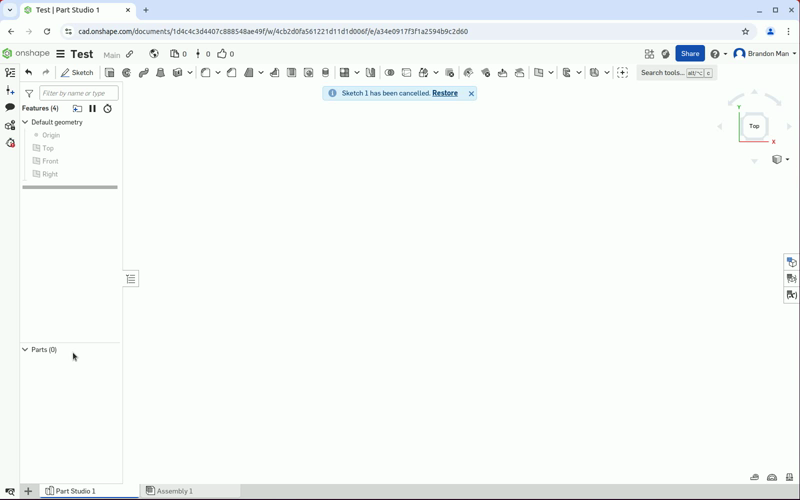
key(space)
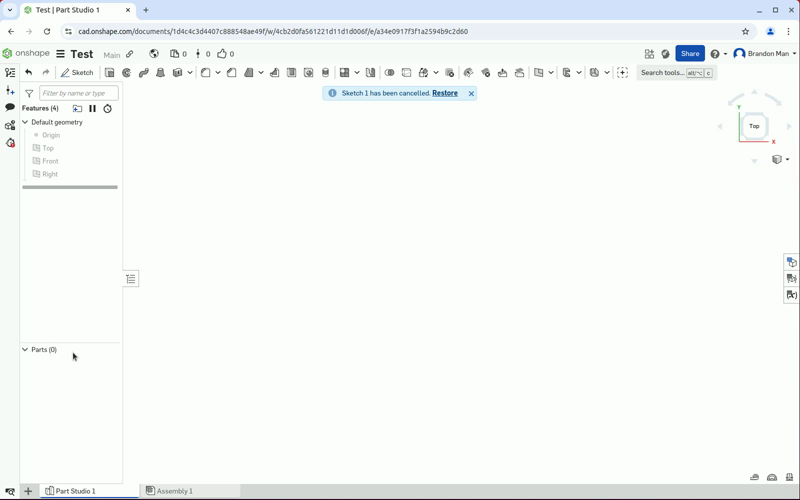
key_down(shift)
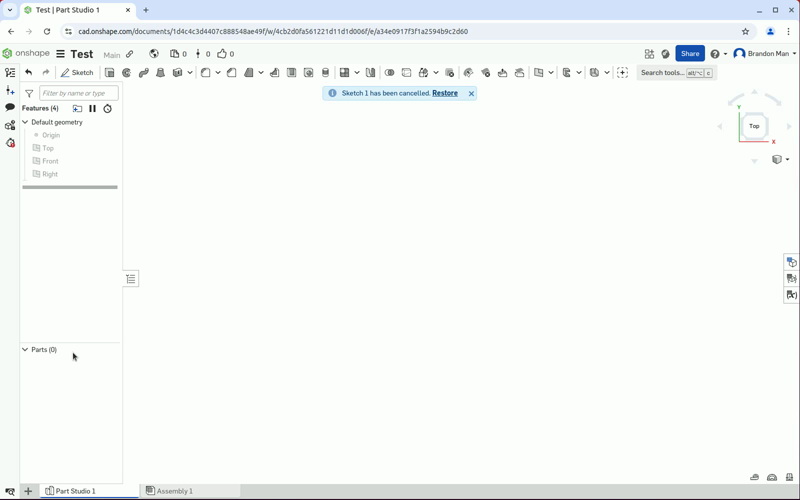
key(up)
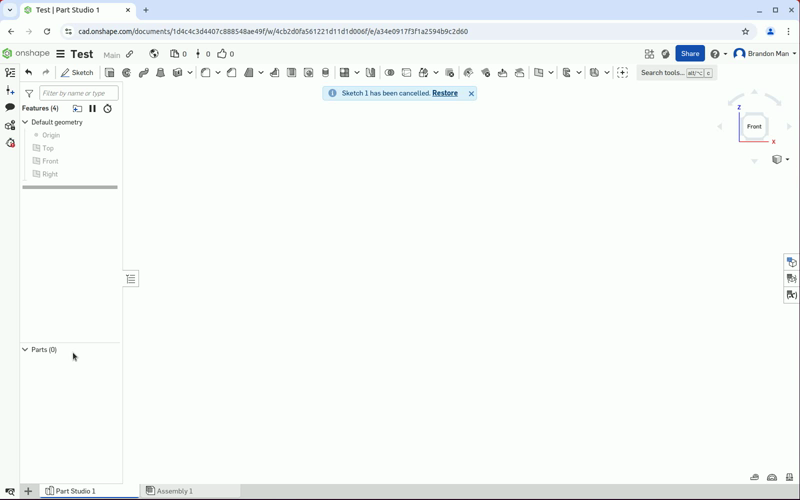
key_up(shift)
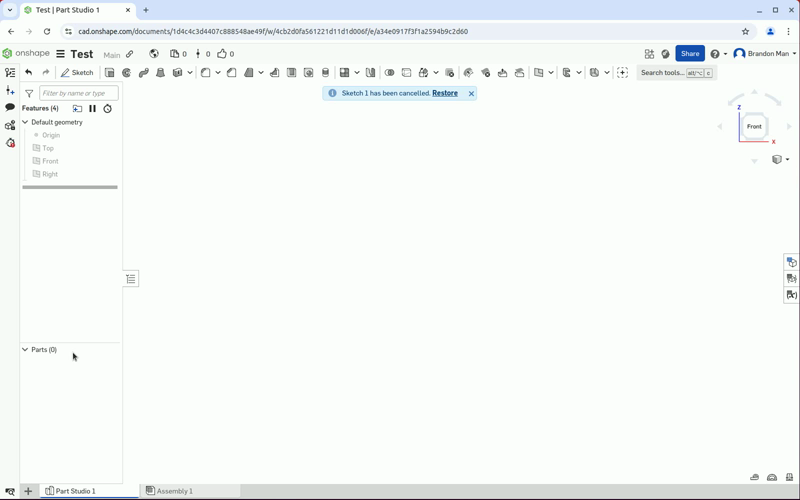
key(space)
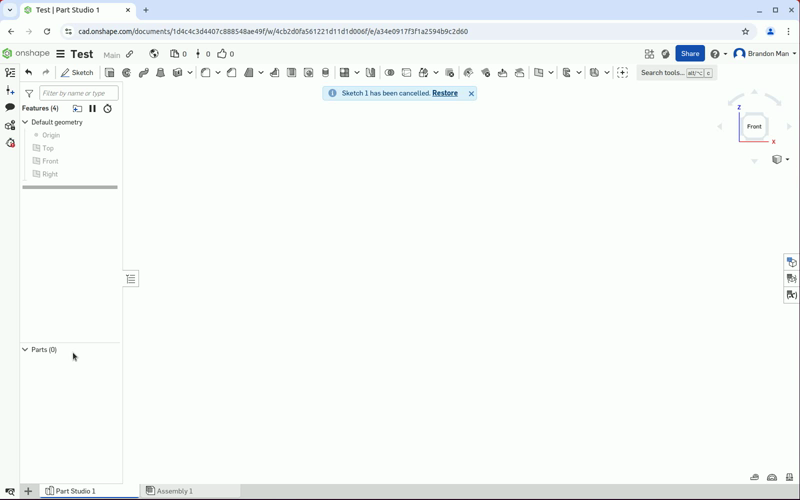
key_down(shift)
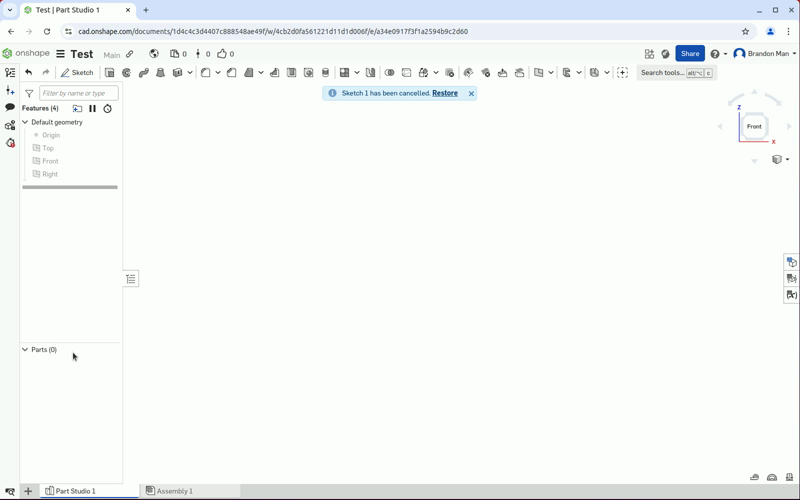
key(left)
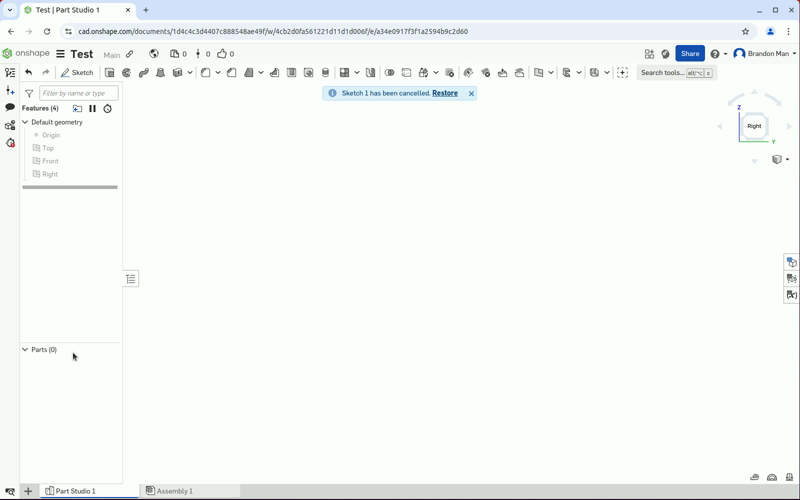
key_up(shift)
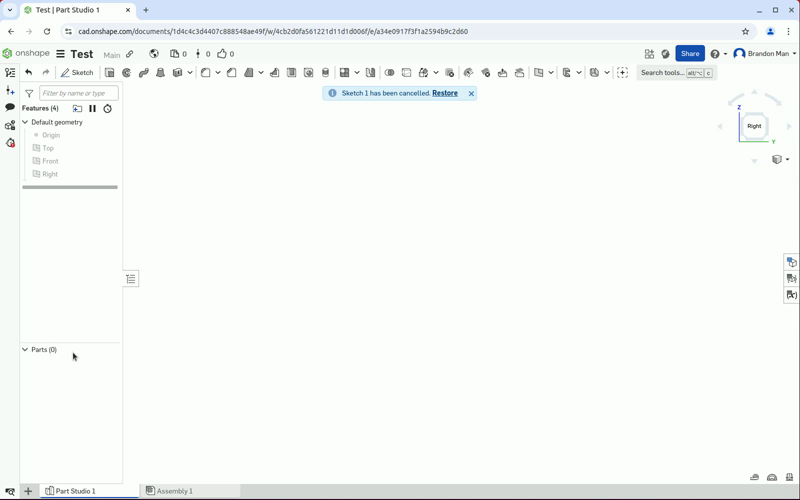
mouse_move(73, 352)
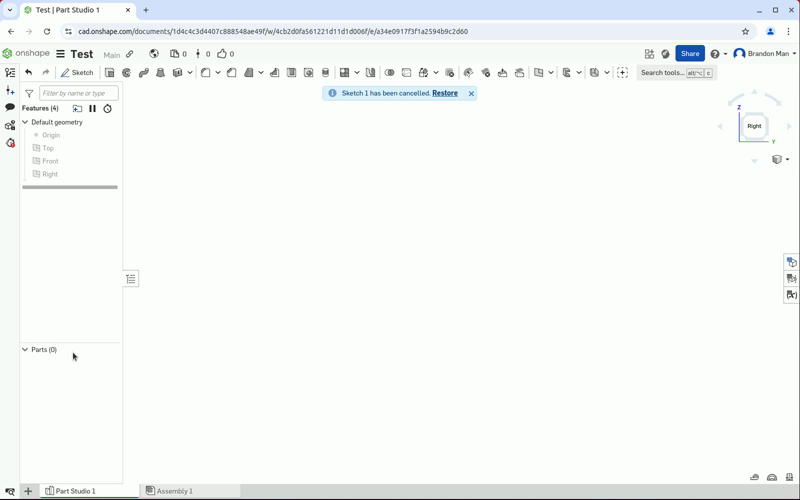
key(shift+y)
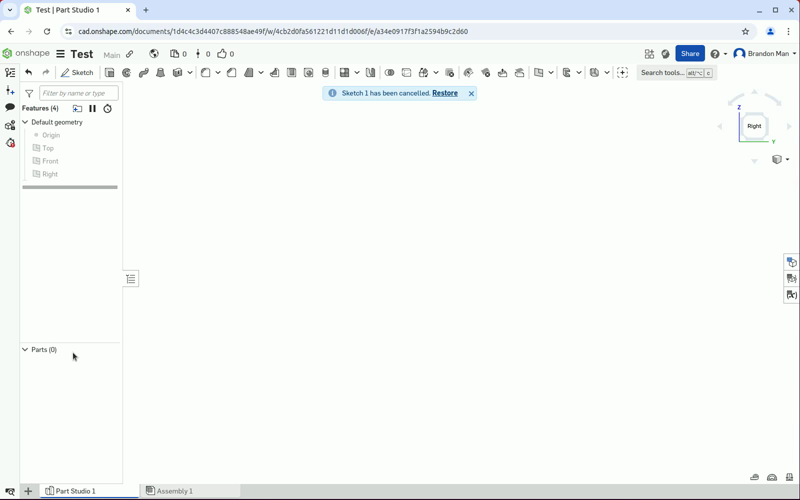
key(shift+s)
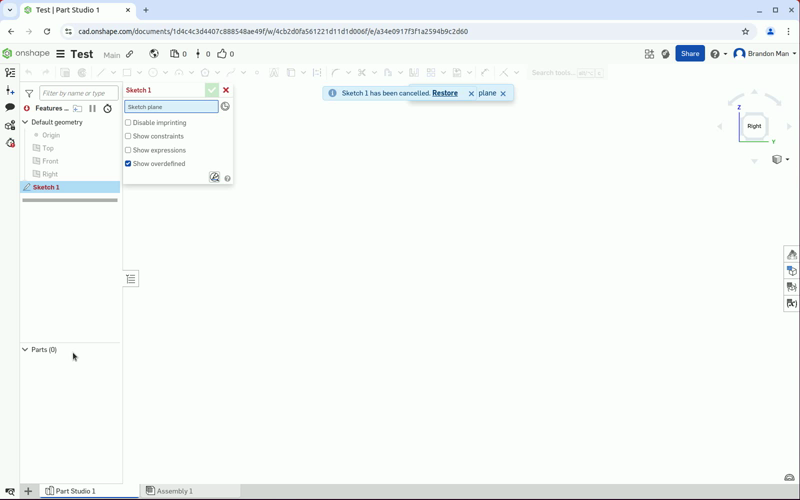
mouse_move(73, 176)
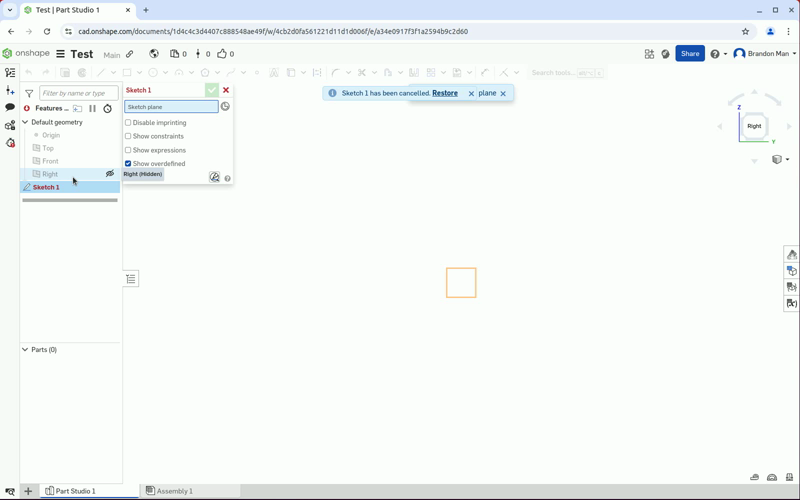
click(73, 176)
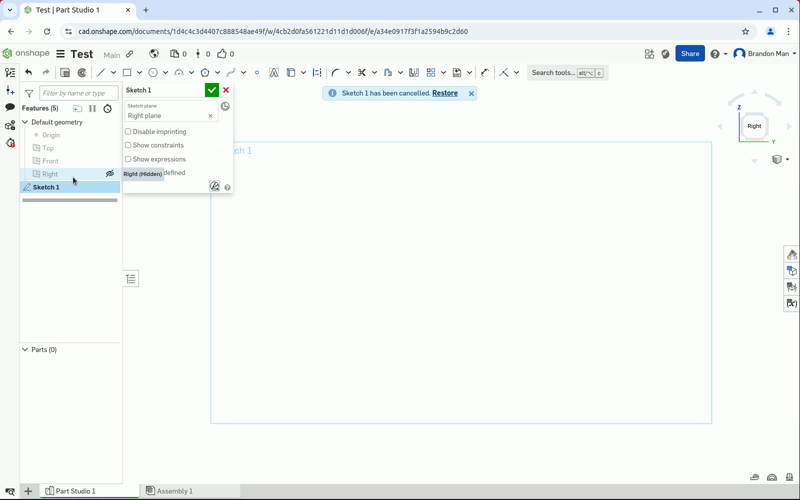
mouse_move(73, 352)
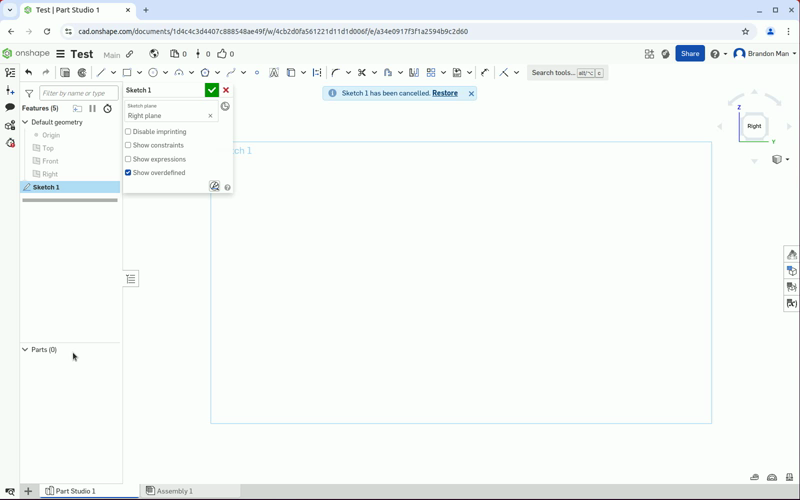
key(y)
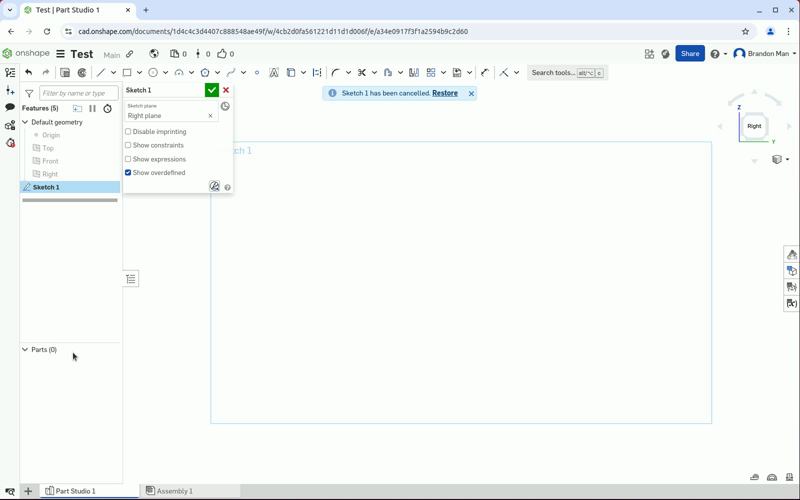
key(l)
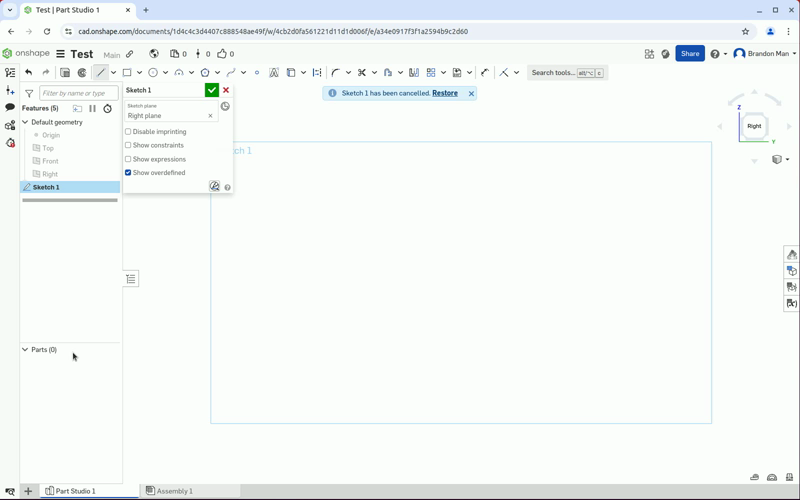
key_down(shift)
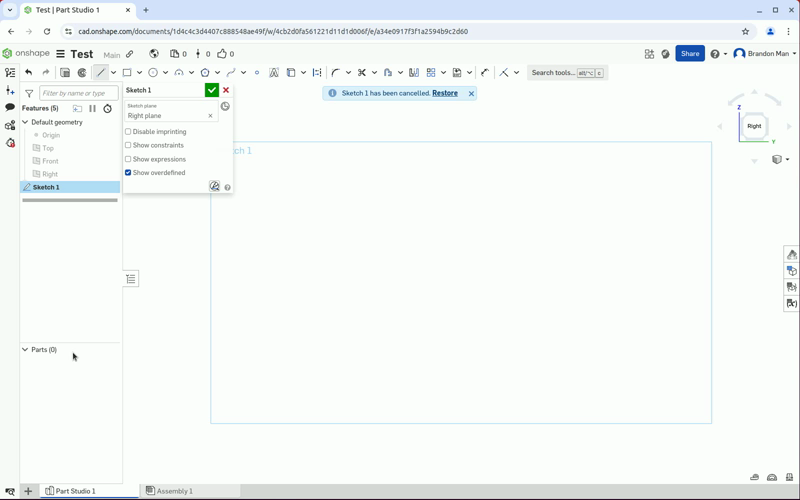
mouse_move(384, 395)
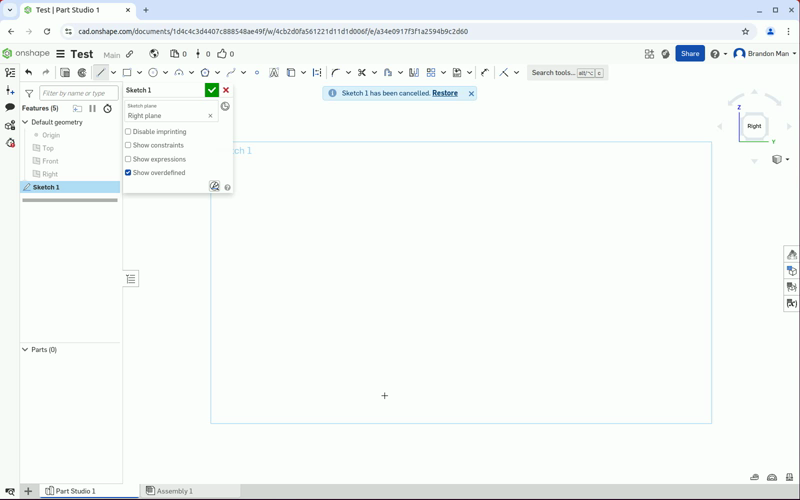
click(384, 395)
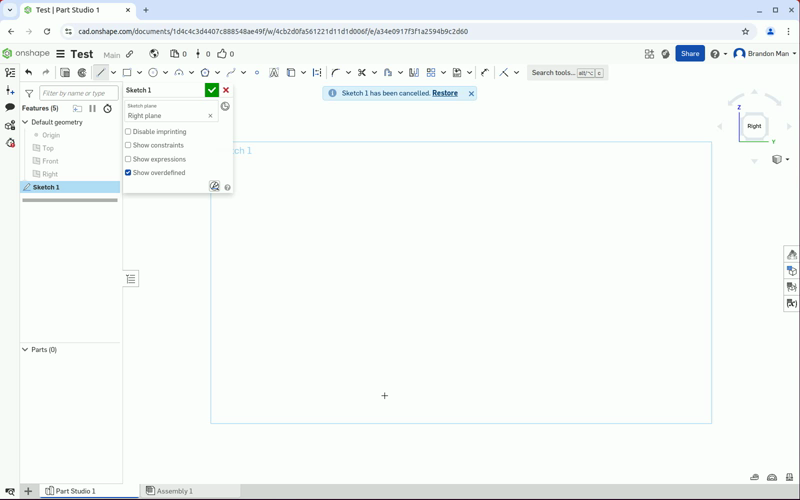
key_up(shift)
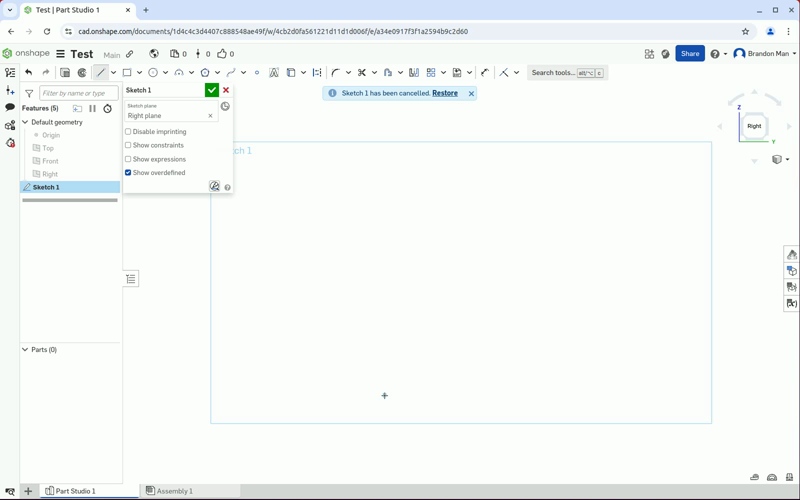
key_down(shift)
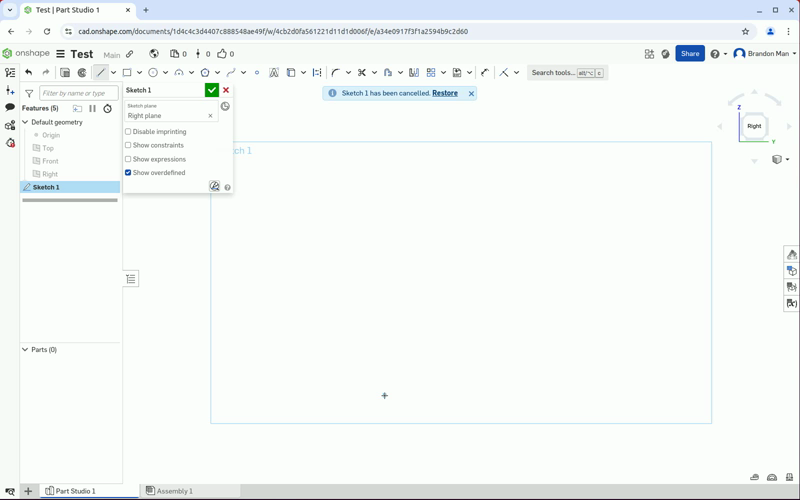
mouse_move(535, 395)
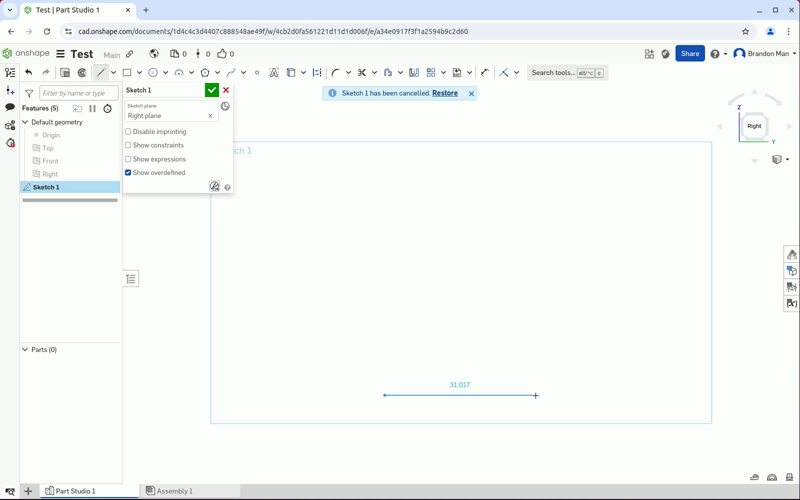
click(535, 395)
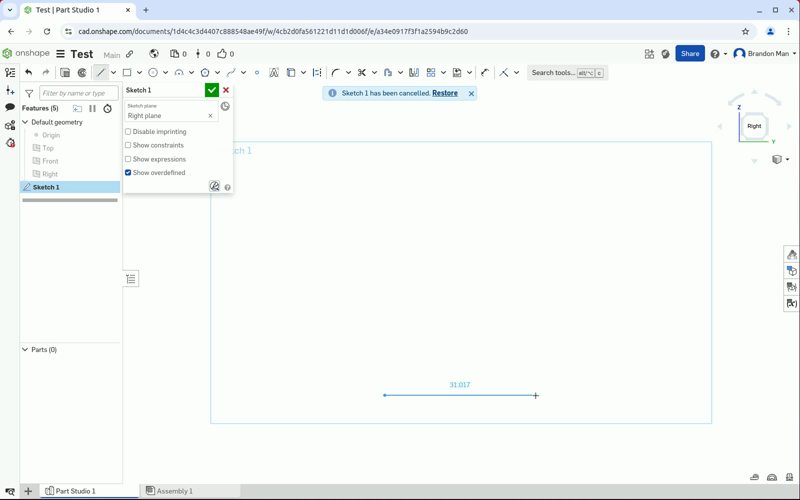
key_up(shift)
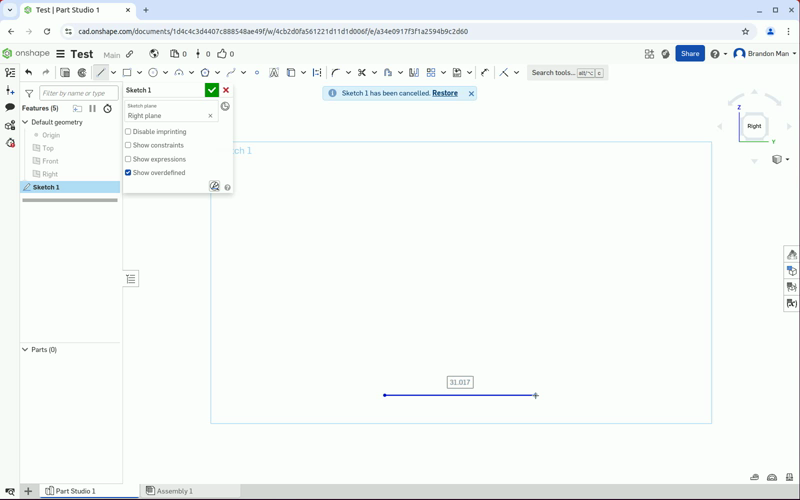
key_down(shift)
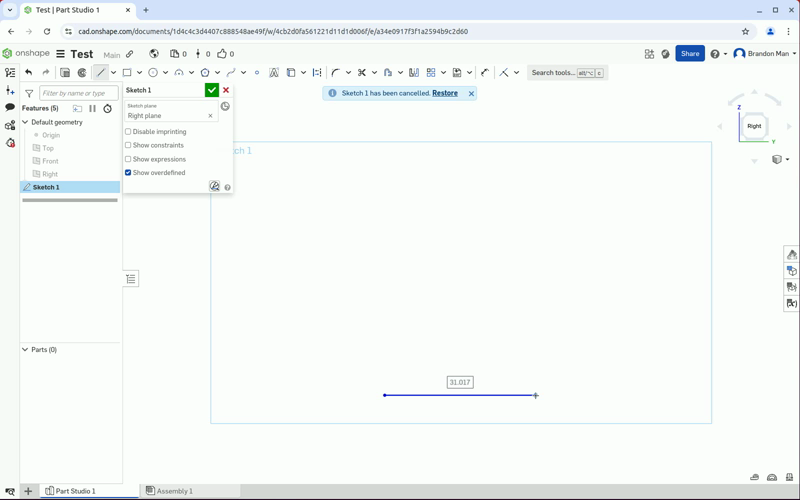
mouse_move(535, 171)
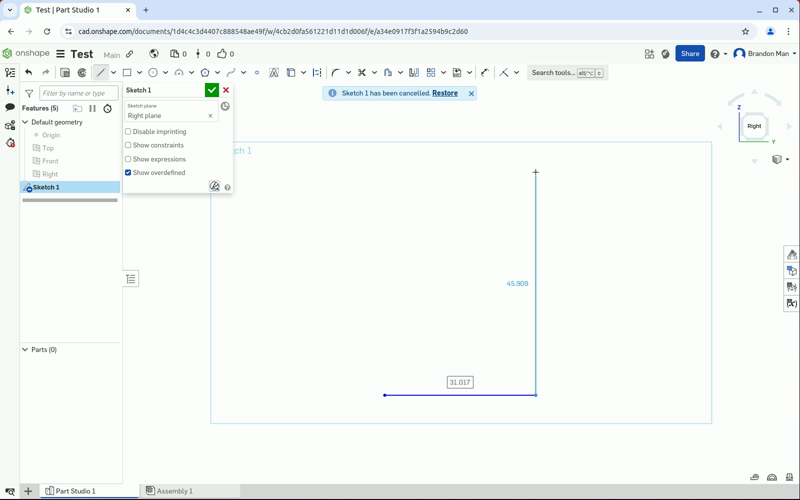
click(535, 171)
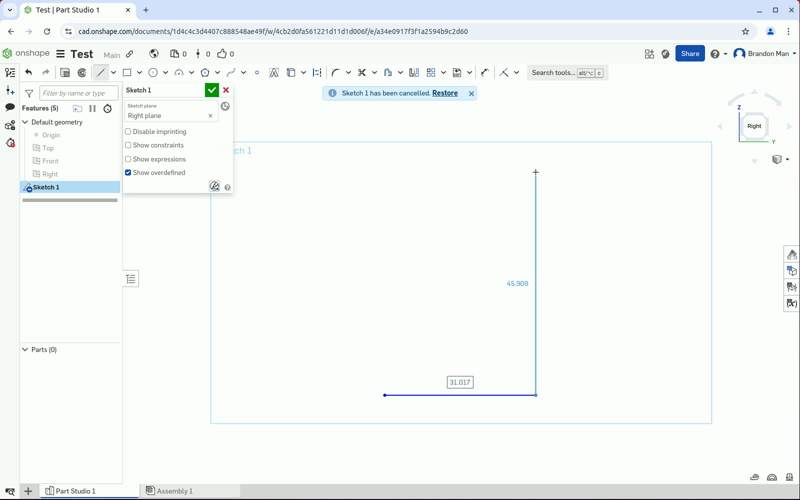
key_up(shift)
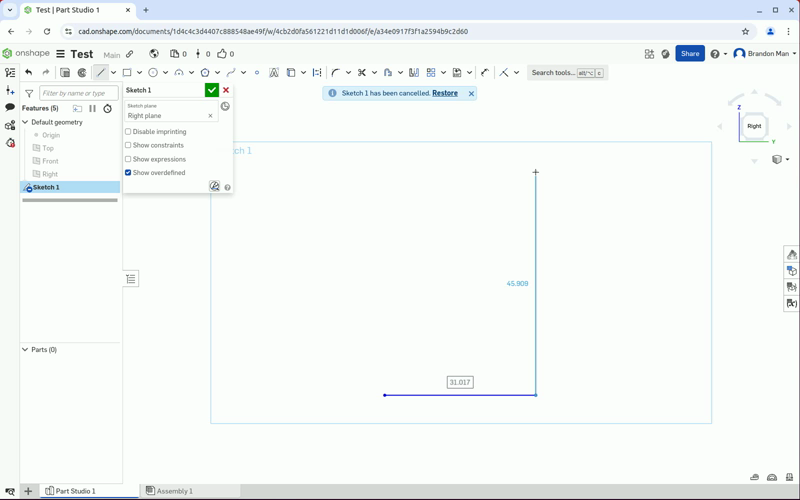
key_down(shift)
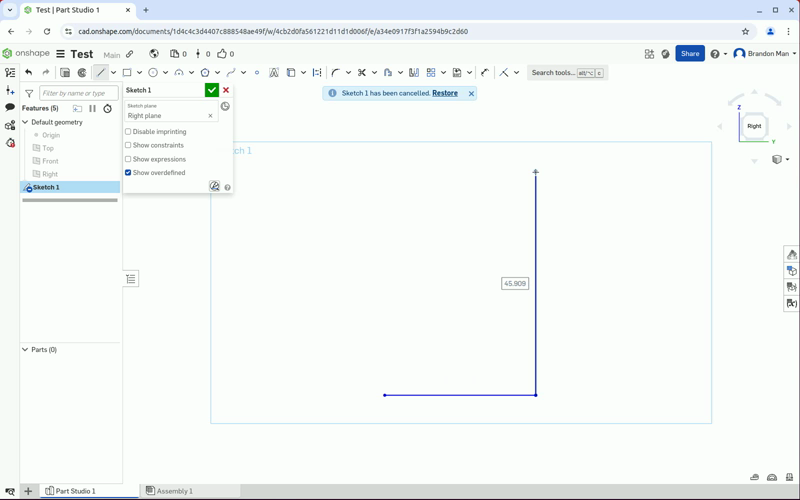
mouse_move(384, 171)
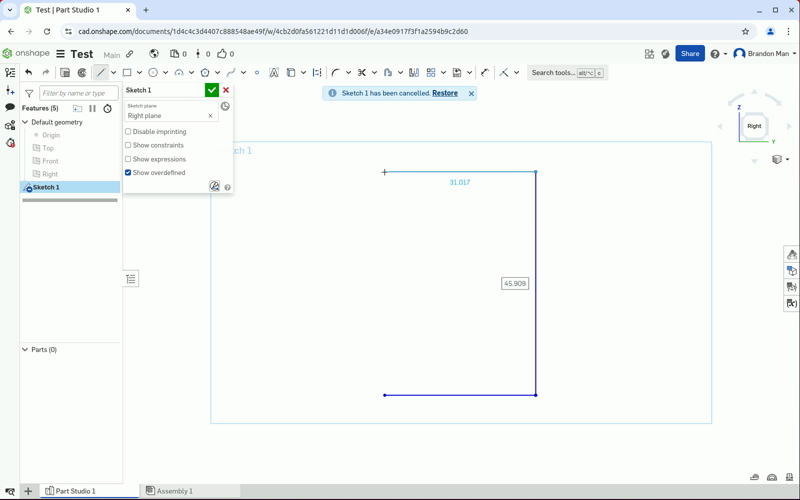
click(384, 171)
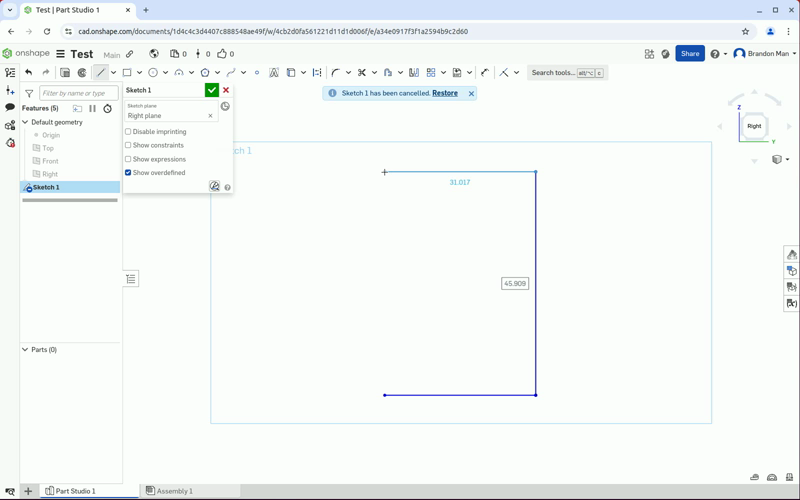
key_up(shift)
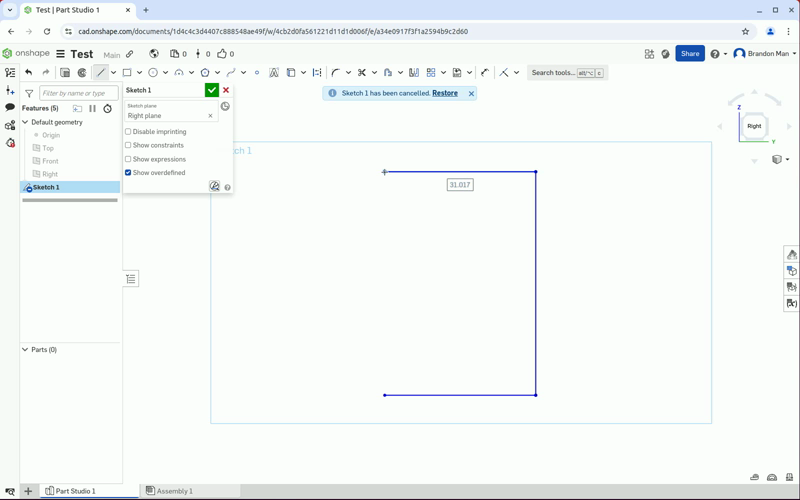
key_down(shift)
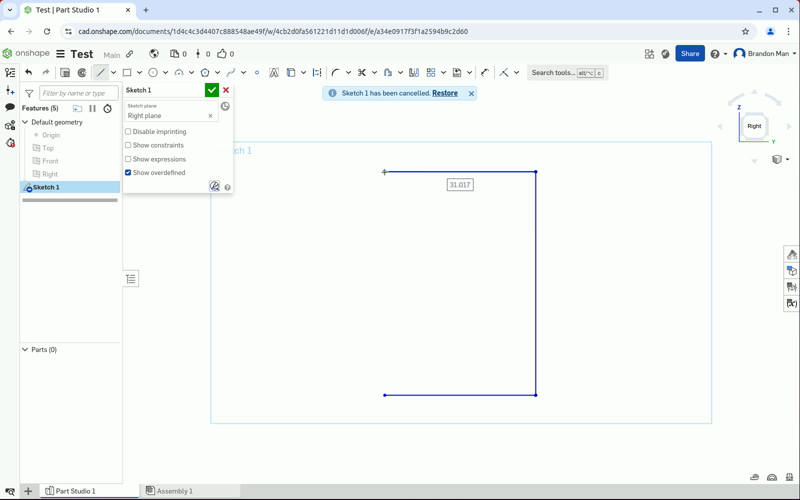
mouse_move(384, 395)
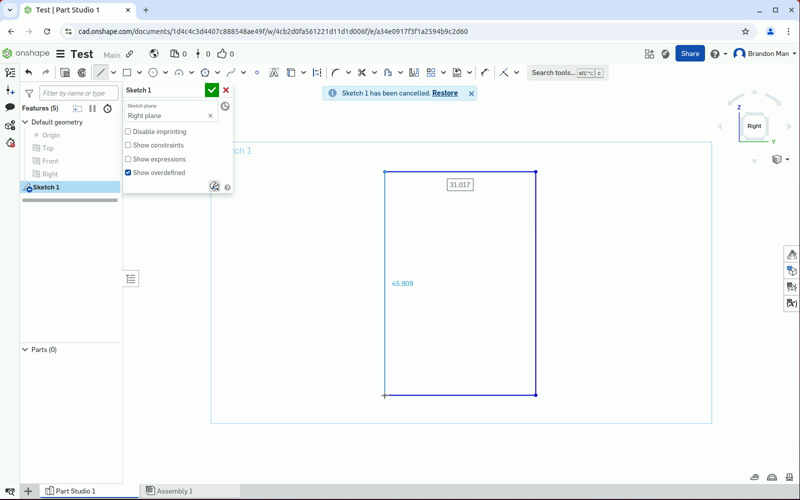
key_up(shift)
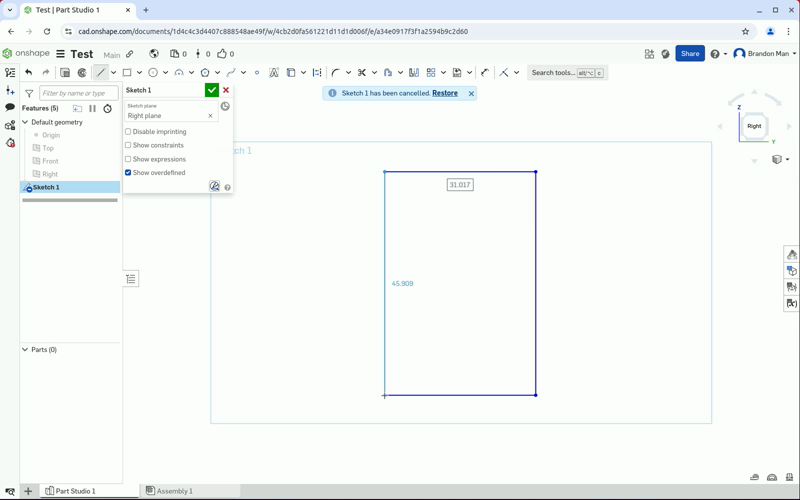
click(384, 395)
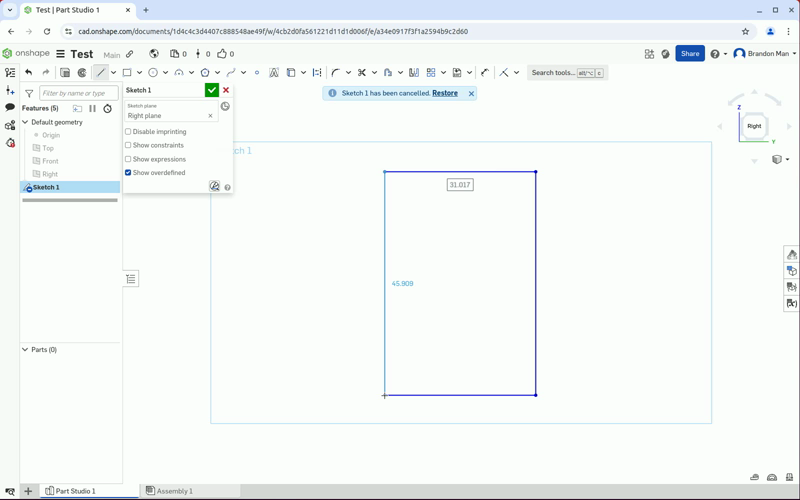
key(esc)
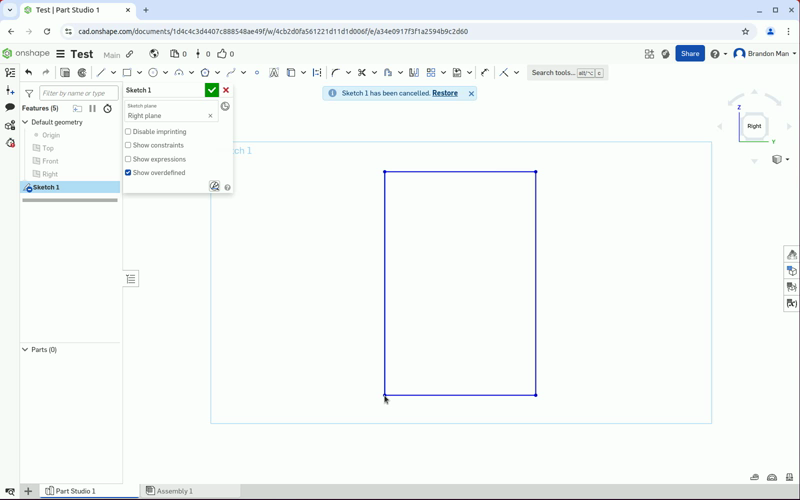
mouse_move(425, 294)
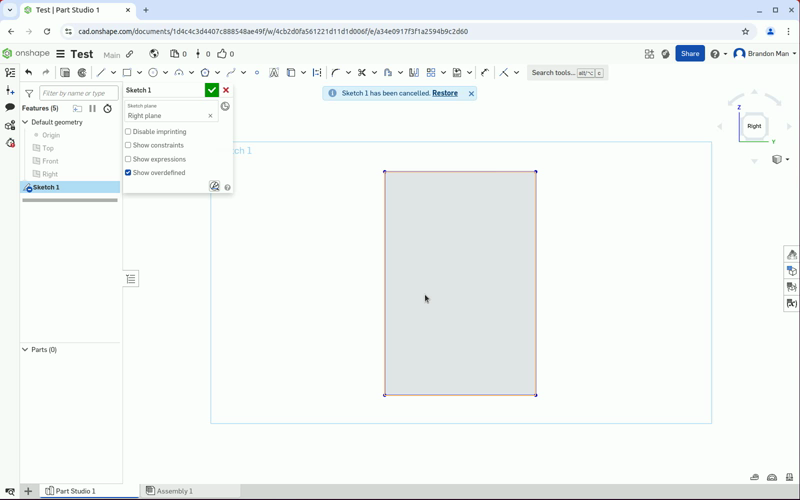
click(425, 294)
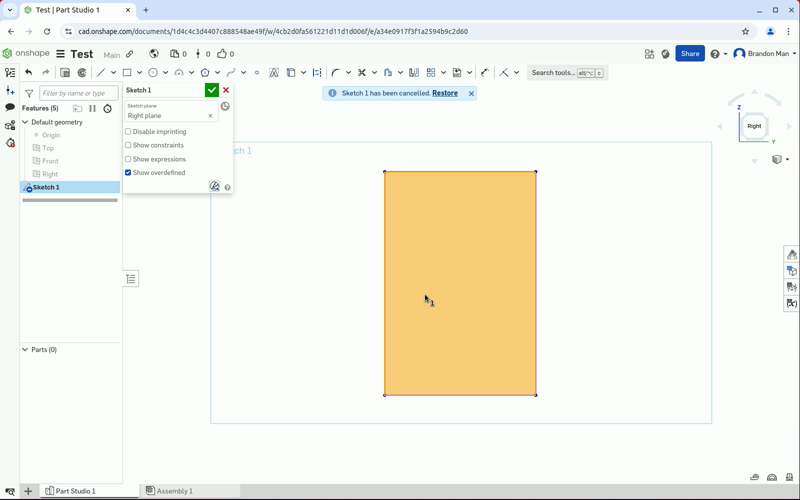
mouse_move(73, 352)
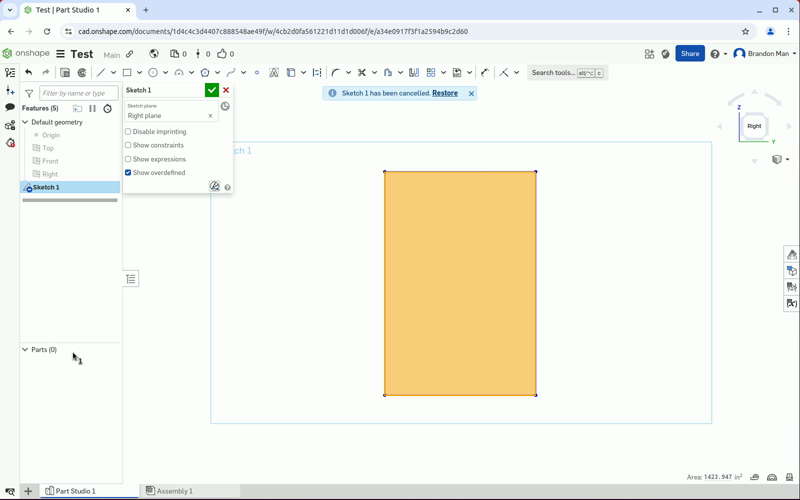
key(shift+y)
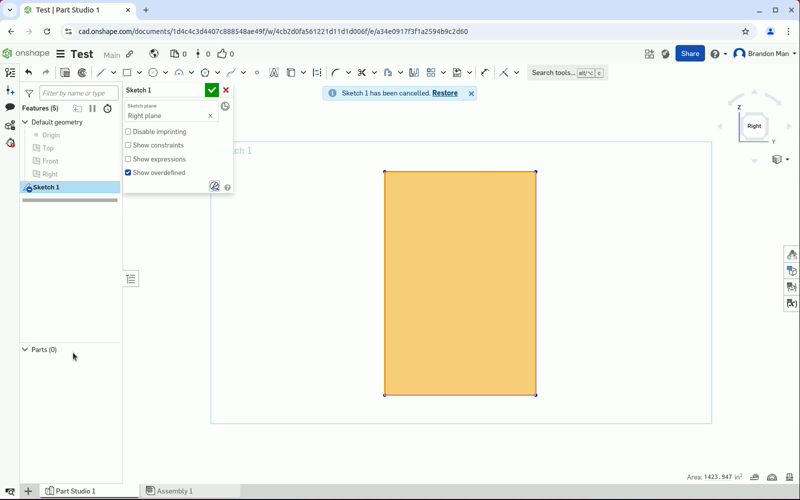
key(shift+e)
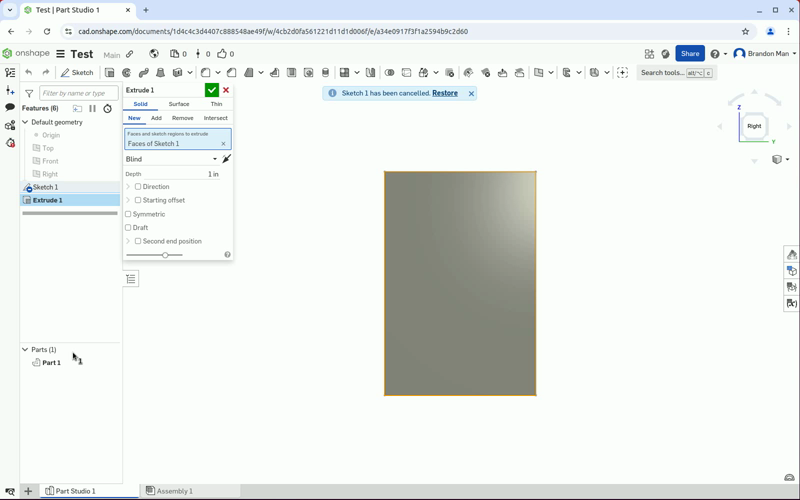
mouse_move(143, 106)
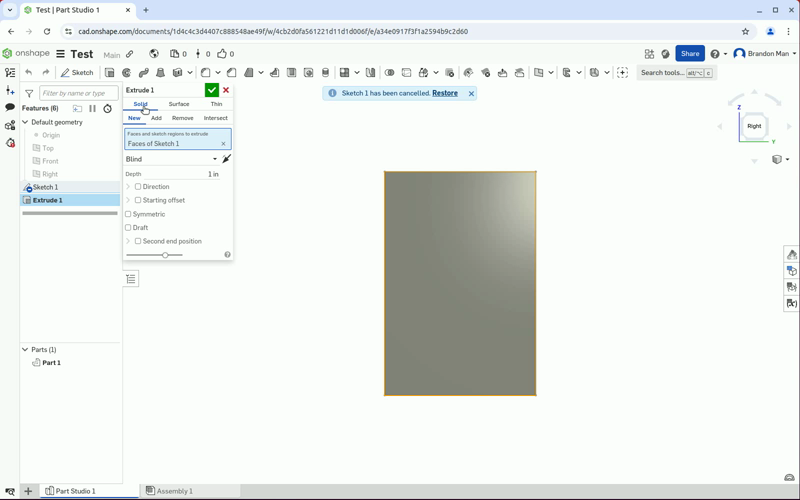
click(143, 106)
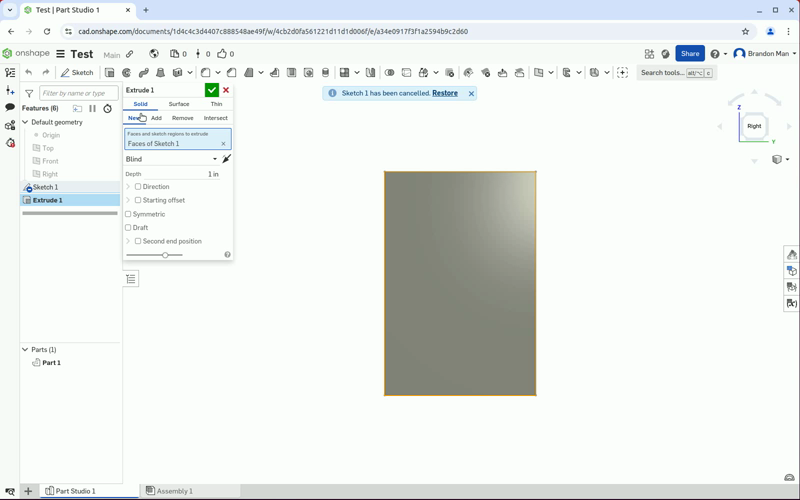
mouse_move(137, 120)
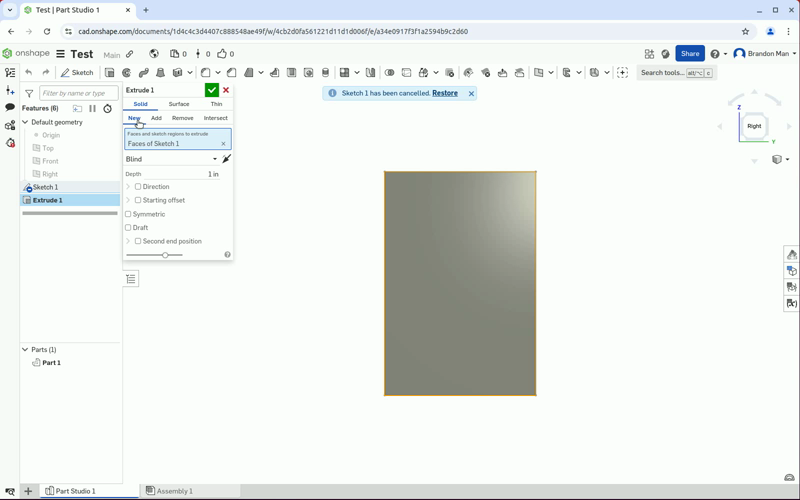
click(137, 120)
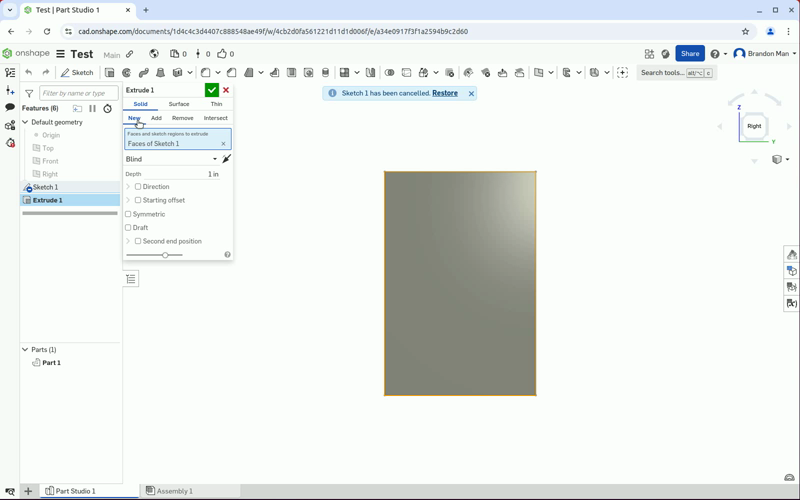
key(tab, 4)
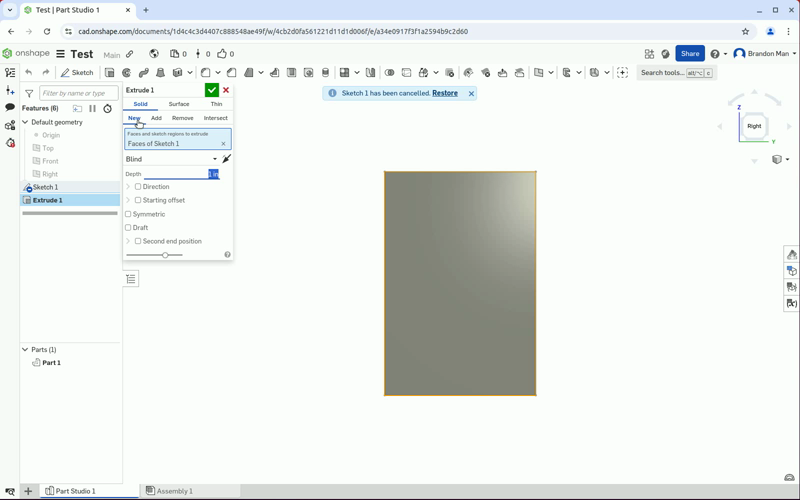
text(1.926)
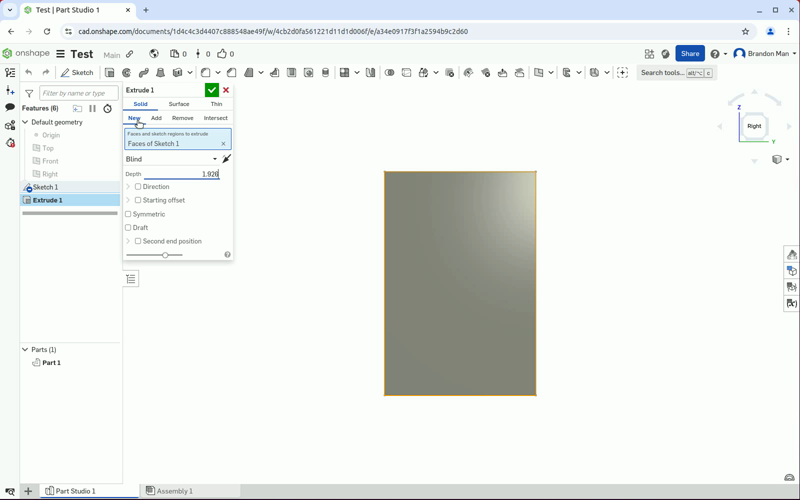
key(tab, 3)
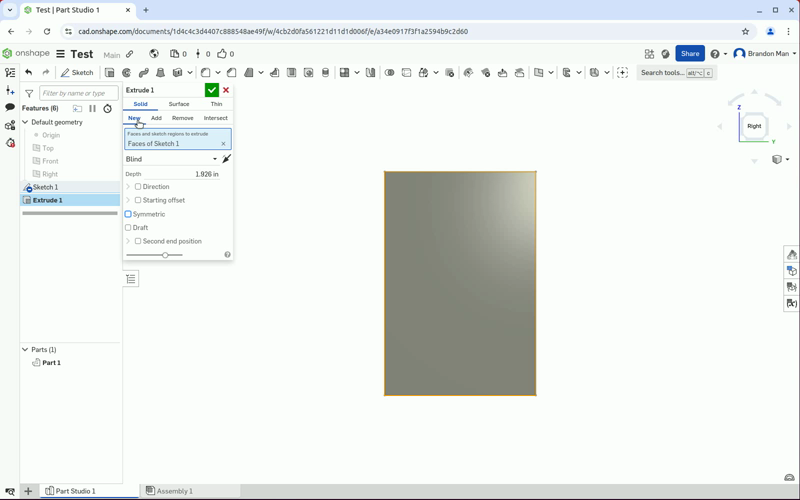
key(space)
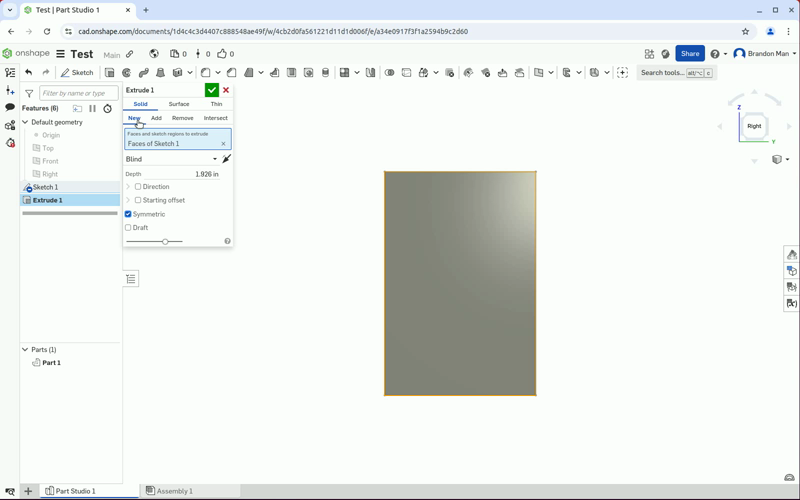
key(enter)
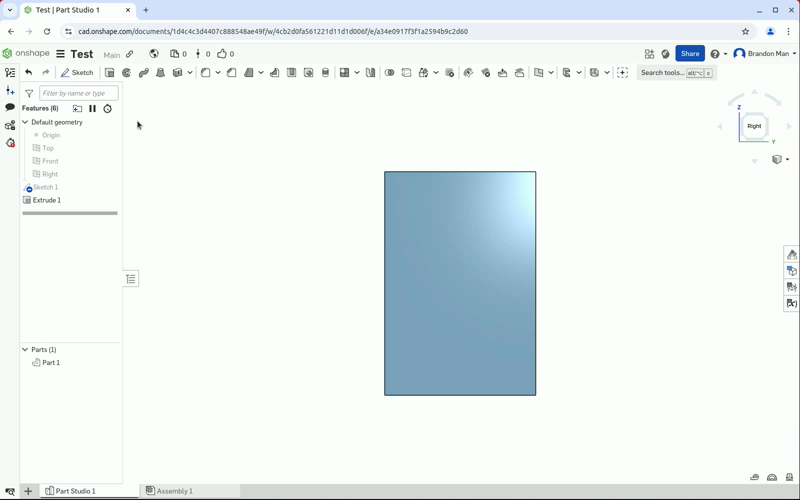
key(shift+h)
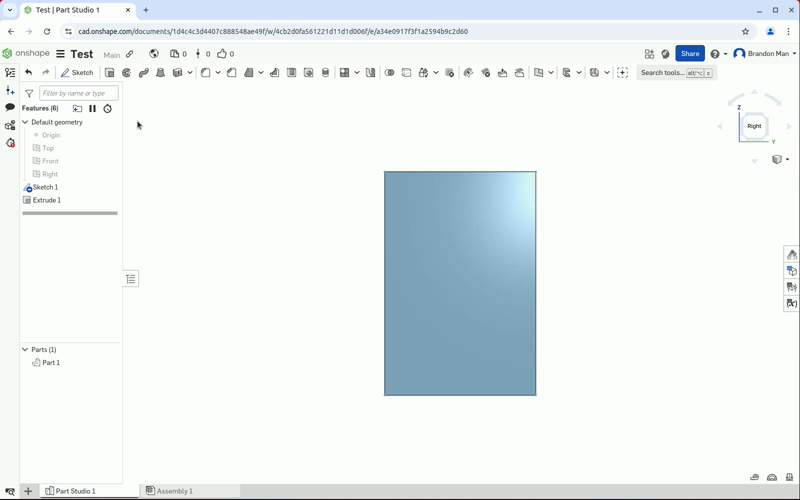
key(shift+h)
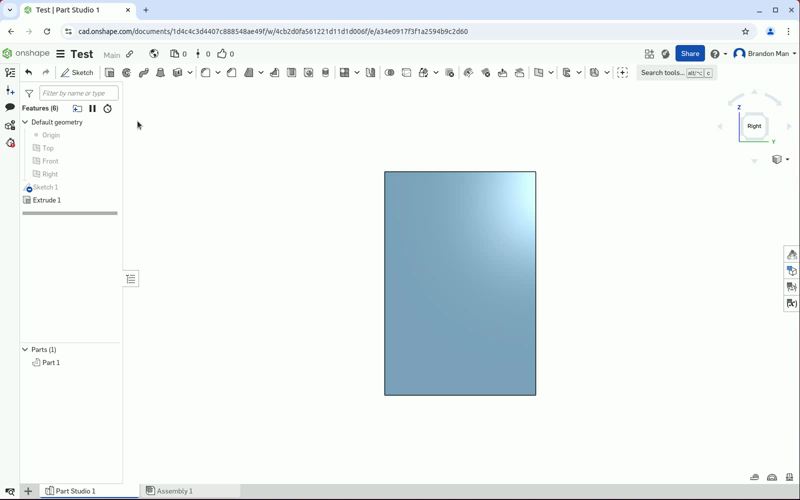
mouse_move(73, 189)
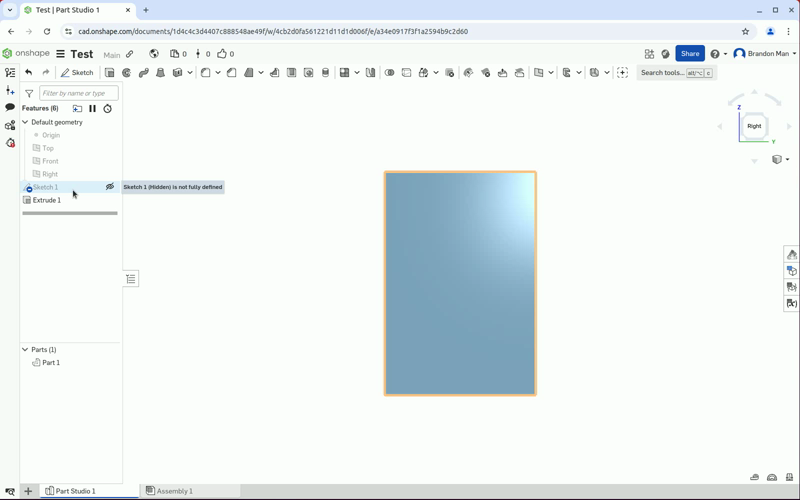
click(73, 189)
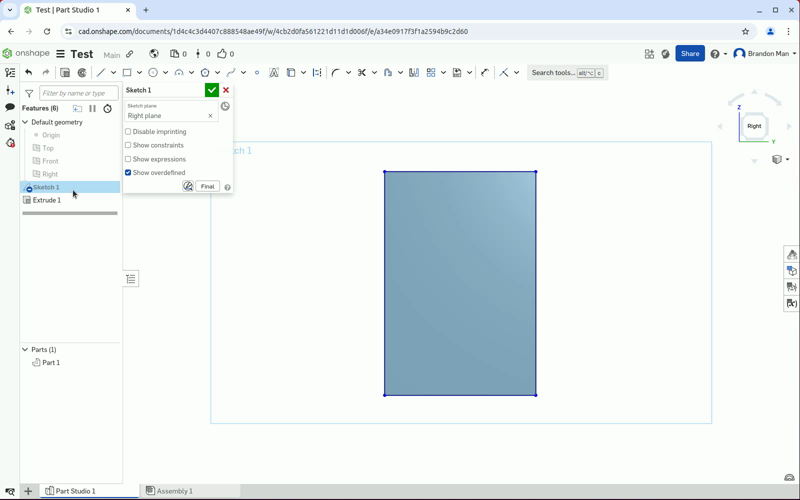
mouse_move(229, 92)
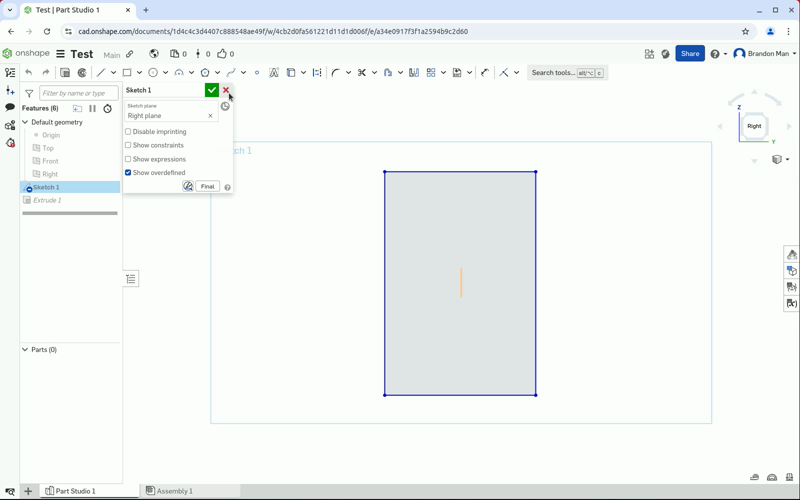
click(229, 92)
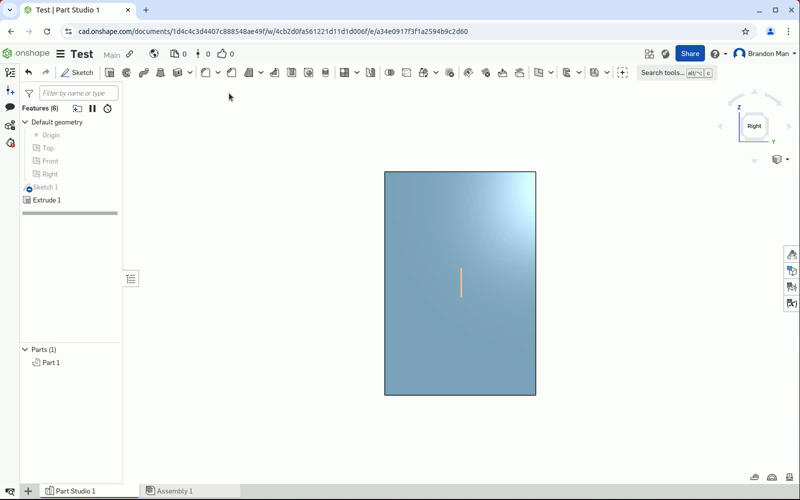
mouse_move(541, 75)
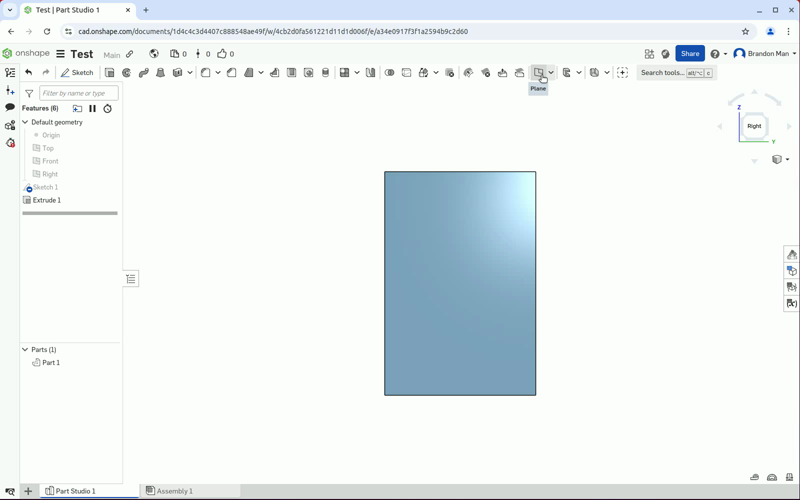
click(541, 75)
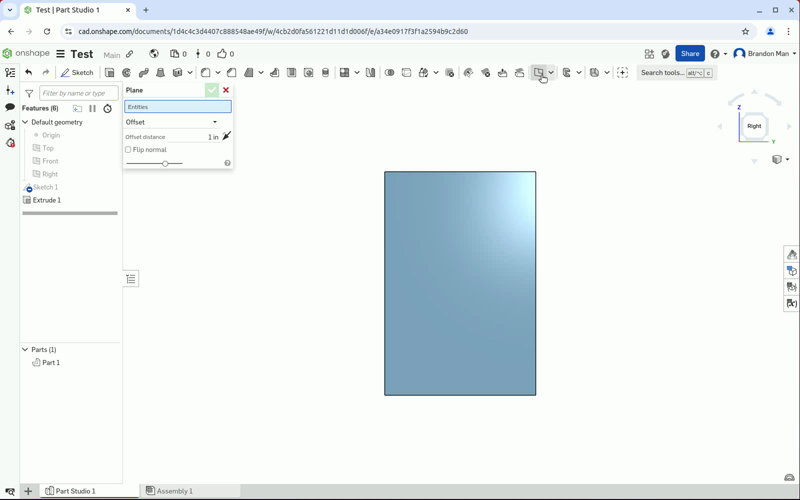
mouse_move(73, 176)
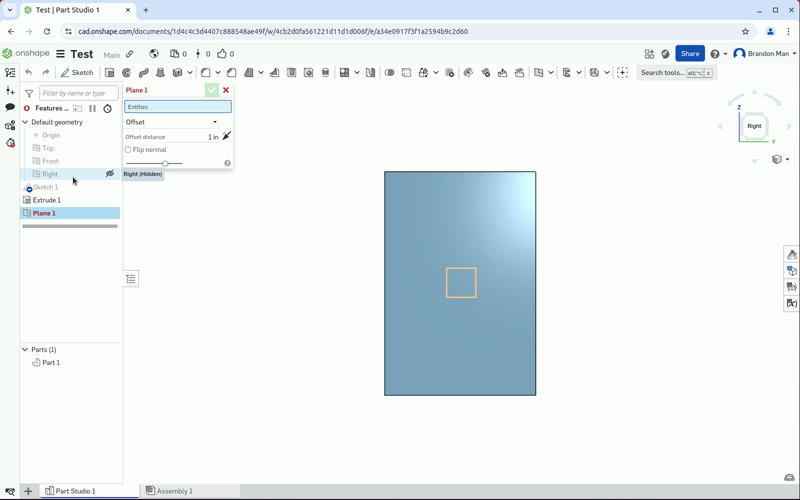
click(73, 176)
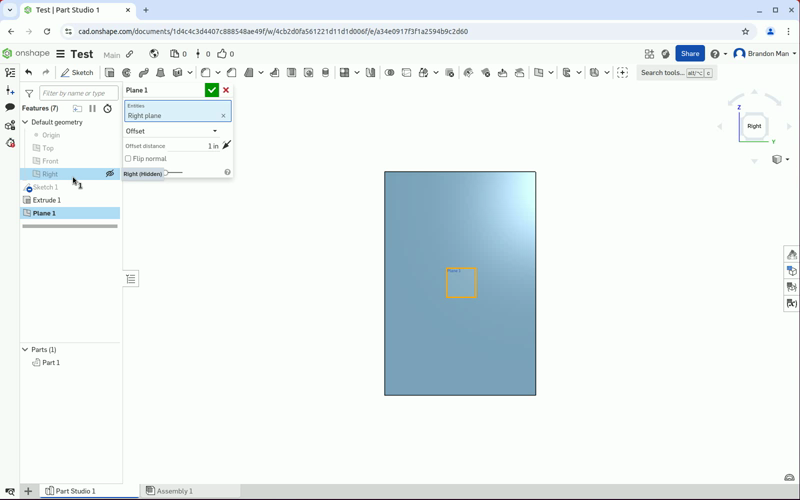
key(tab, 2)
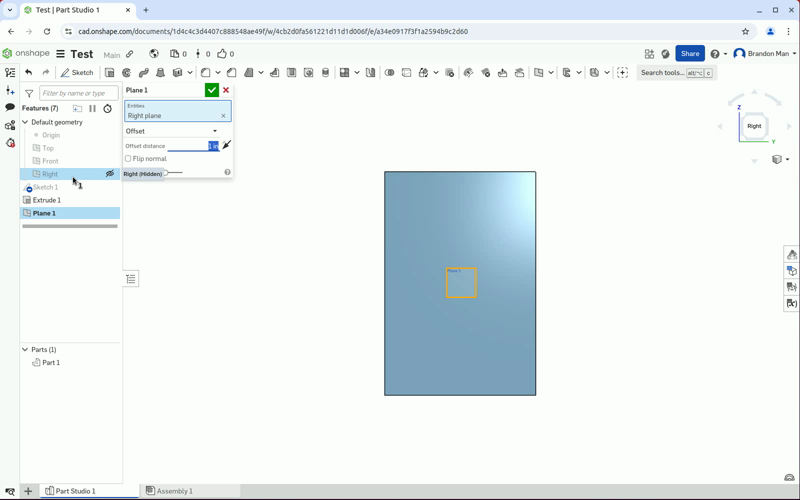
text(0.955)
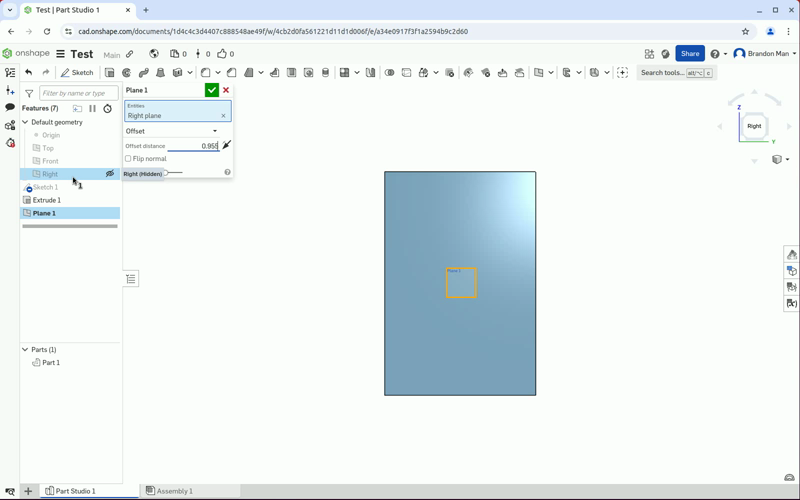
key(enter, 2)
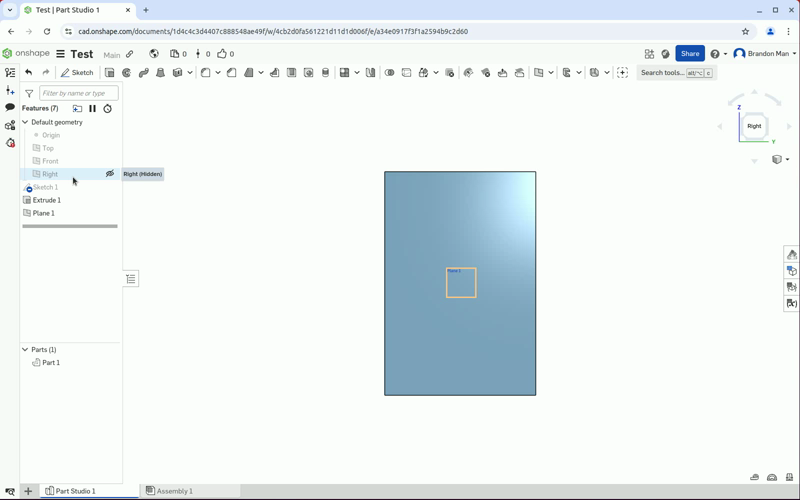
key(shift+s)
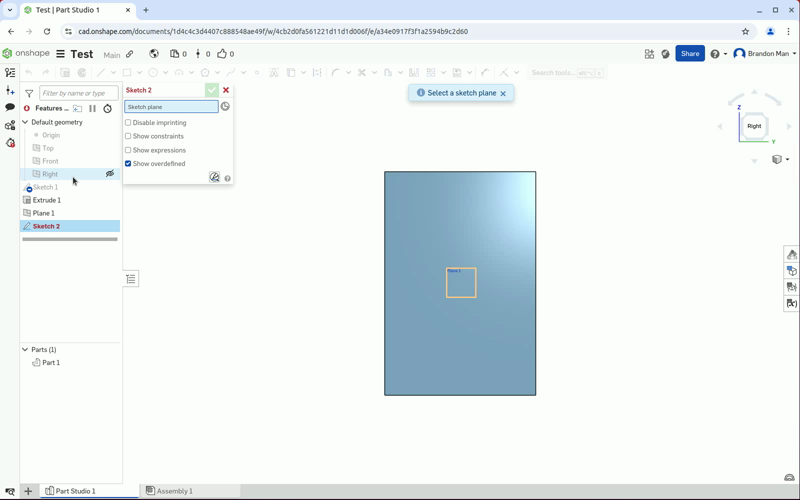
mouse_move(73, 215)
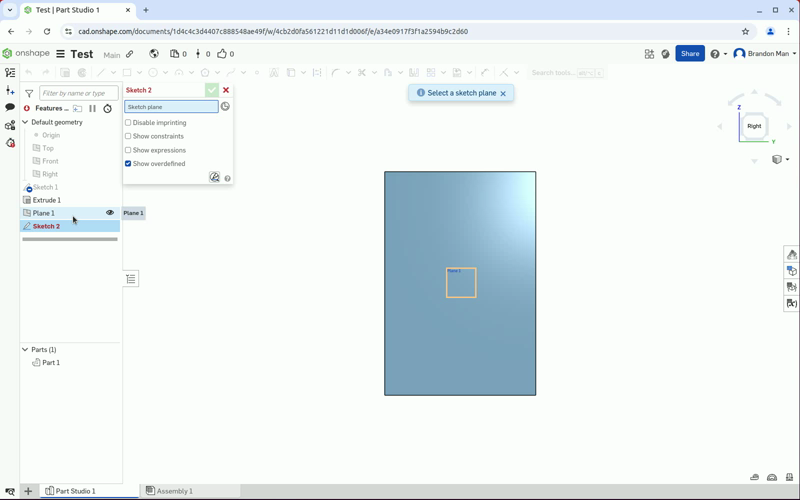
click(73, 215)
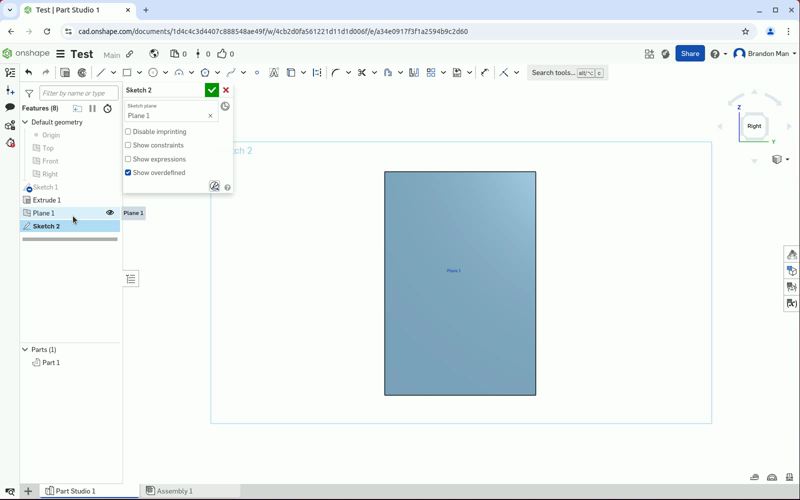
mouse_move(73, 352)
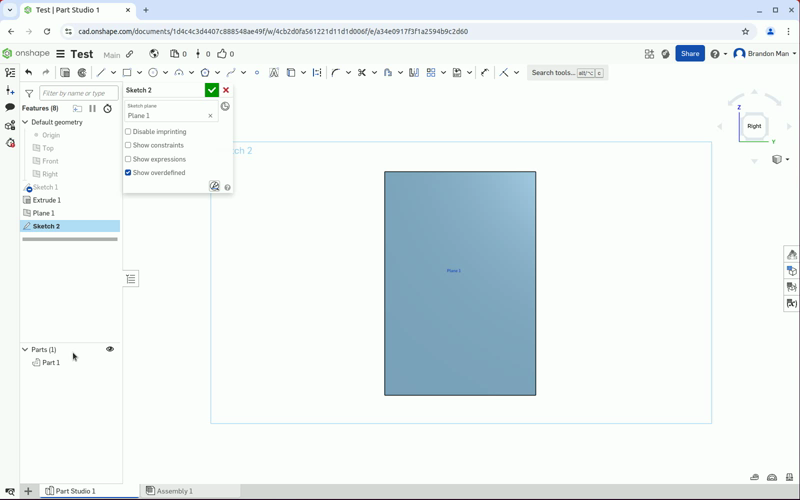
key(y)
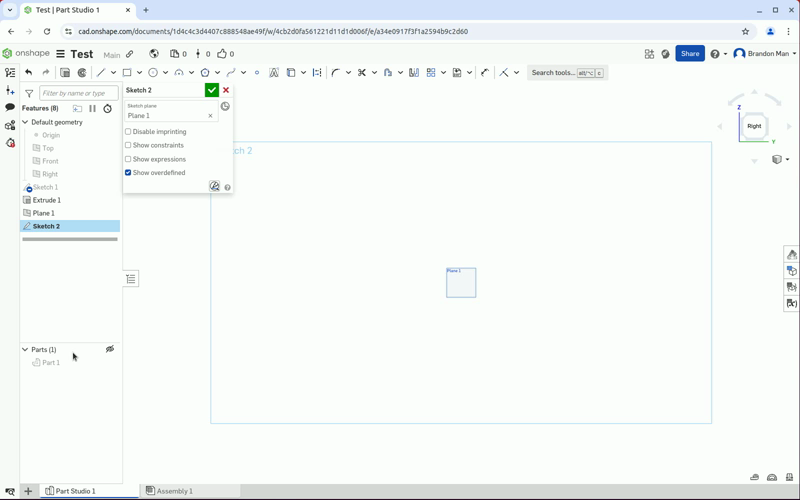
key(l)
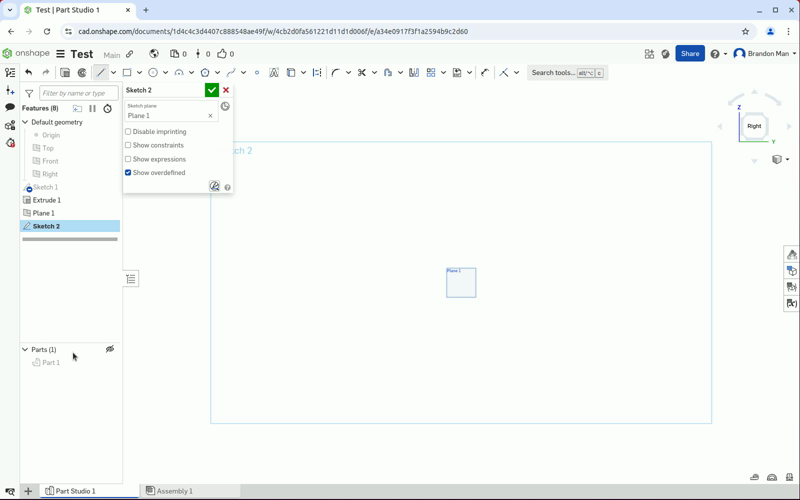
key_down(shift)
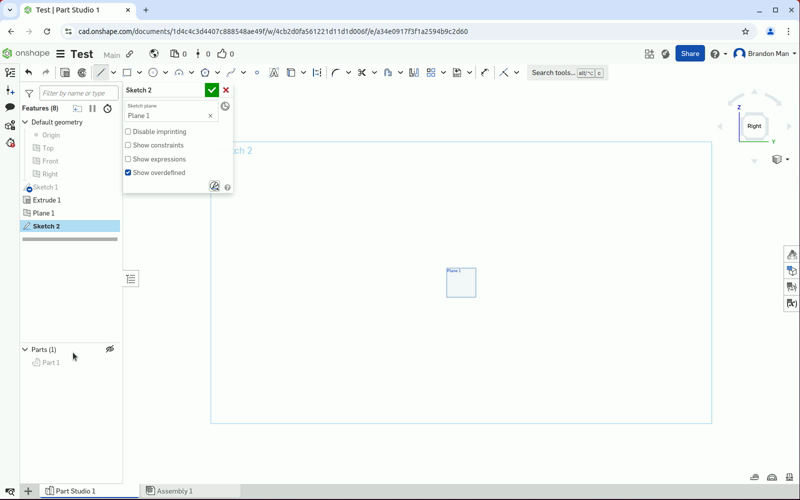
mouse_move(398, 329)
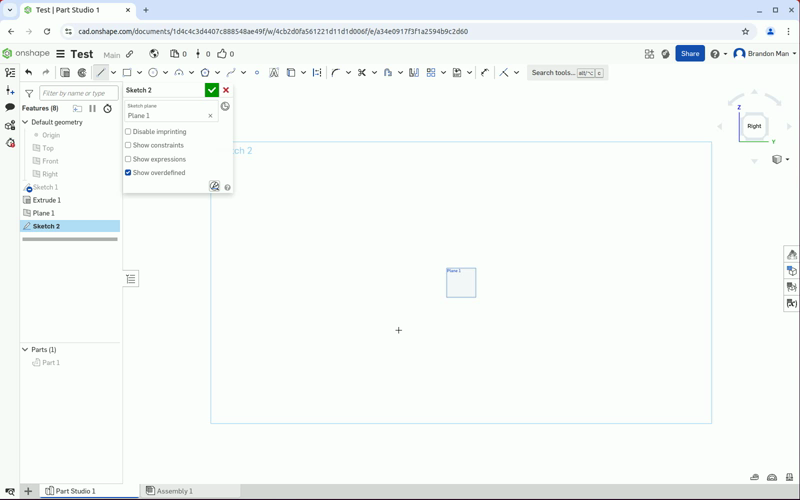
click(398, 329)
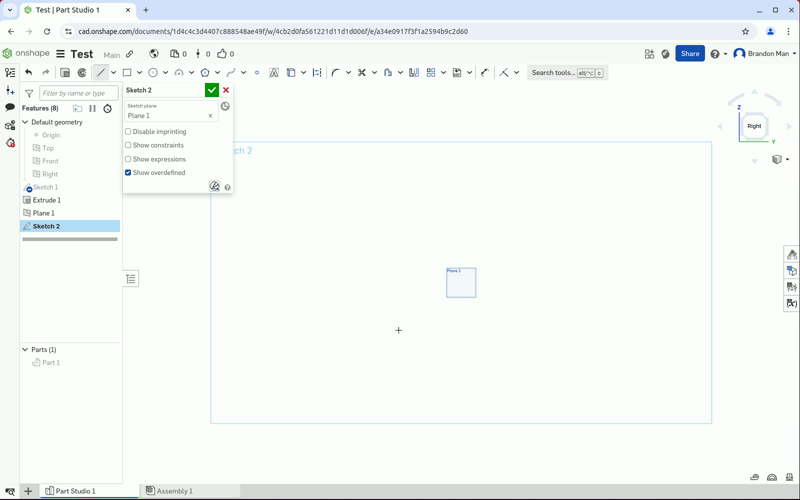
key_up(shift)
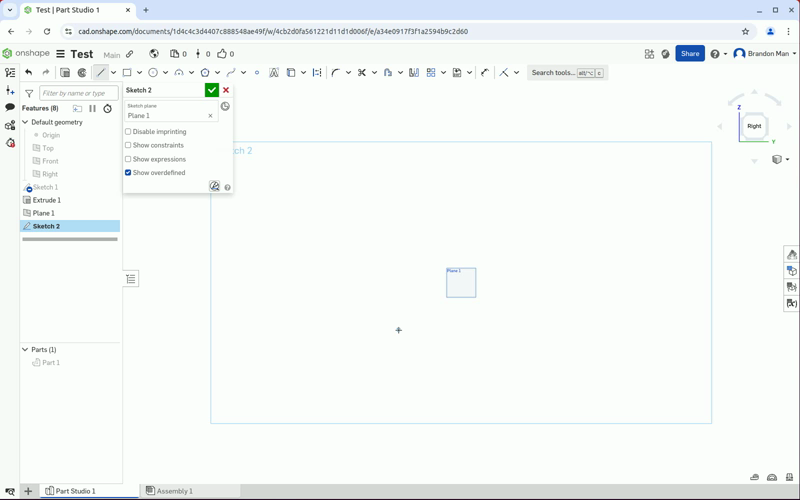
key_down(shift)
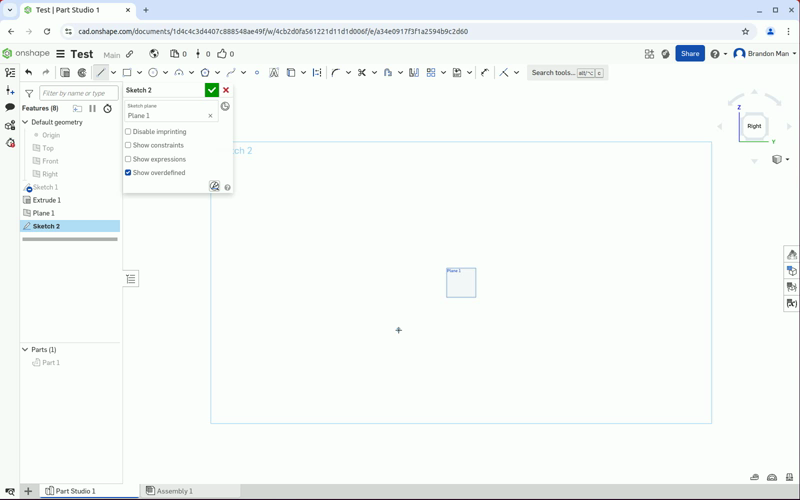
mouse_move(428, 329)
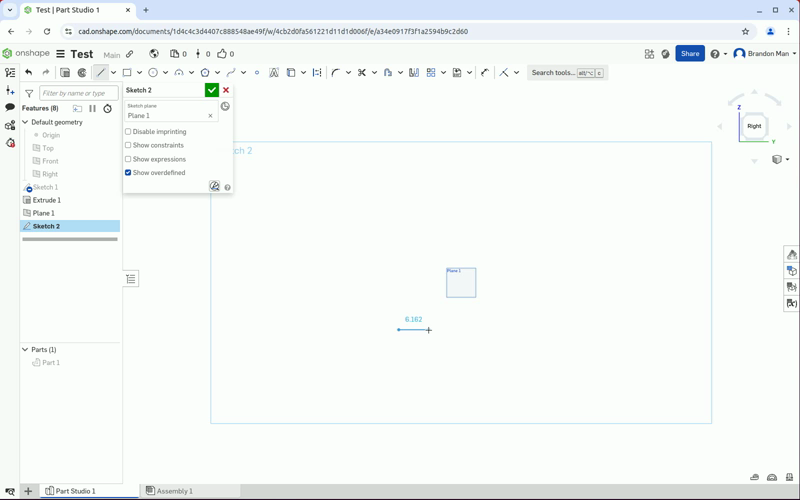
mouse_move(452, 329)
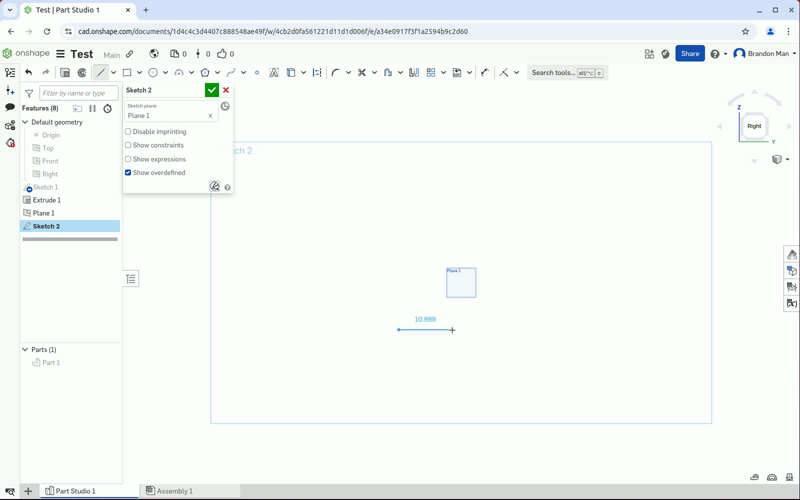
click(452, 329)
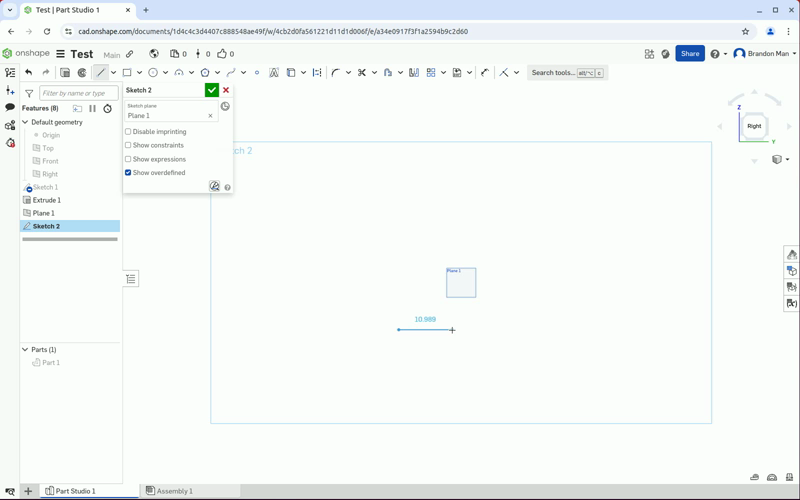
key_up(shift)
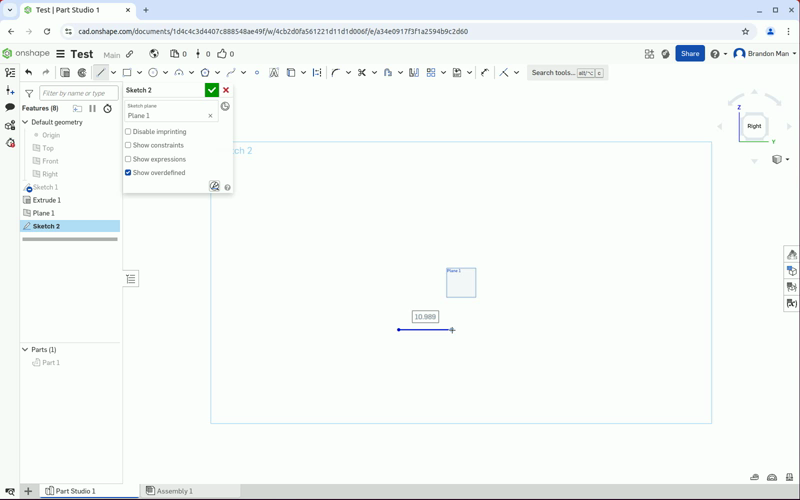
key_down(shift)
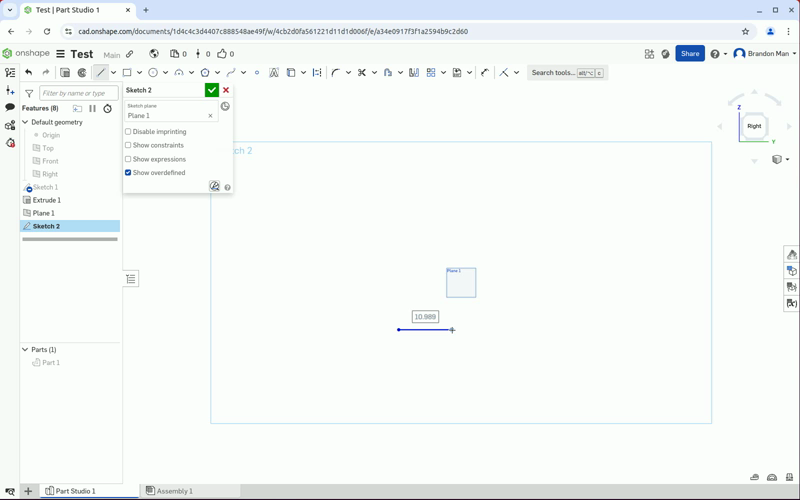
mouse_move(482, 329)
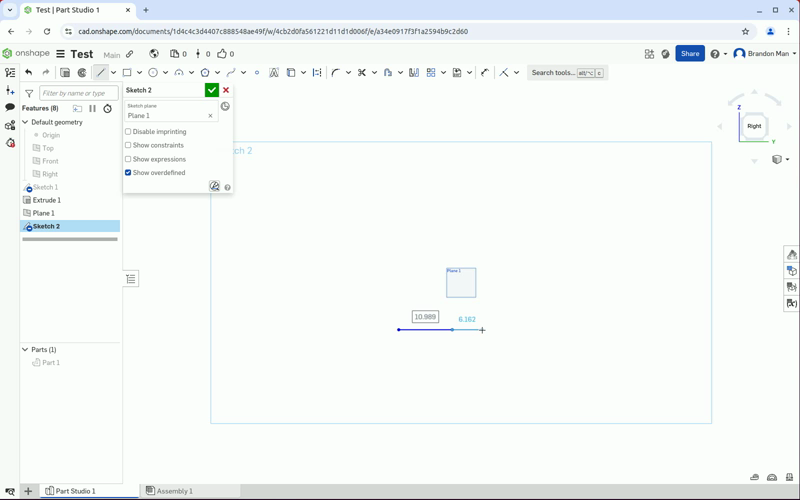
mouse_move(452, 276)
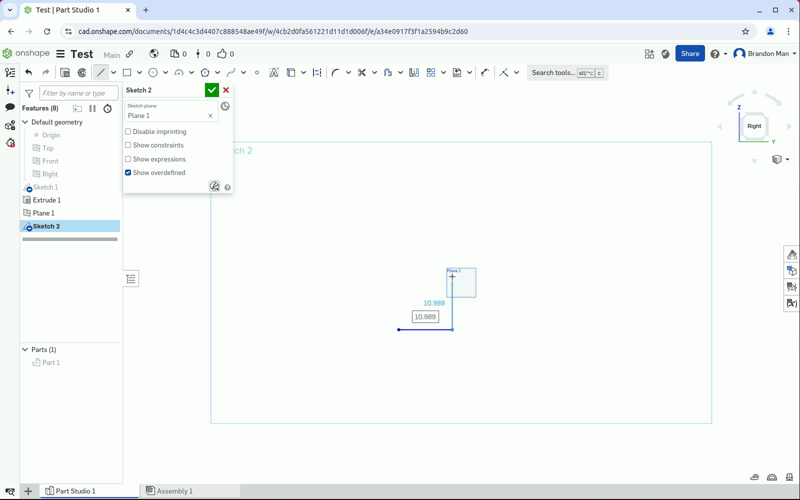
click(452, 276)
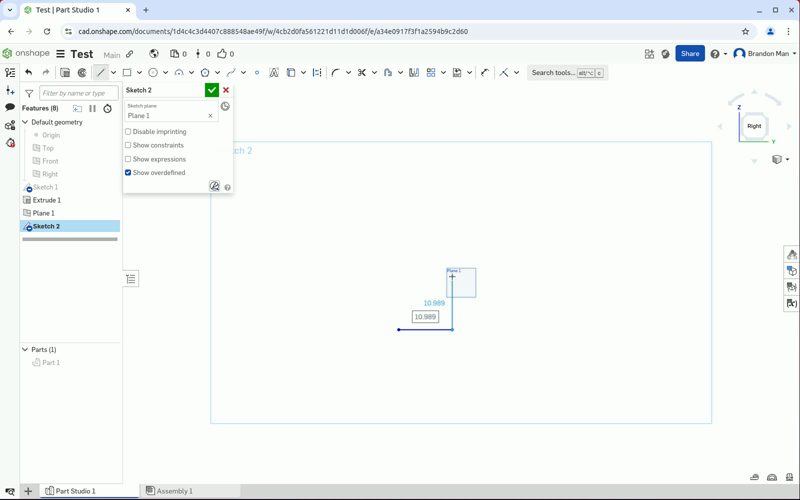
key_up(shift)
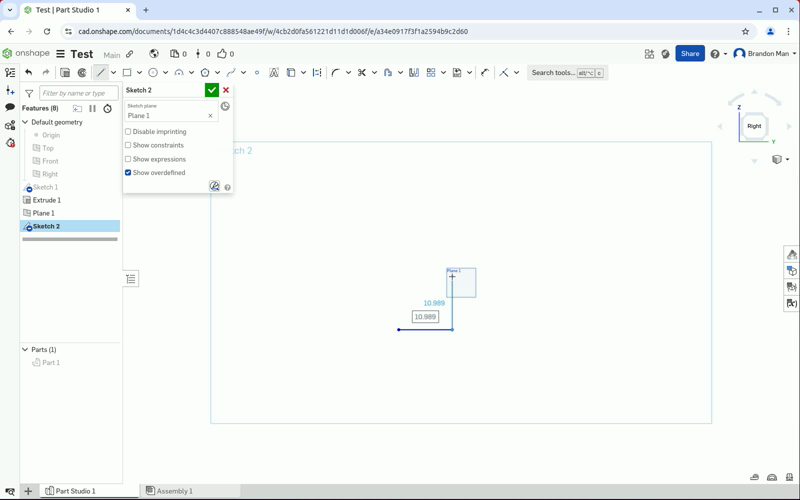
key_down(shift)
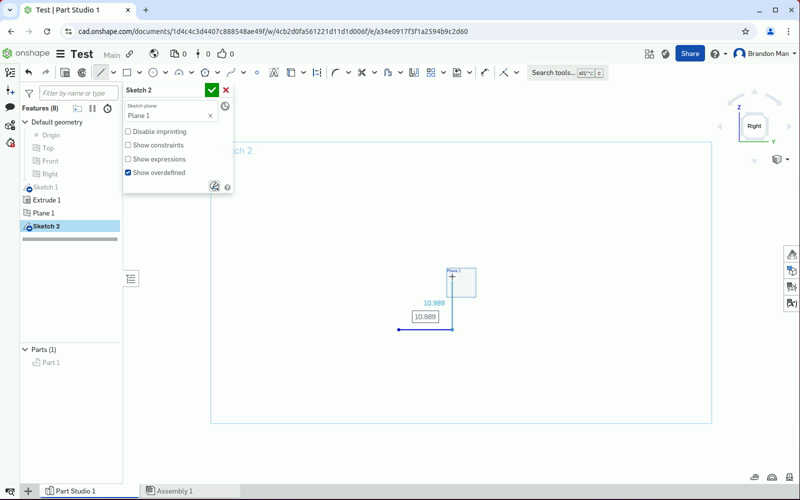
mouse_move(482, 276)
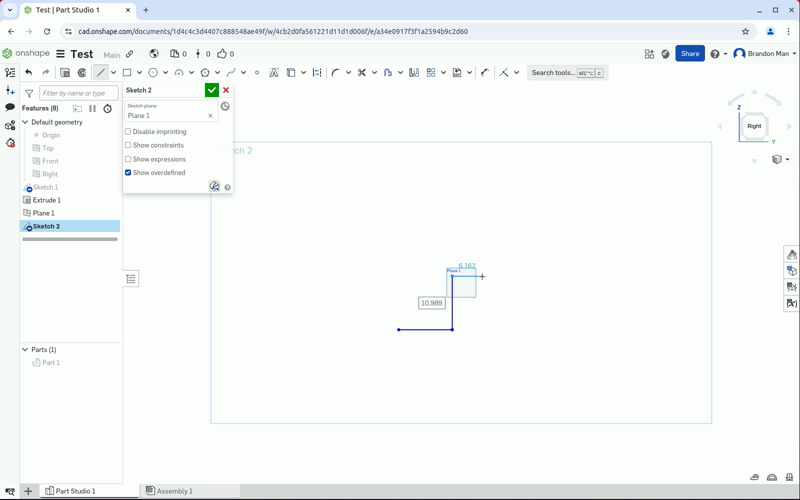
mouse_move(398, 276)
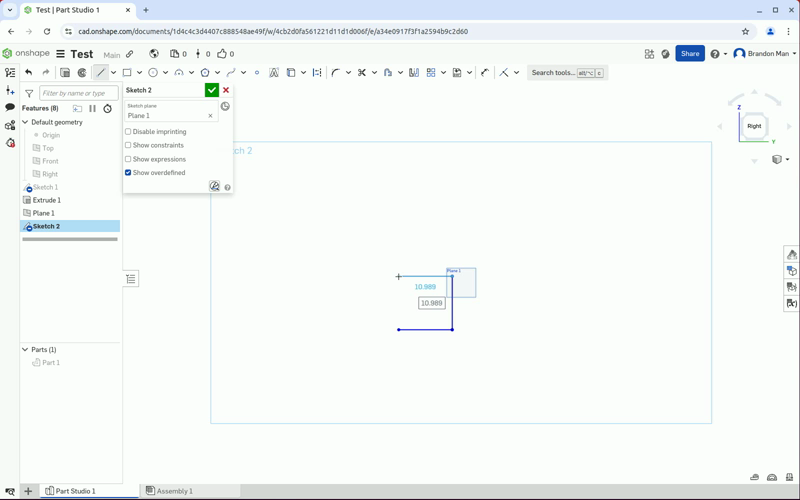
click(398, 276)
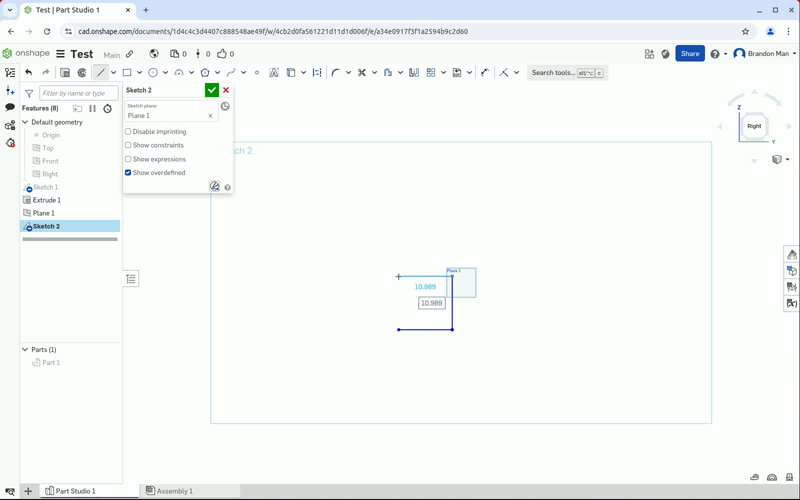
key_up(shift)
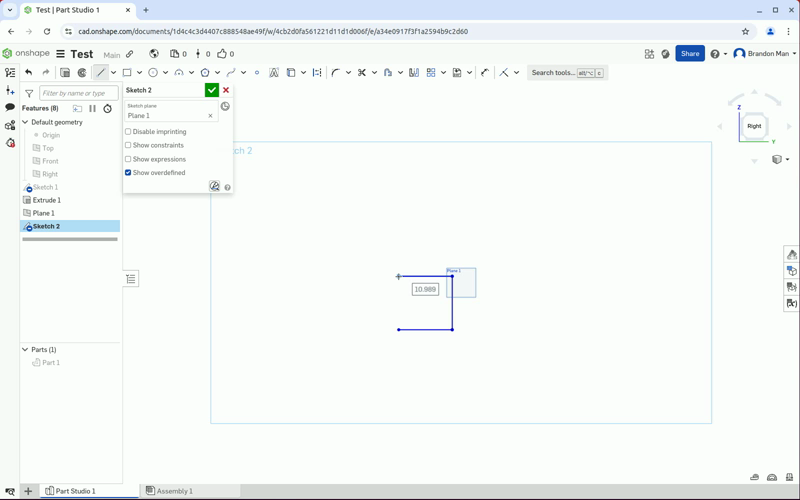
mouse_move(428, 276)
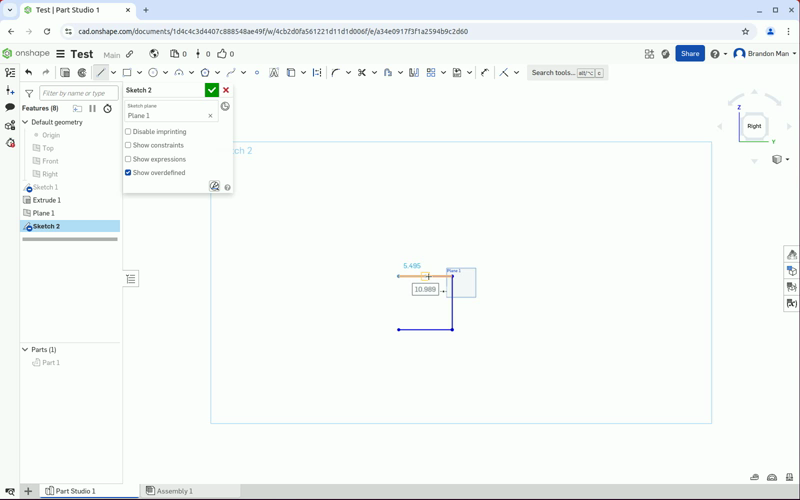
key_down(shift)
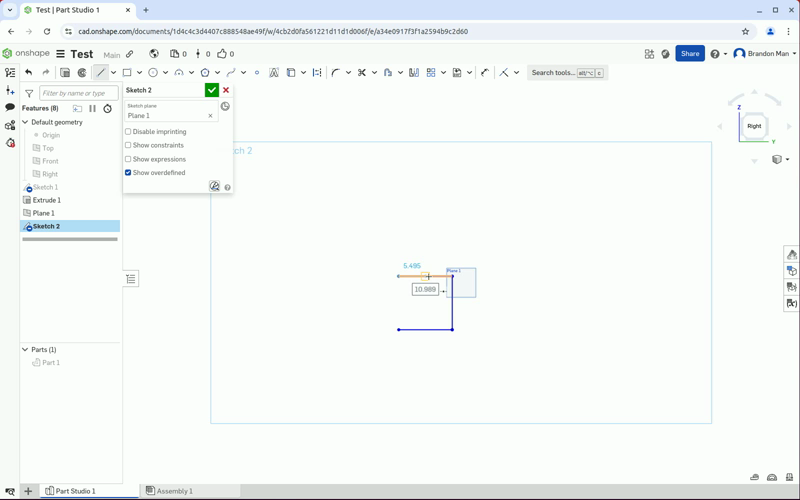
mouse_move(398, 329)
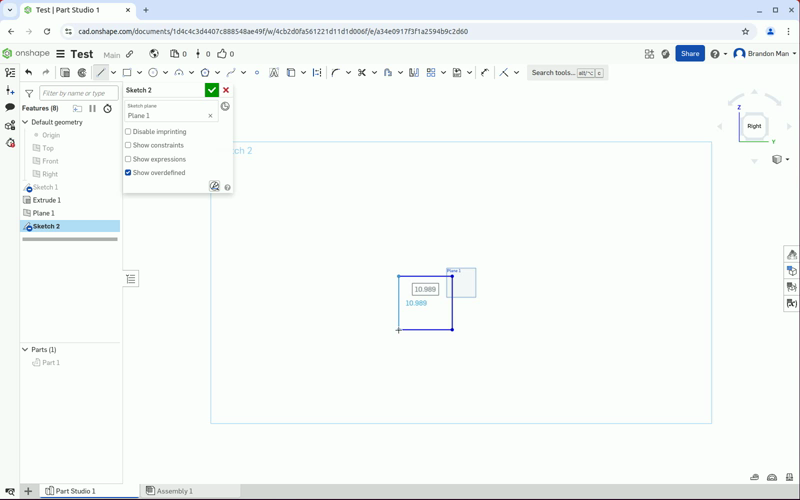
key_up(shift)
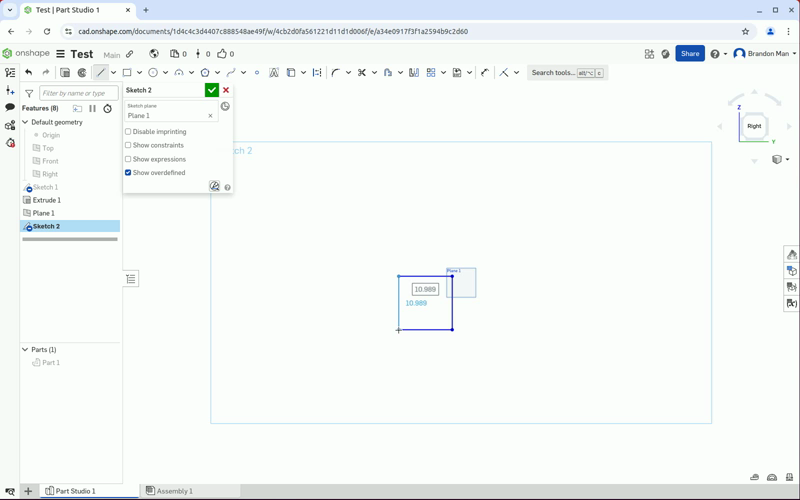
click(398, 329)
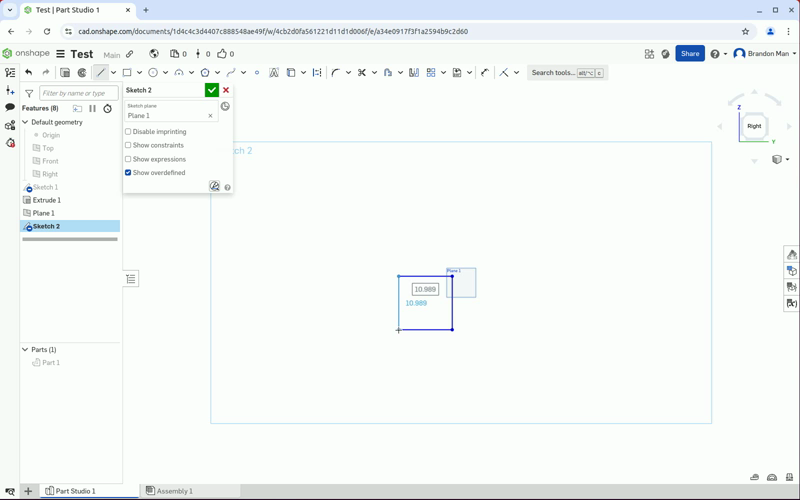
key(esc)
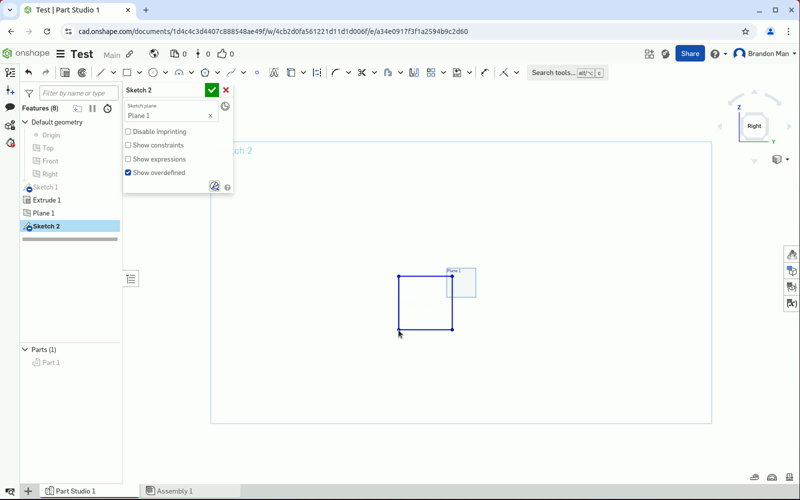
mouse_move(439, 308)
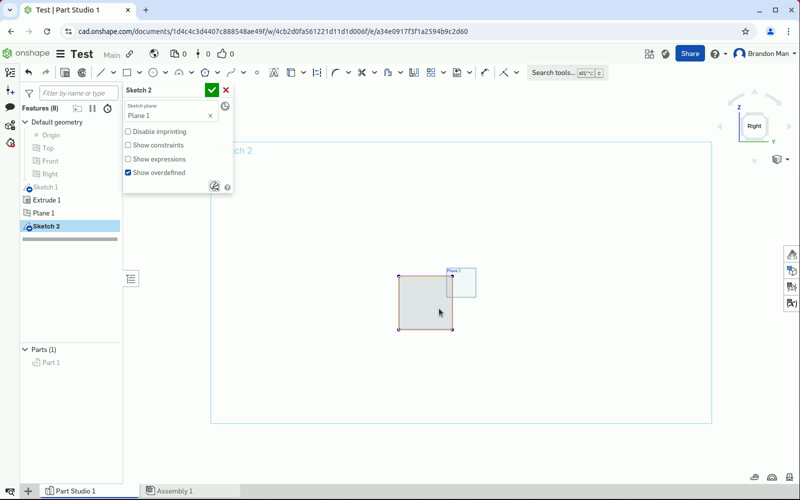
click(439, 308)
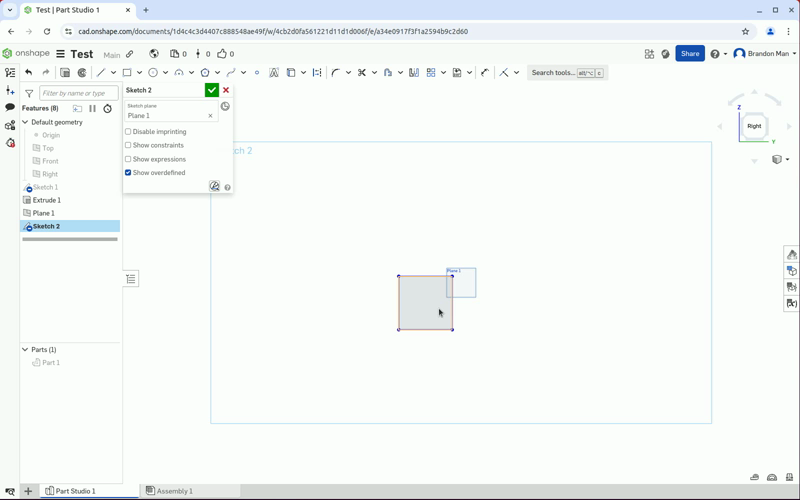
mouse_move(73, 352)
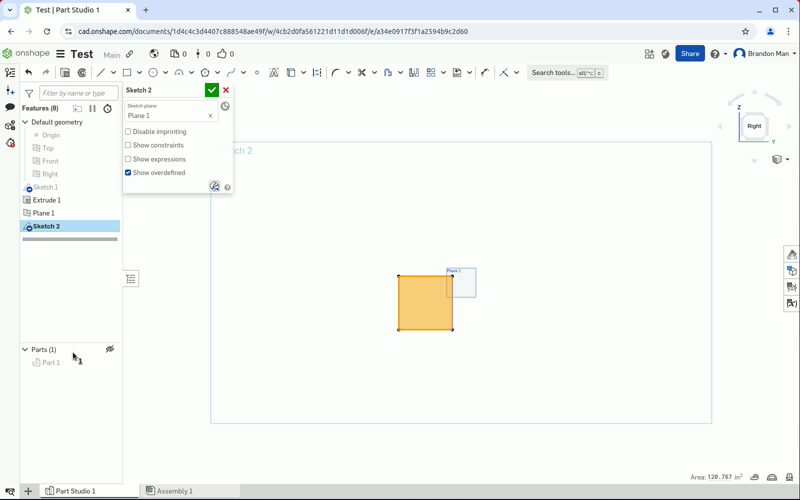
key(shift+y)
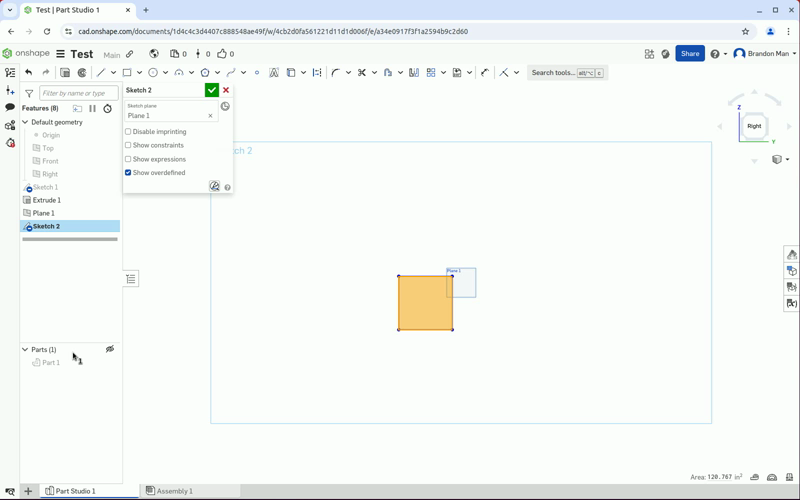
key(shift+e)
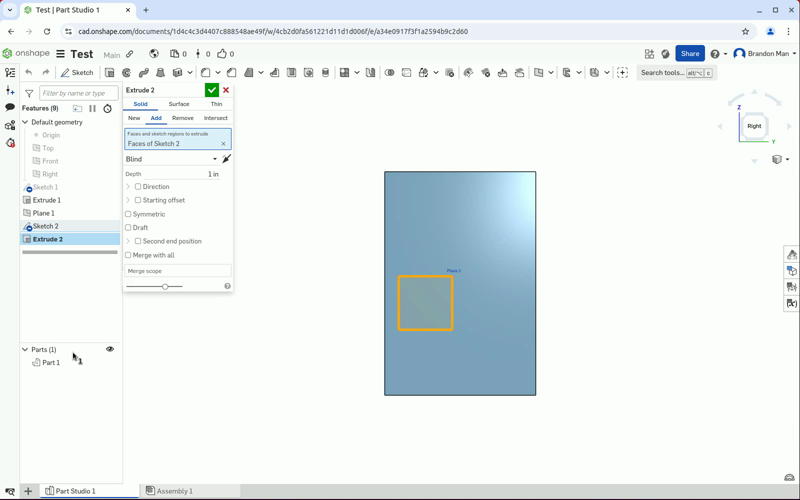
mouse_move(143, 106)
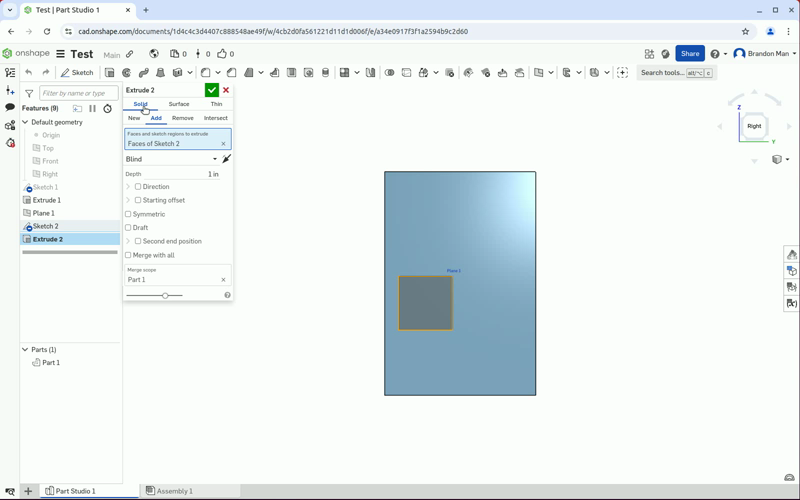
click(143, 106)
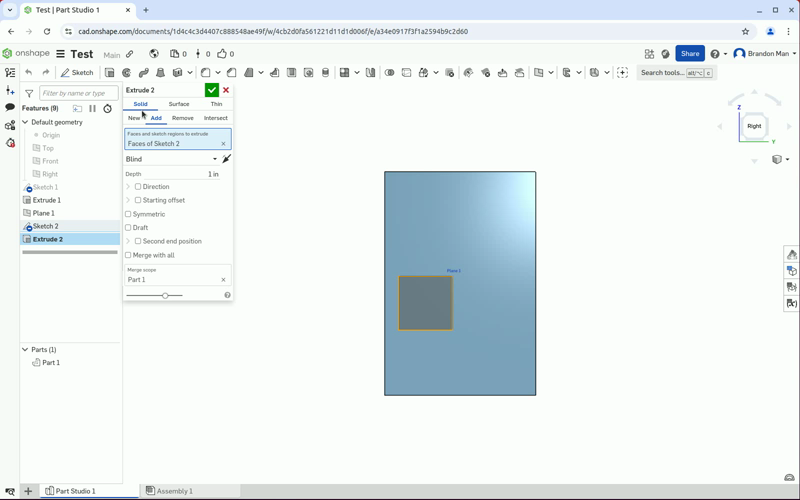
mouse_move(137, 120)
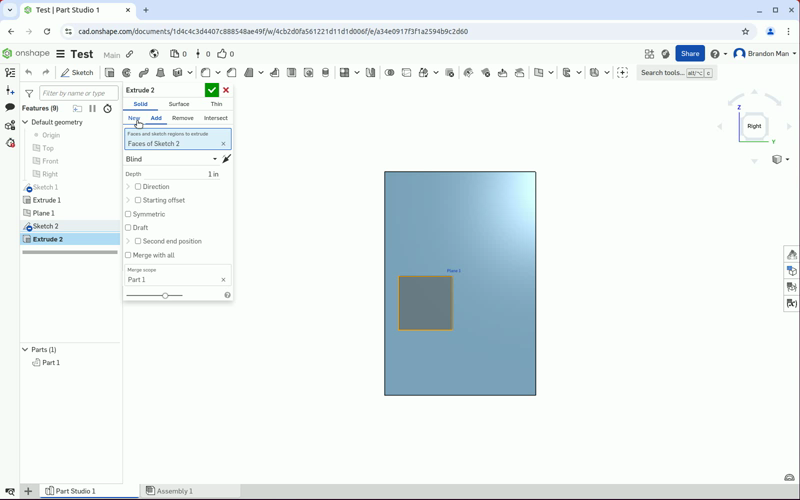
click(137, 120)
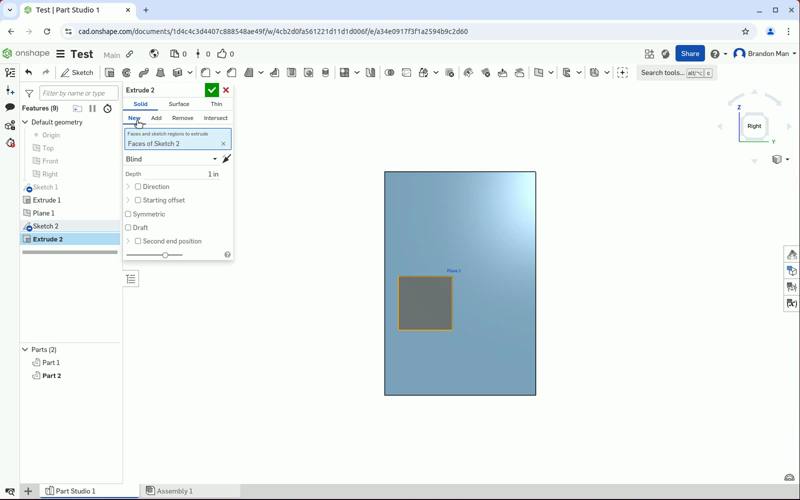
key(tab, 4)
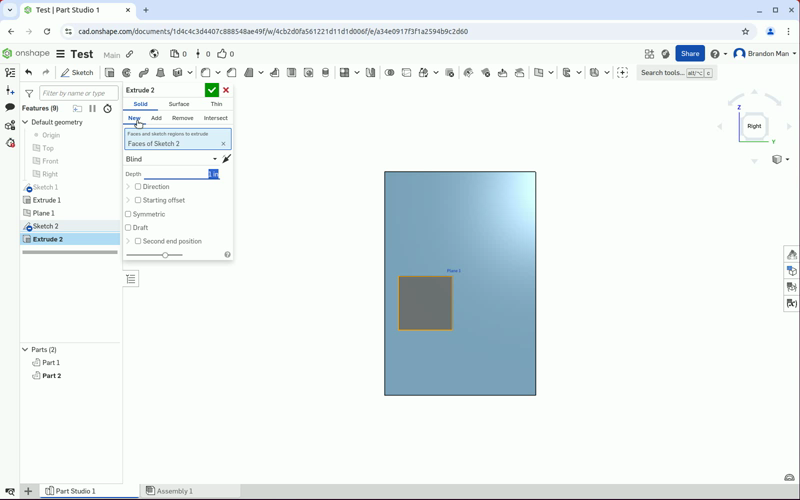
text(0.241)
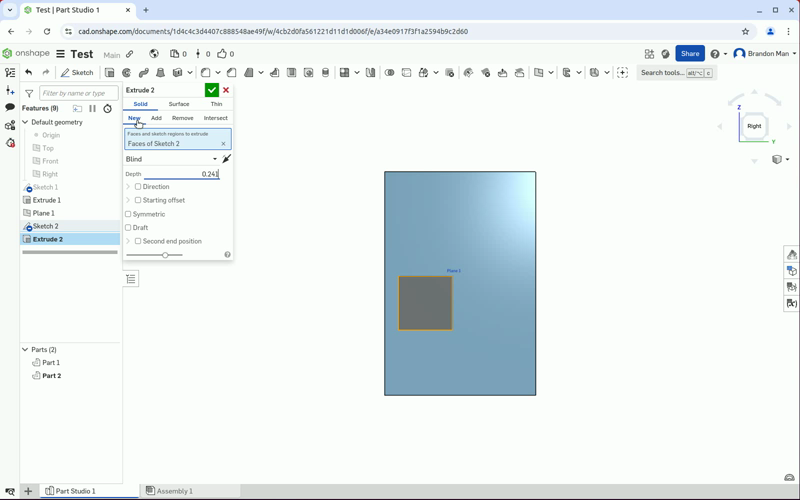
key(enter)
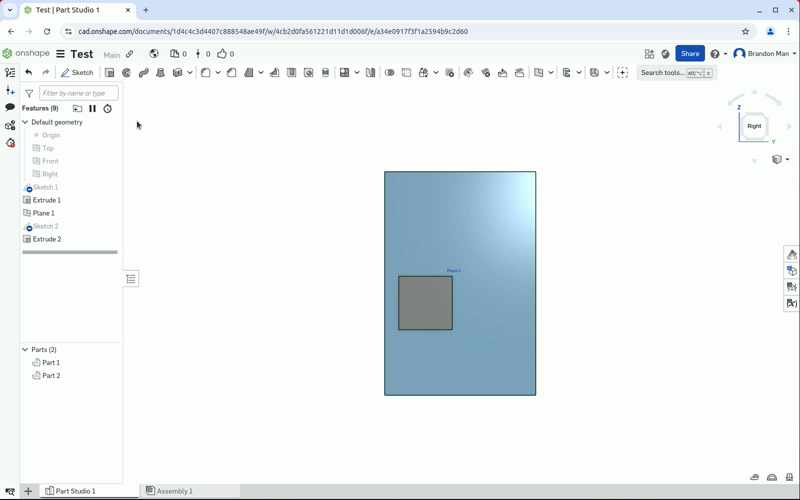
key(shift+h)
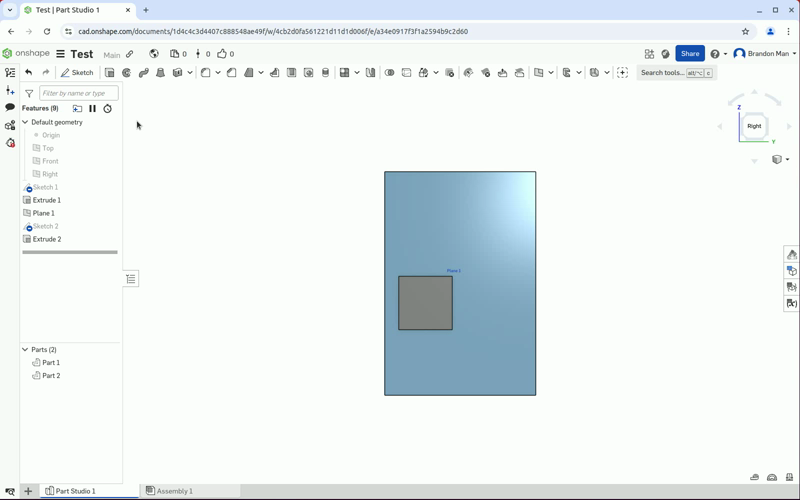
key(shift+h)
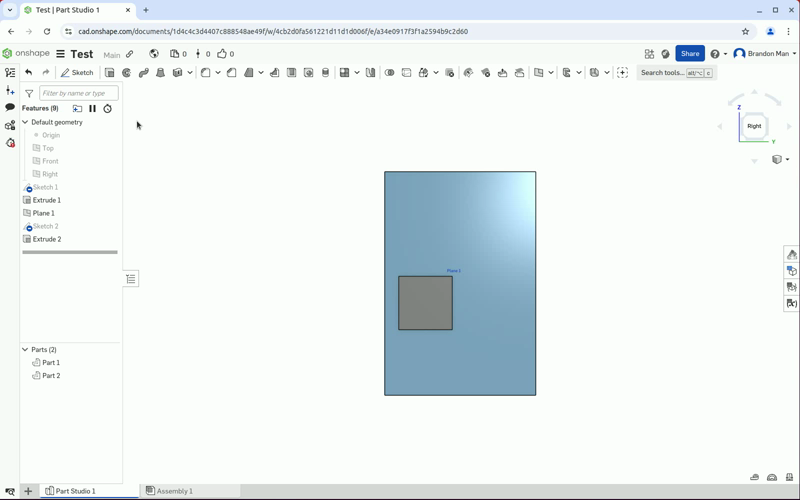
mouse_move(73, 189)
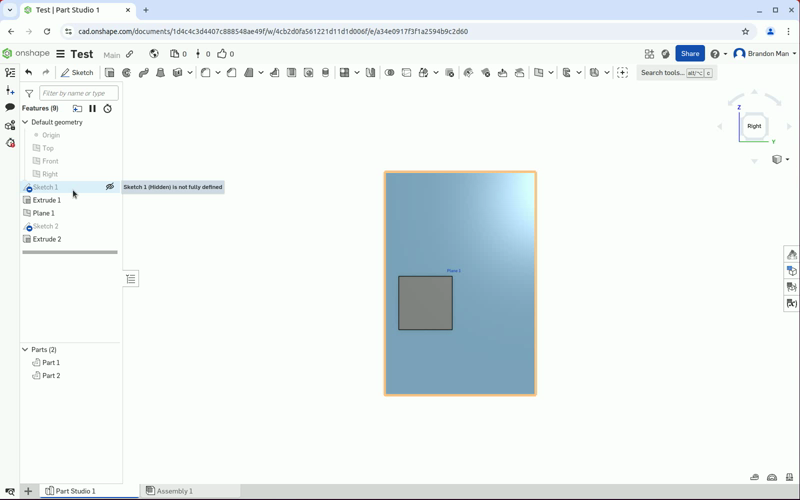
click(73, 189)
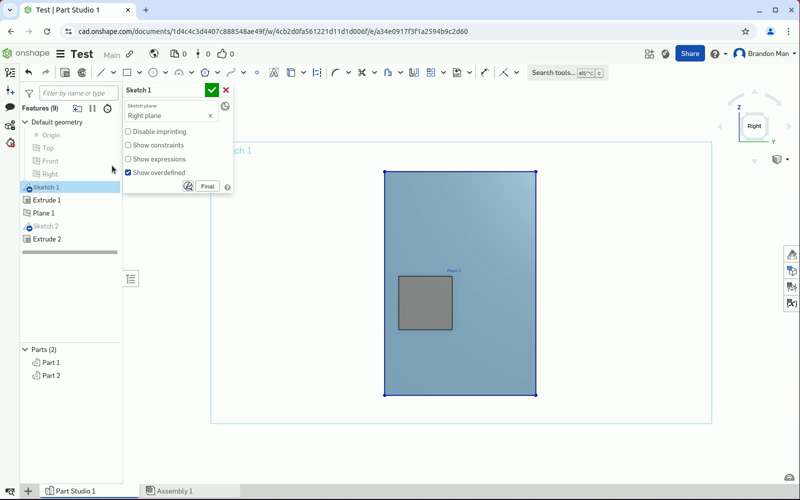
mouse_move(229, 92)
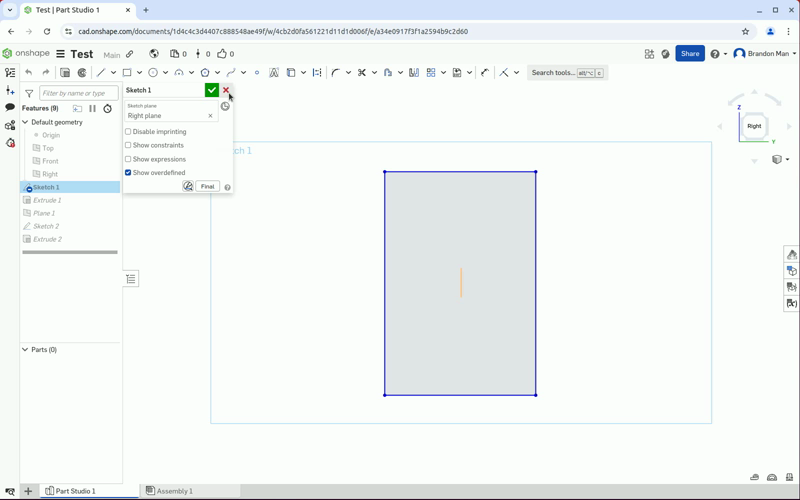
click(229, 92)
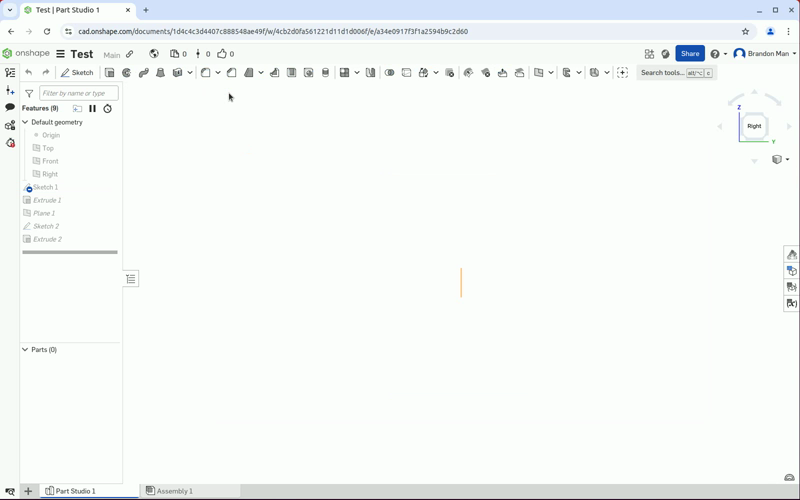
key(shift+s)
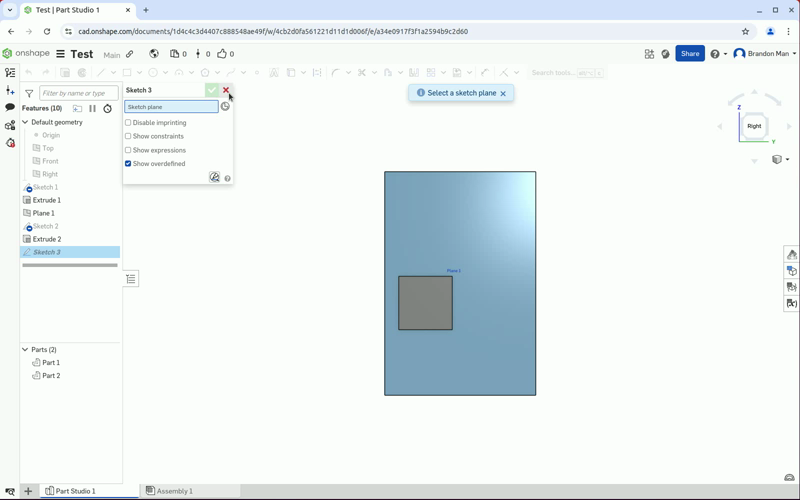
mouse_move(73, 215)
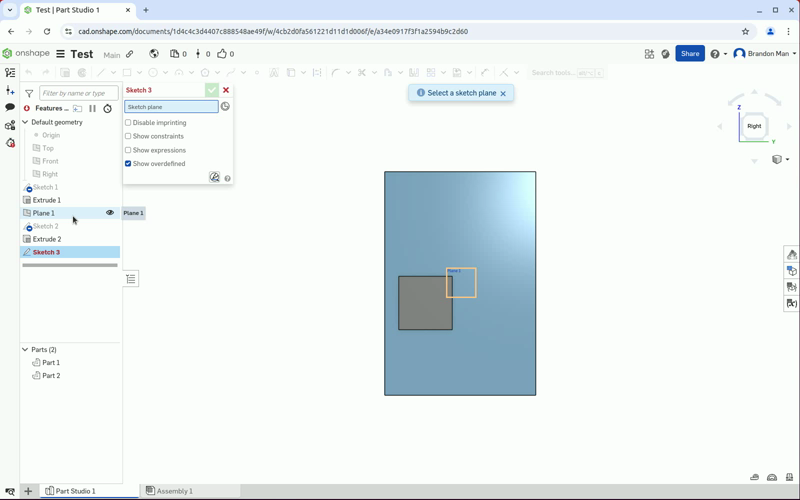
click(73, 215)
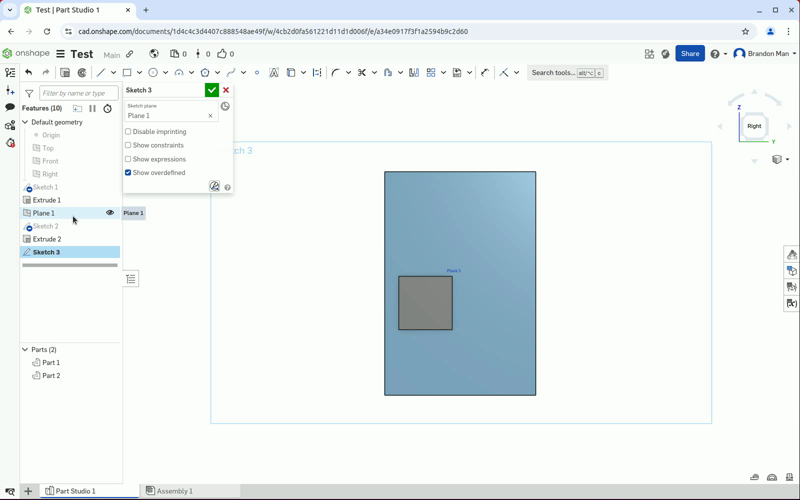
mouse_move(73, 352)
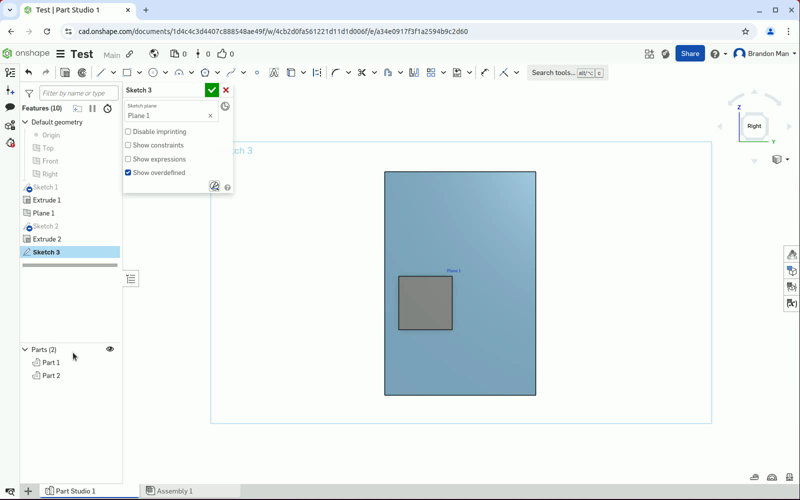
key(y)
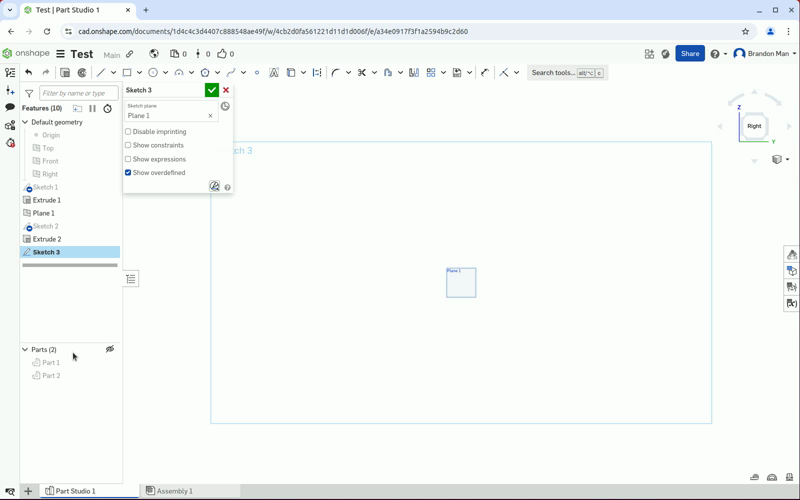
key(l)
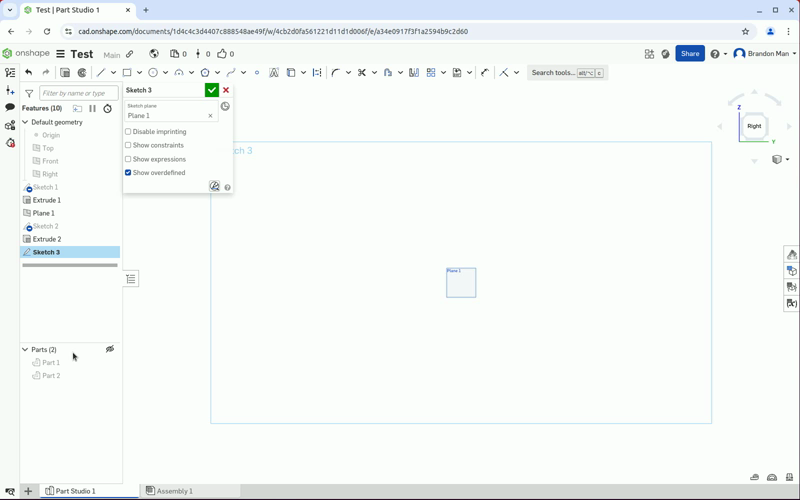
key_down(shift)
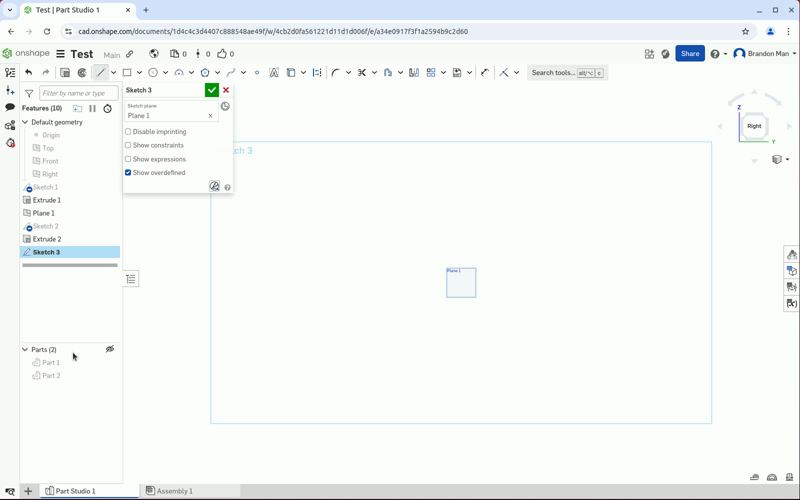
mouse_move(483, 329)
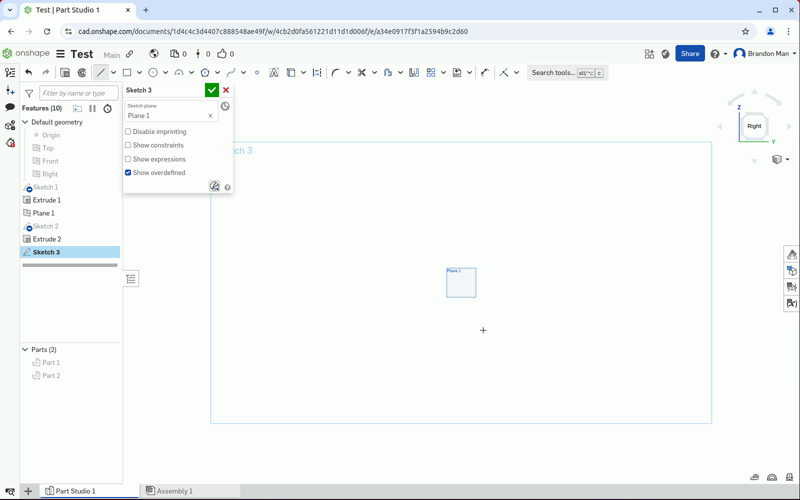
click(483, 329)
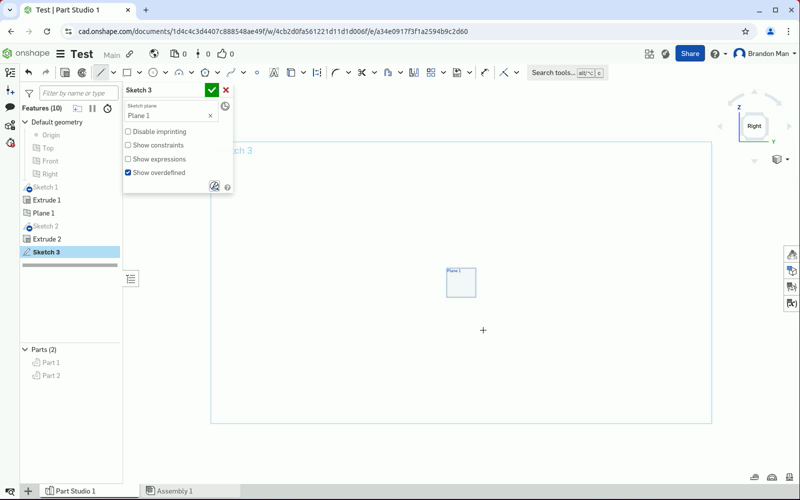
key_up(shift)
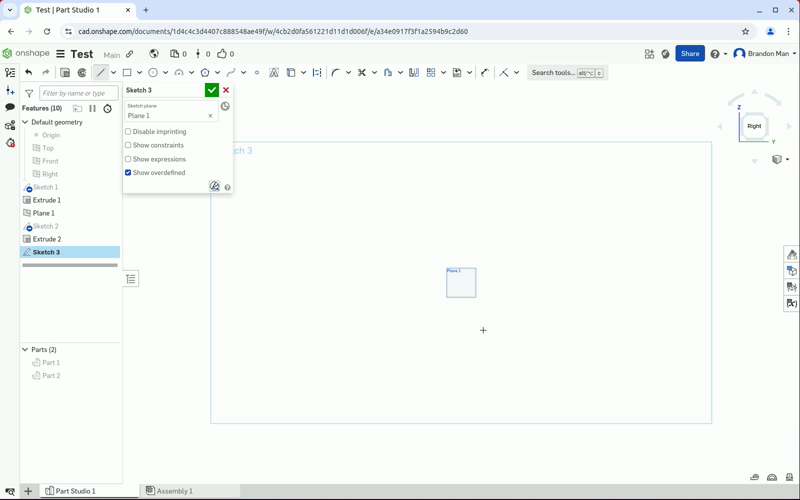
key_down(shift)
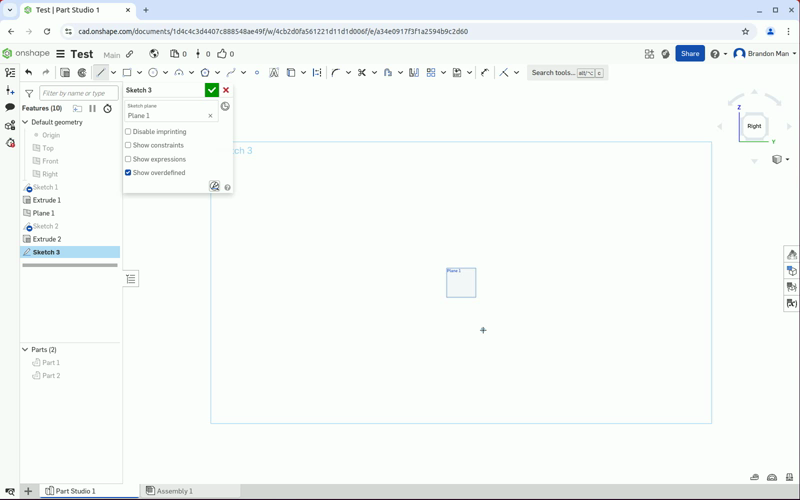
mouse_move(513, 329)
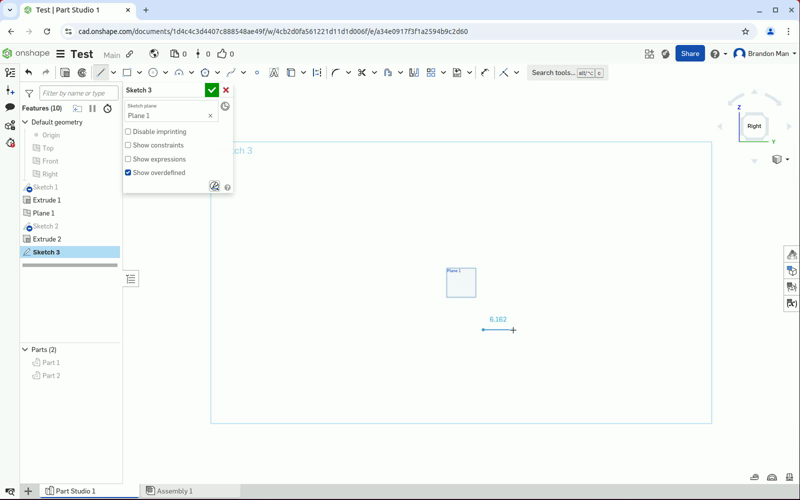
mouse_move(536, 329)
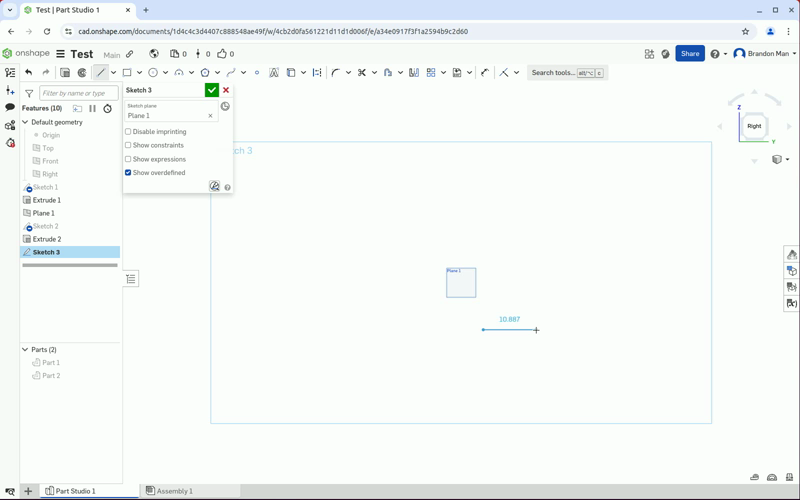
click(536, 329)
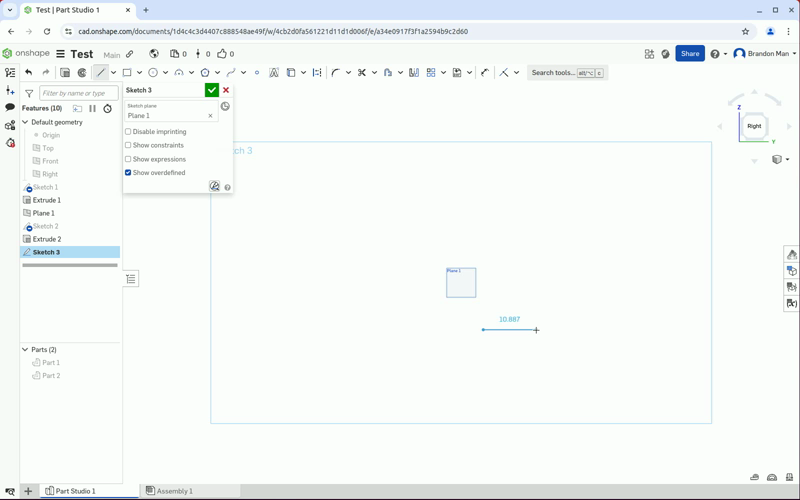
key_up(shift)
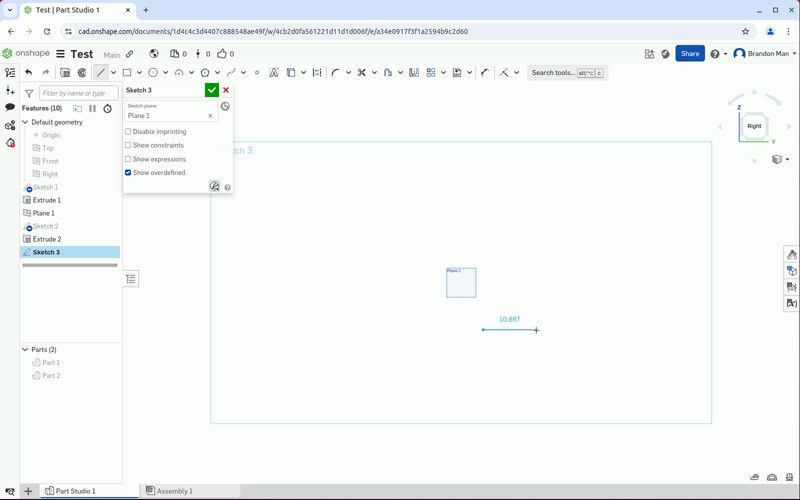
key_down(shift)
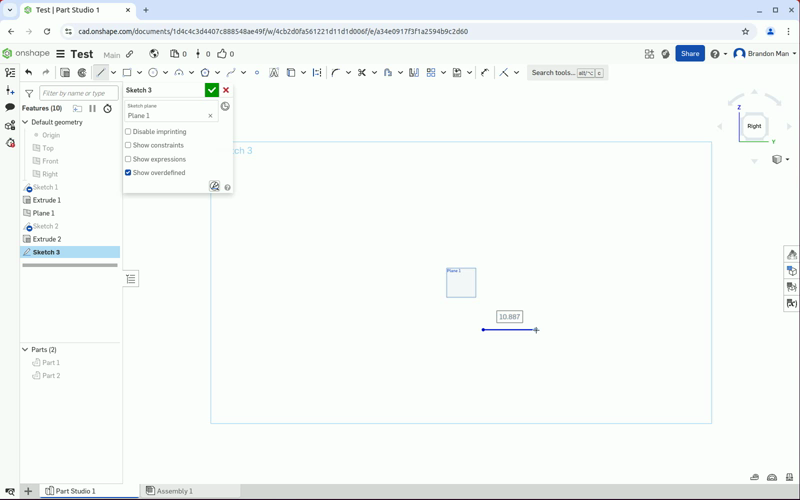
mouse_move(566, 329)
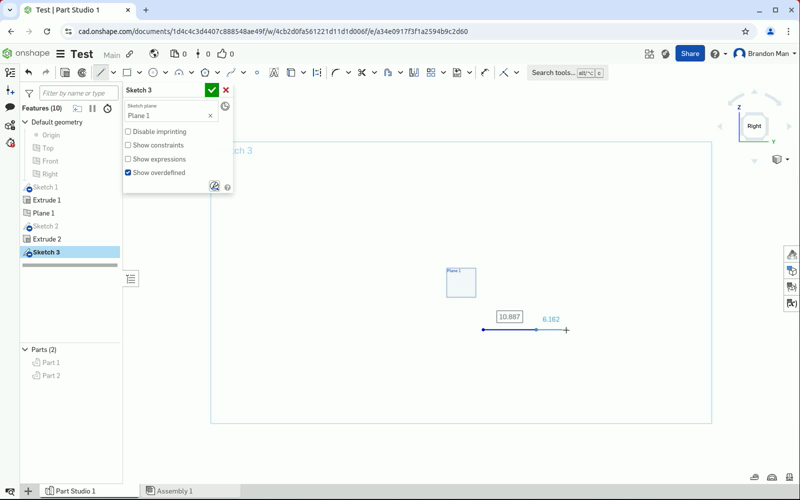
mouse_move(536, 276)
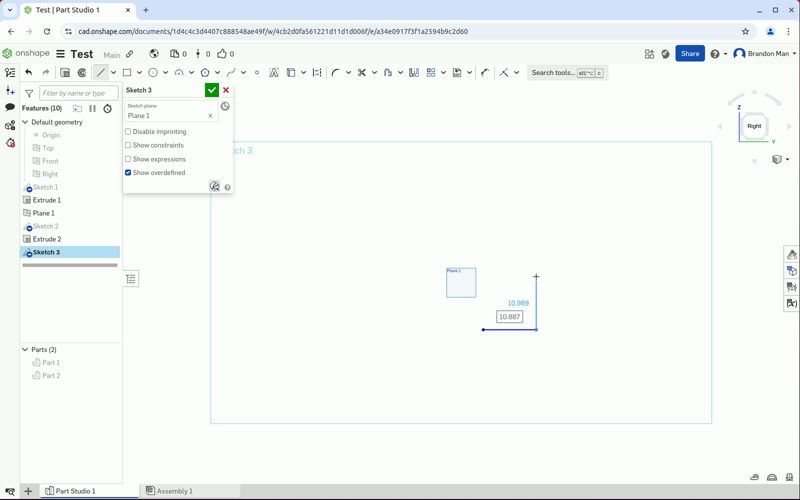
click(536, 276)
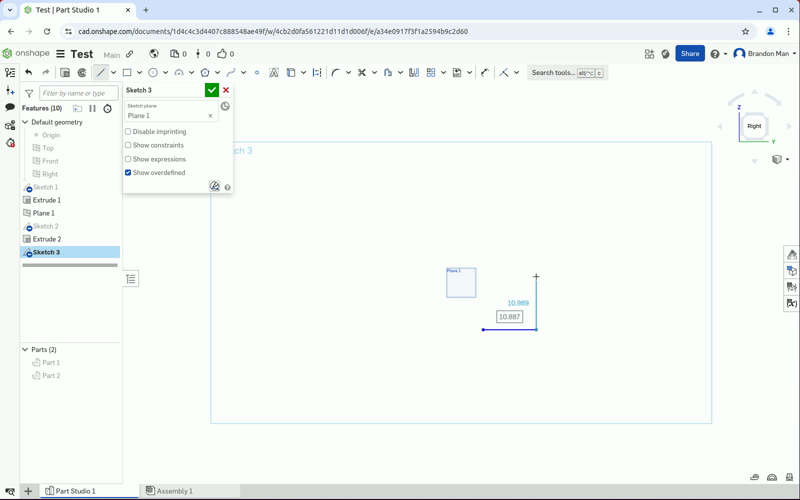
key_up(shift)
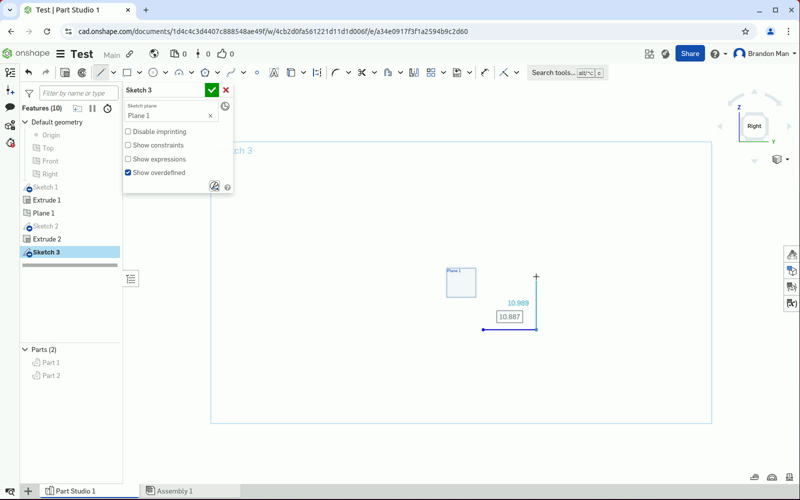
key_down(shift)
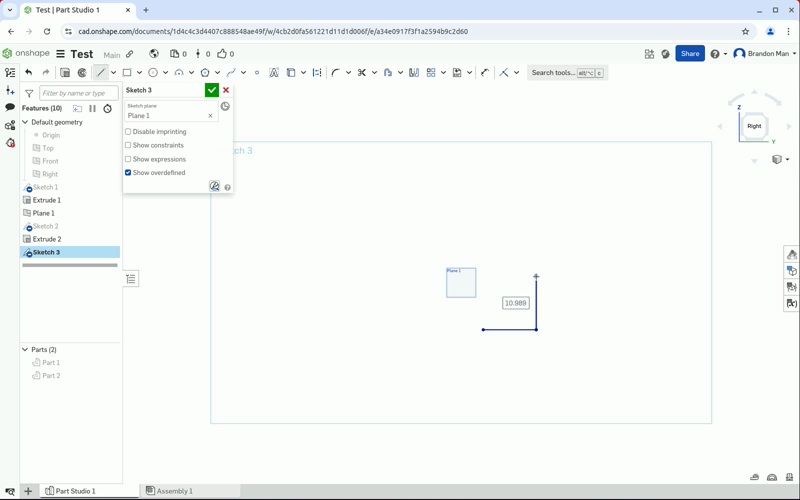
mouse_move(566, 276)
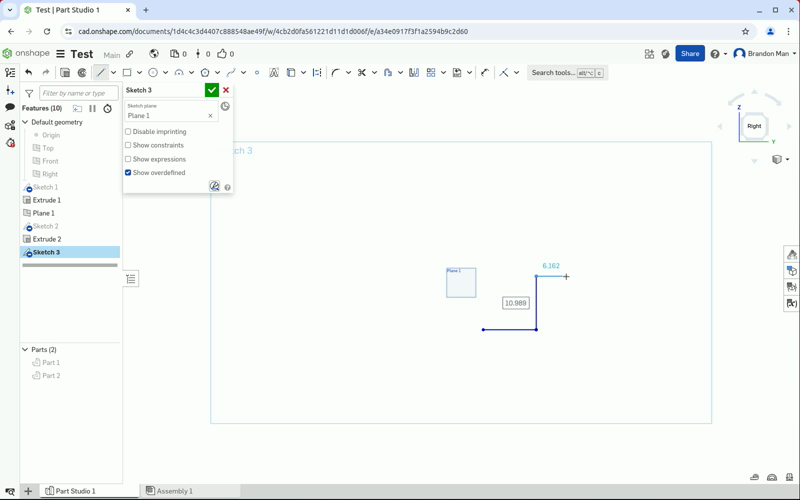
mouse_move(483, 276)
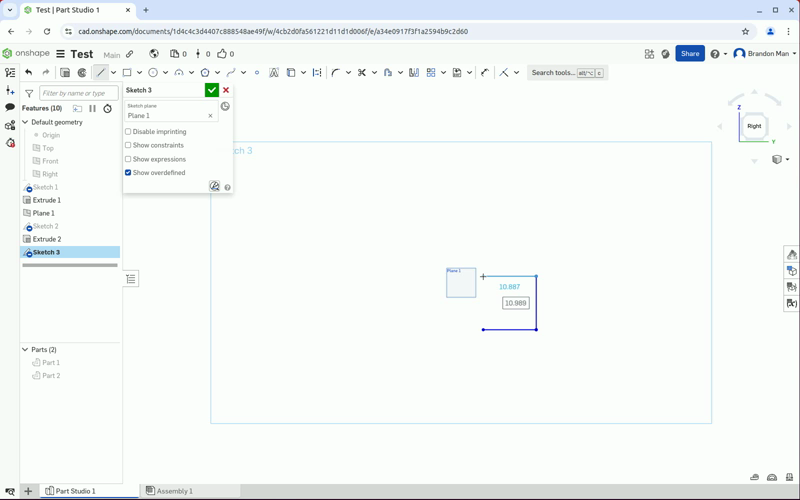
click(483, 276)
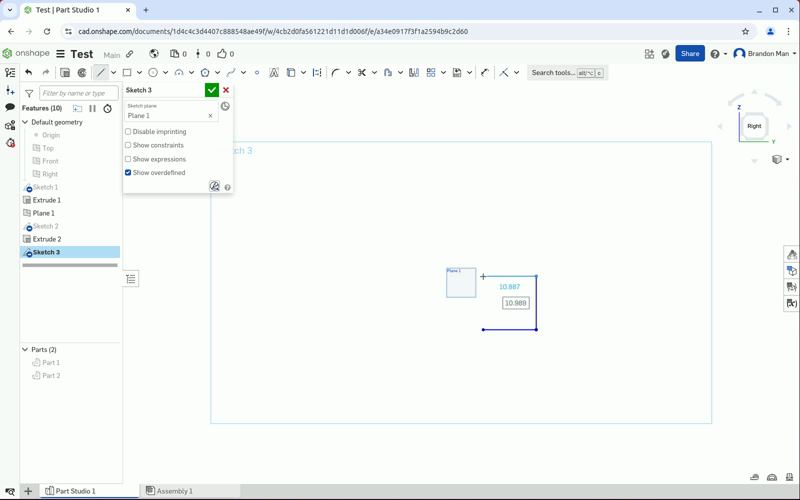
key_up(shift)
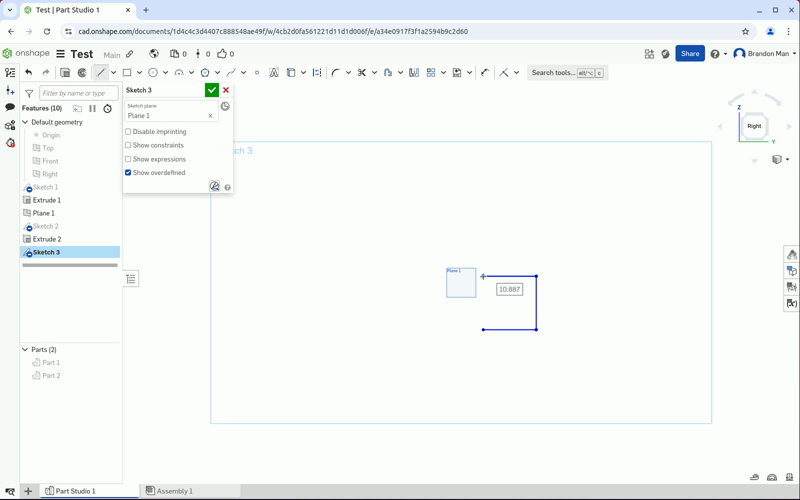
mouse_move(513, 276)
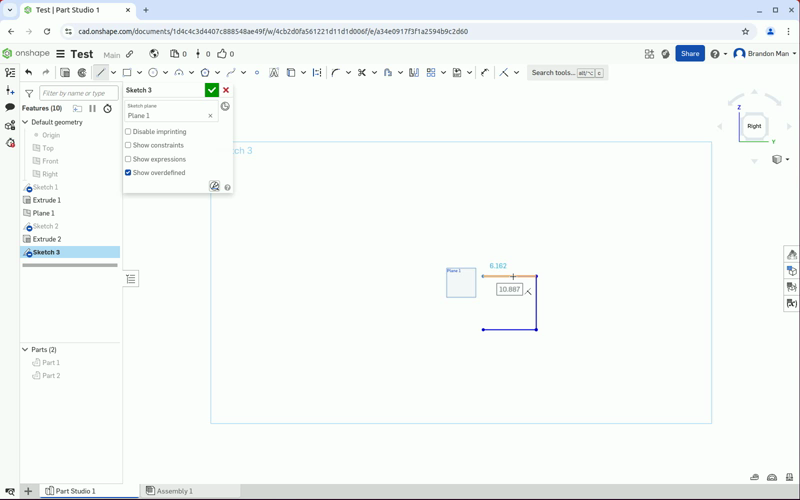
key_down(shift)
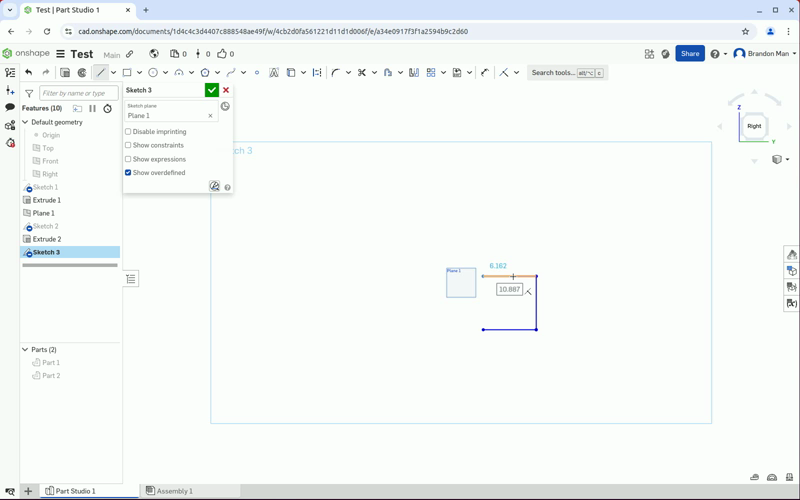
mouse_move(483, 329)
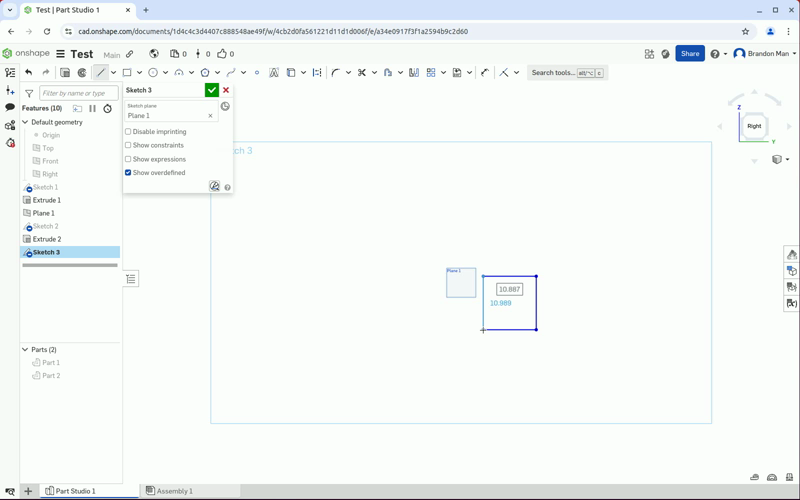
key_up(shift)
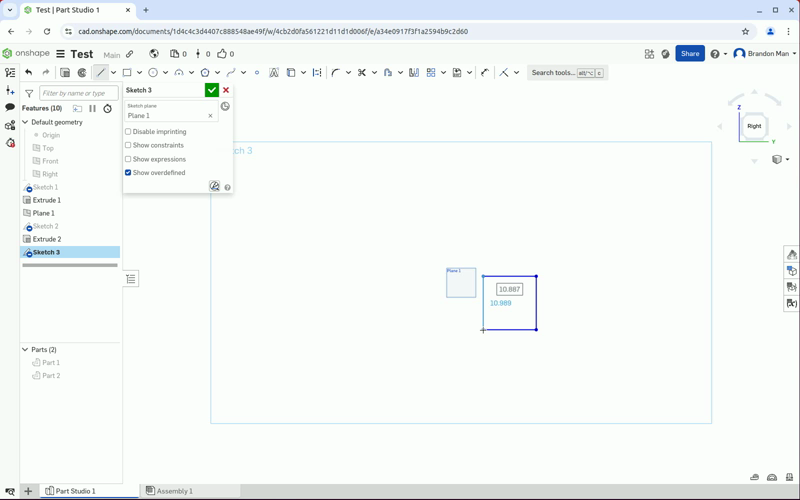
click(483, 329)
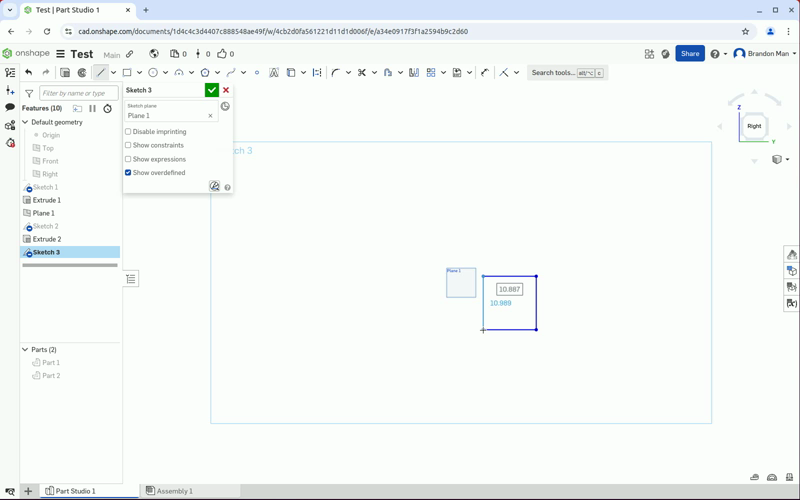
key(esc)
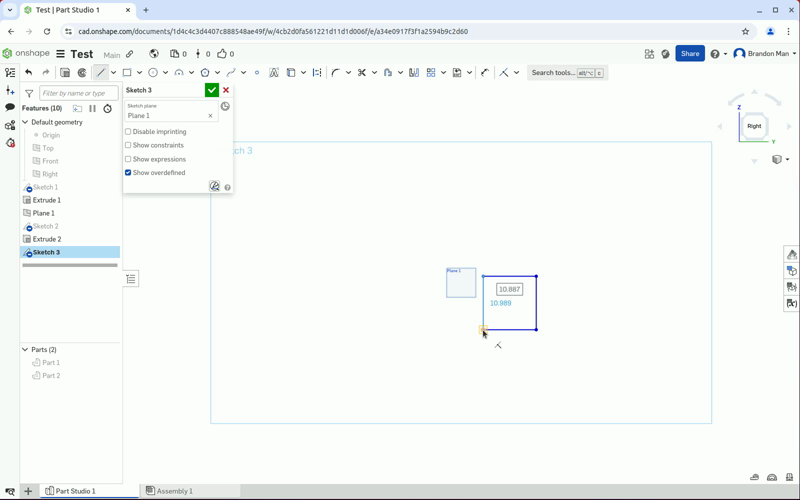
mouse_move(520, 278)
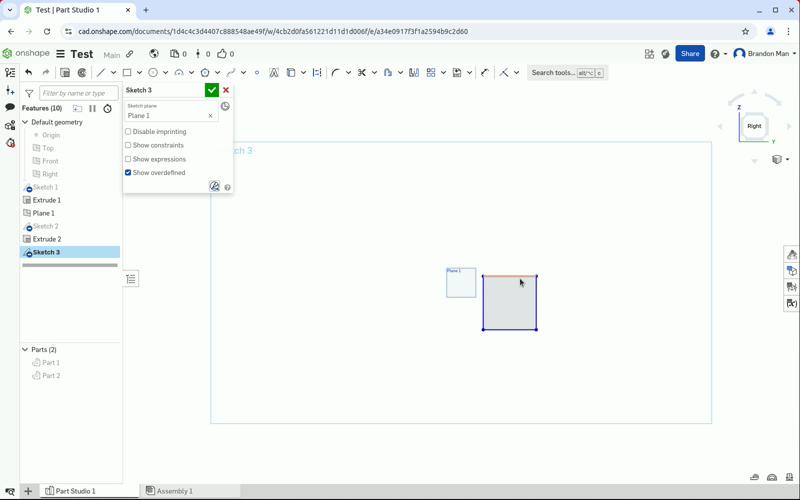
click(520, 278)
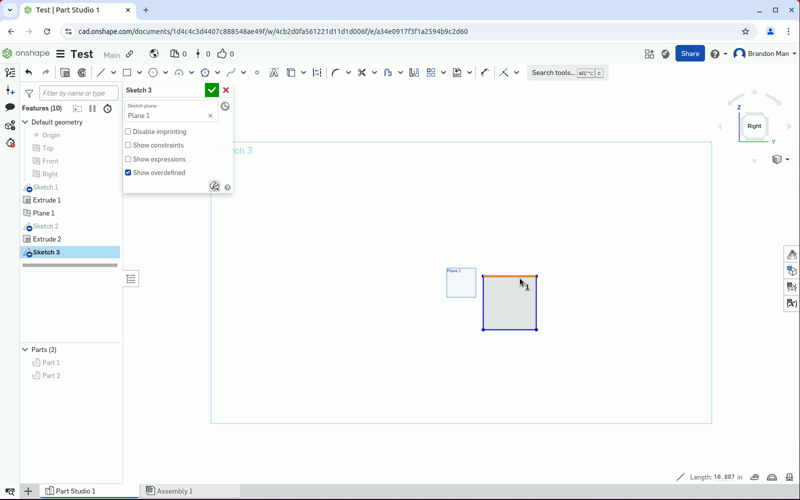
mouse_move(73, 352)
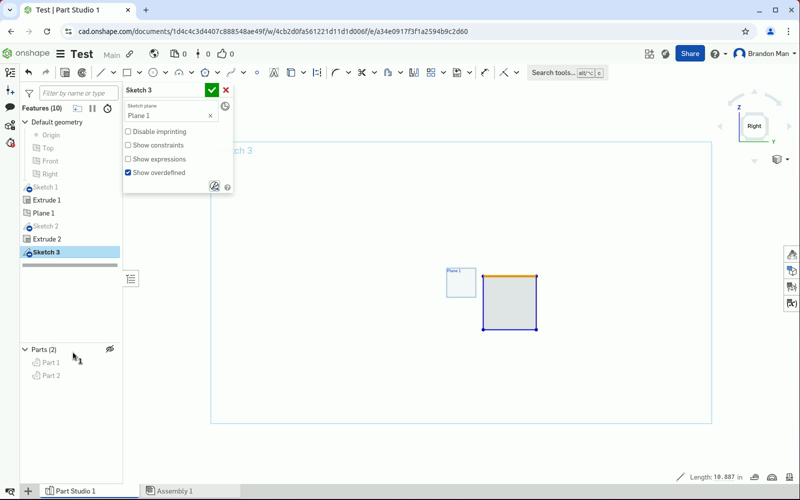
key(shift+y)
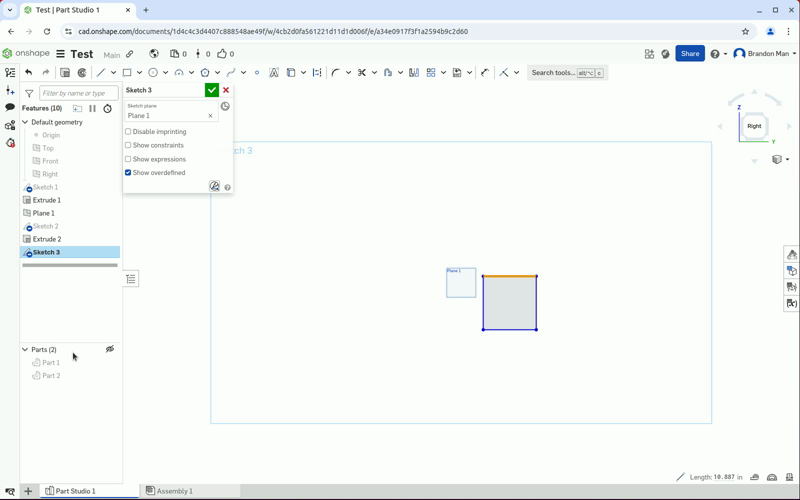
key(shift+e)
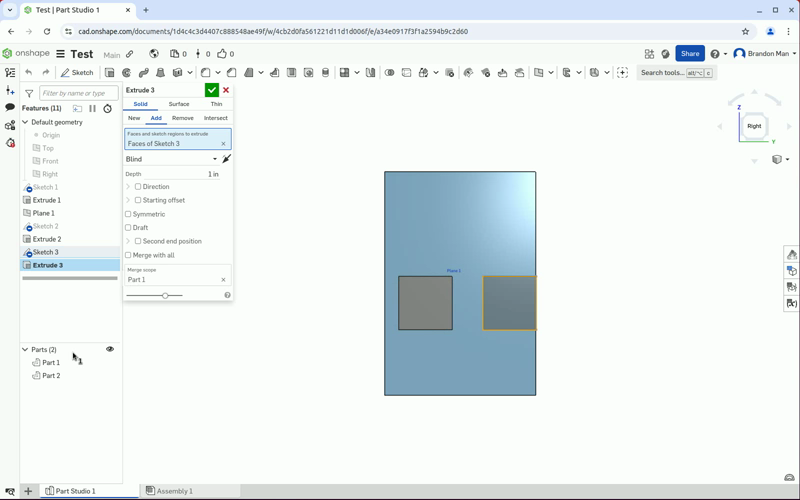
mouse_move(143, 106)
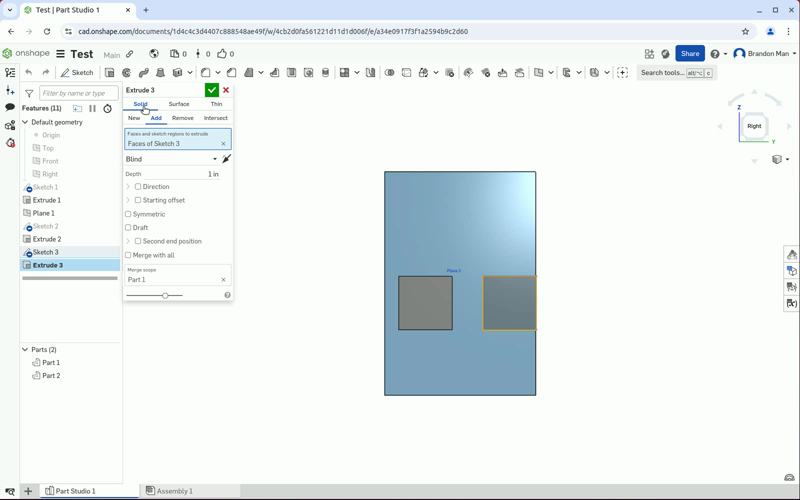
click(143, 106)
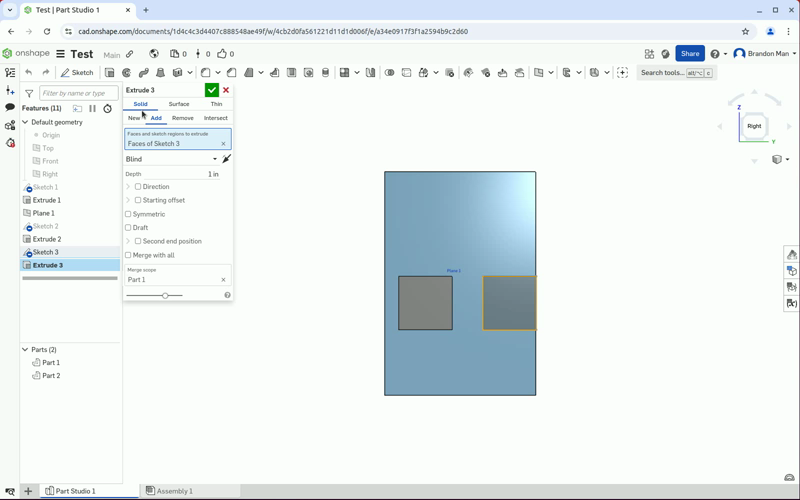
mouse_move(137, 120)
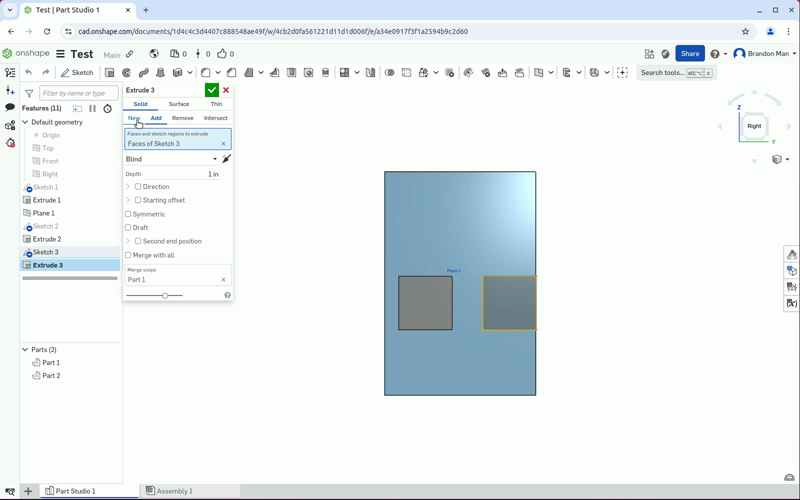
click(137, 120)
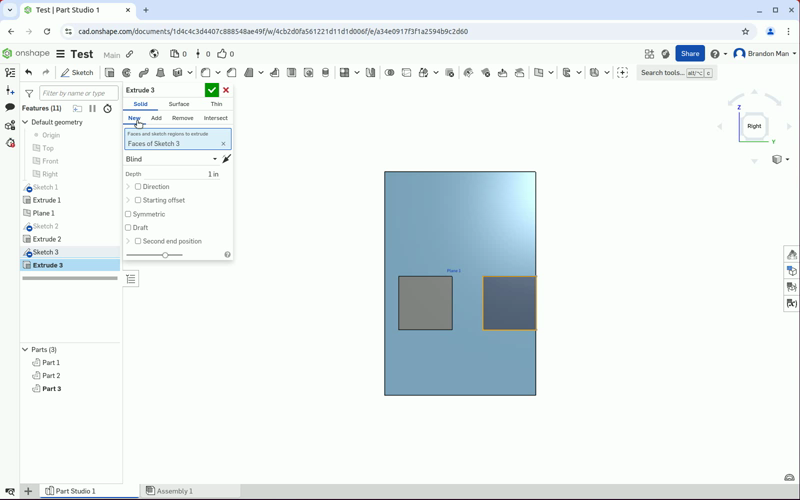
key(tab, 4)
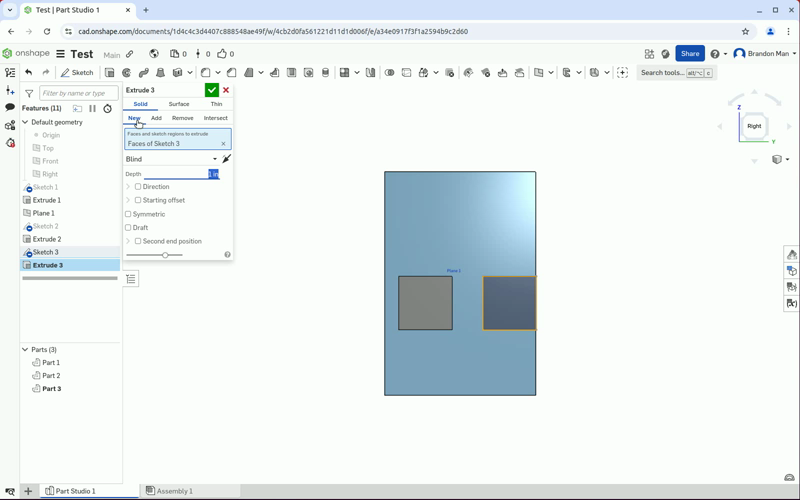
text(0.241)
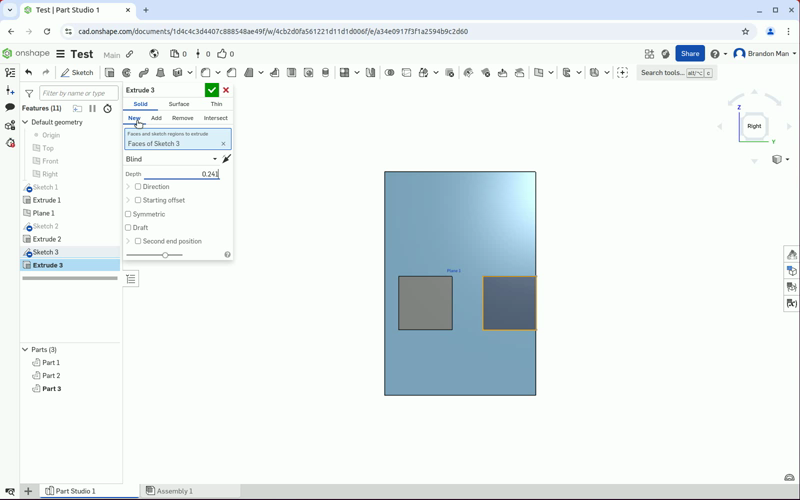
key(enter)
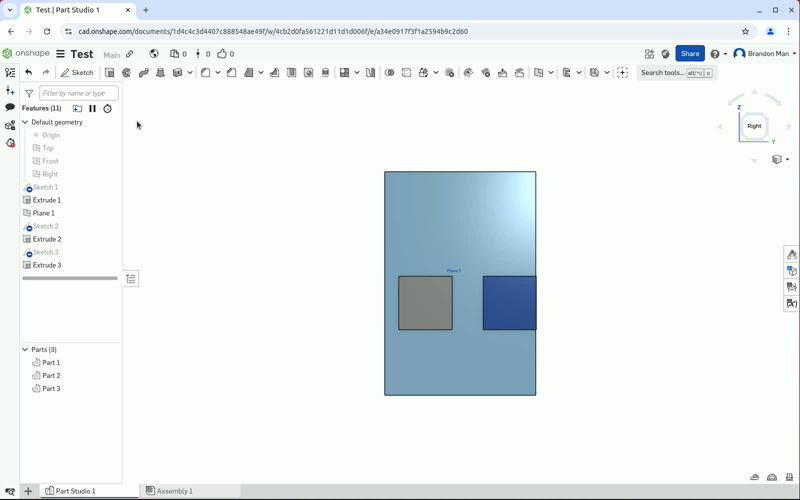
key(shift+h)
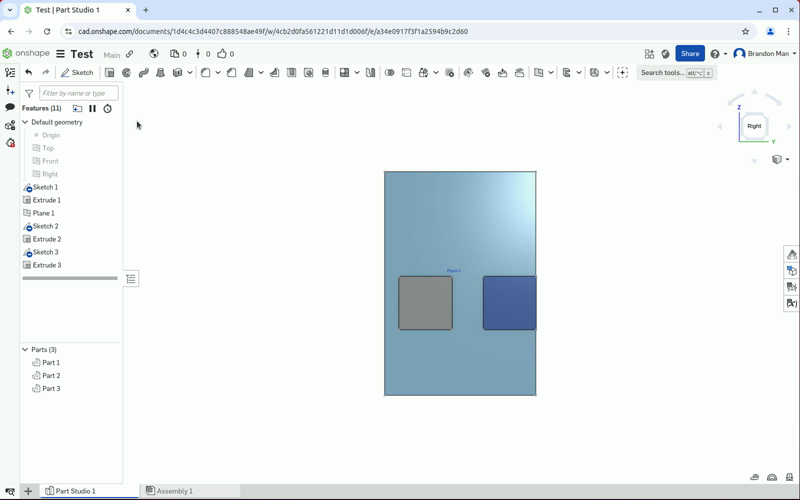
key(shift+h)
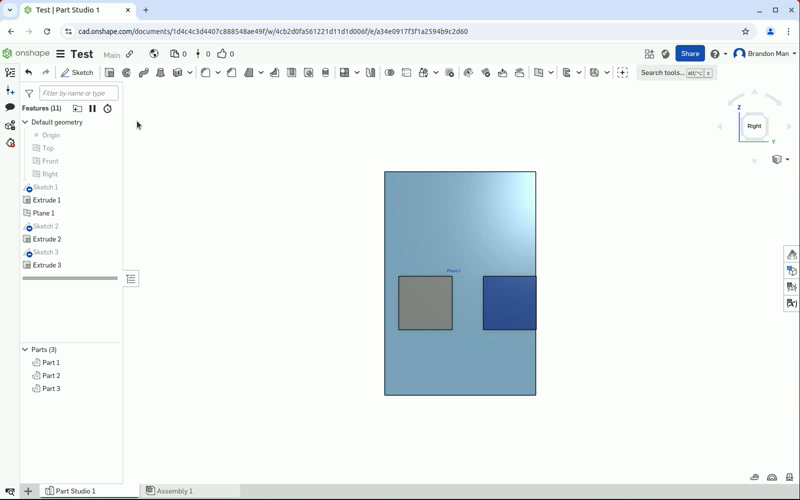
mouse_move(73, 189)
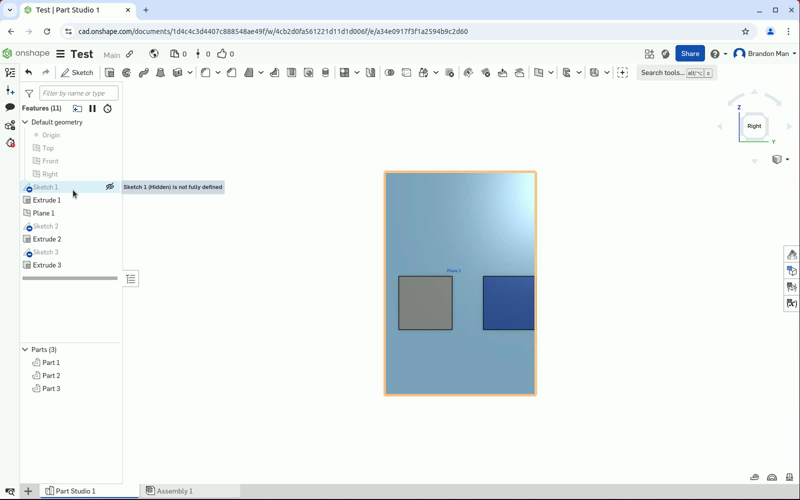
click(73, 189)
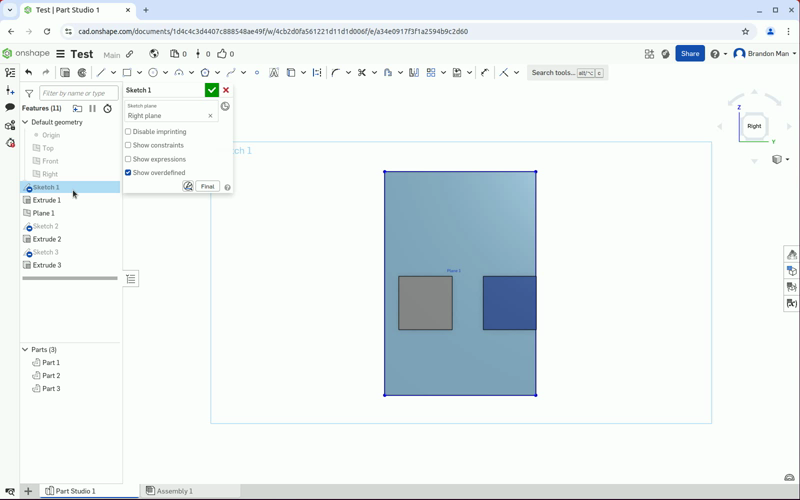
mouse_move(229, 92)
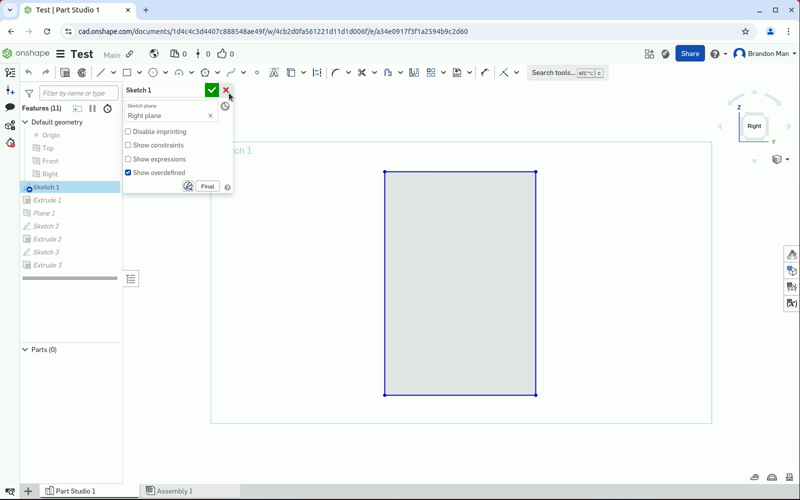
click(229, 92)
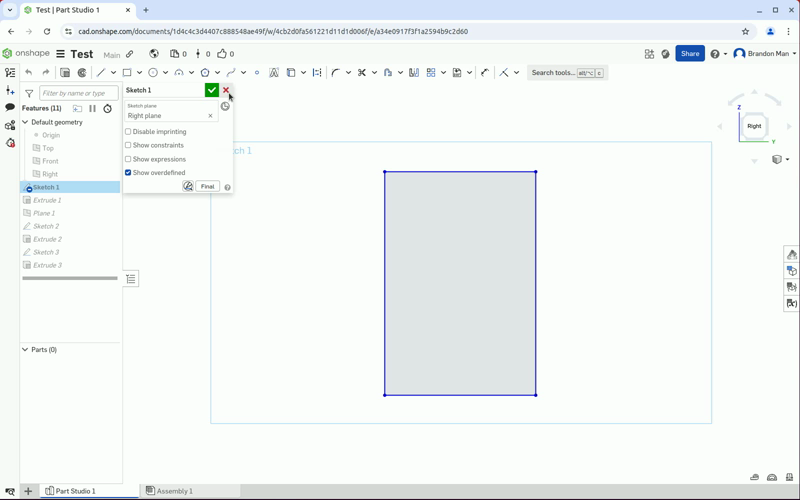
key(shift+s)
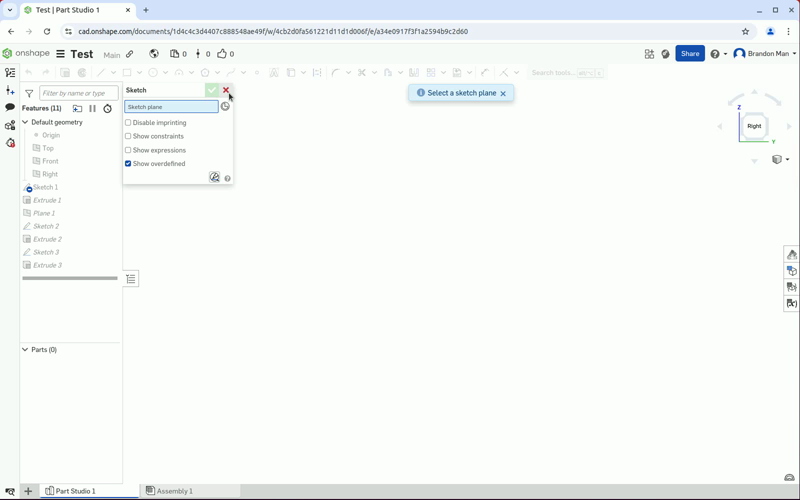
mouse_move(73, 215)
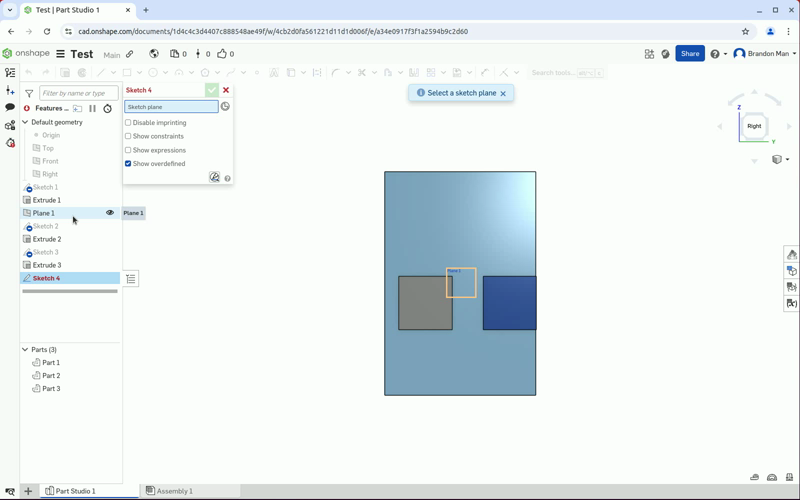
click(73, 215)
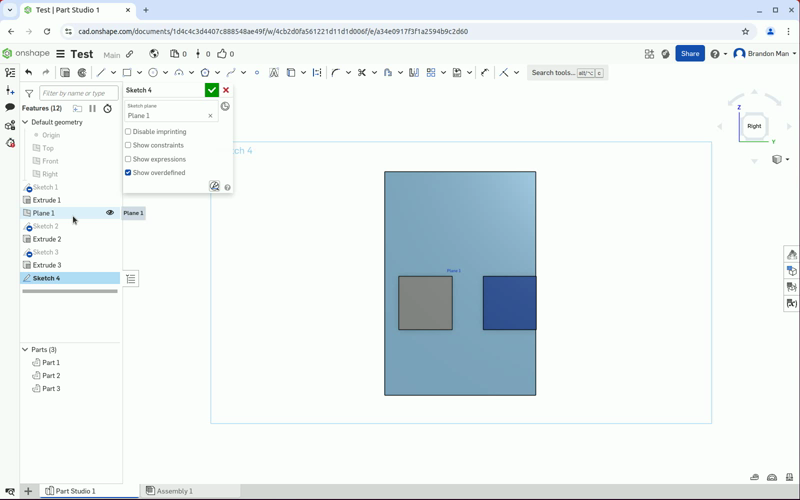
mouse_move(73, 352)
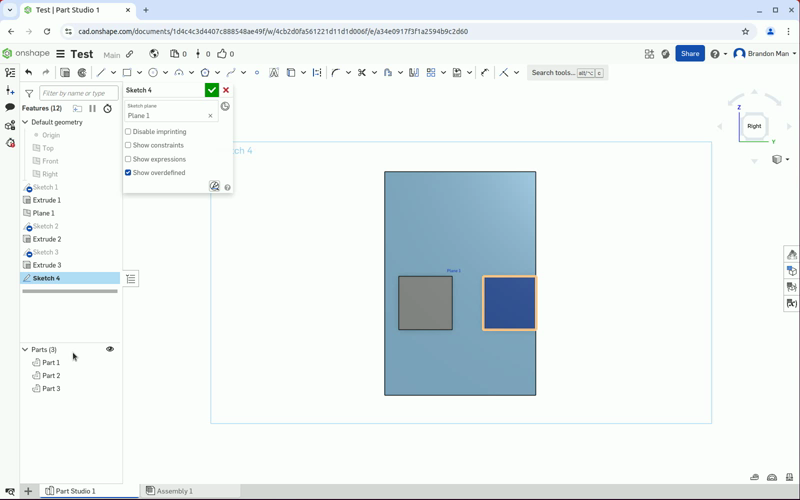
key(y)
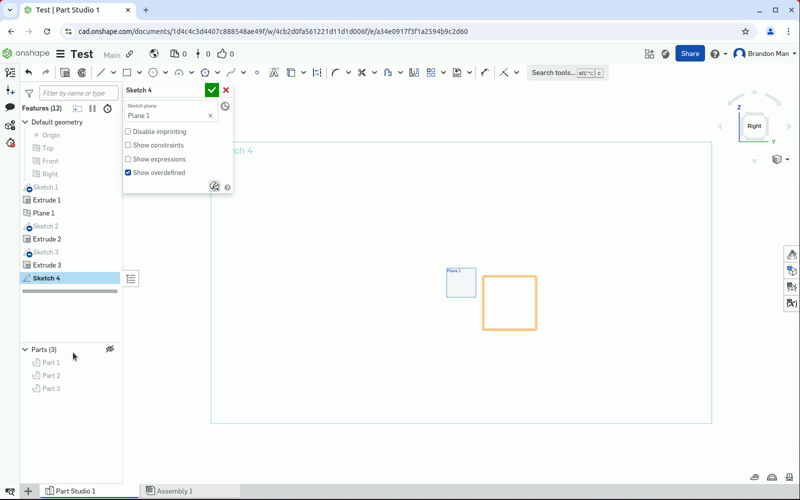
key(l)
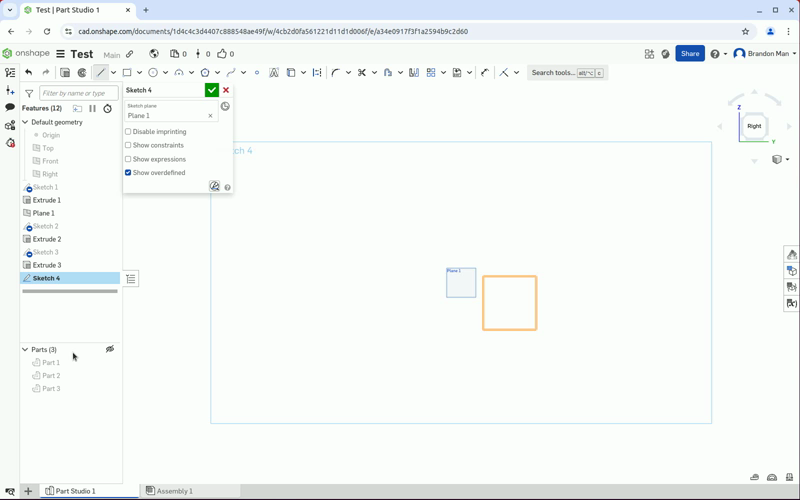
key_down(shift)
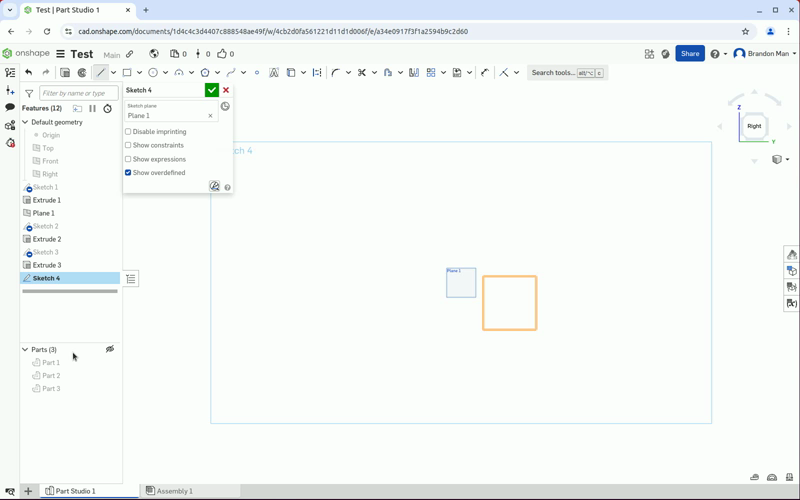
mouse_move(440, 274)
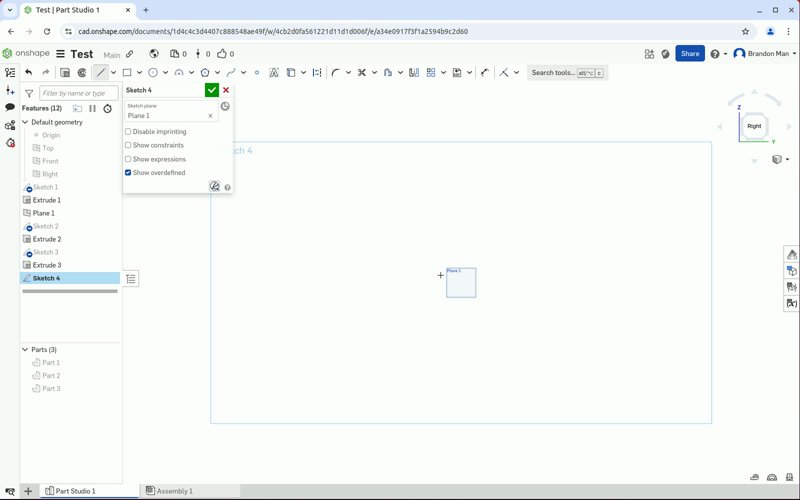
click(440, 274)
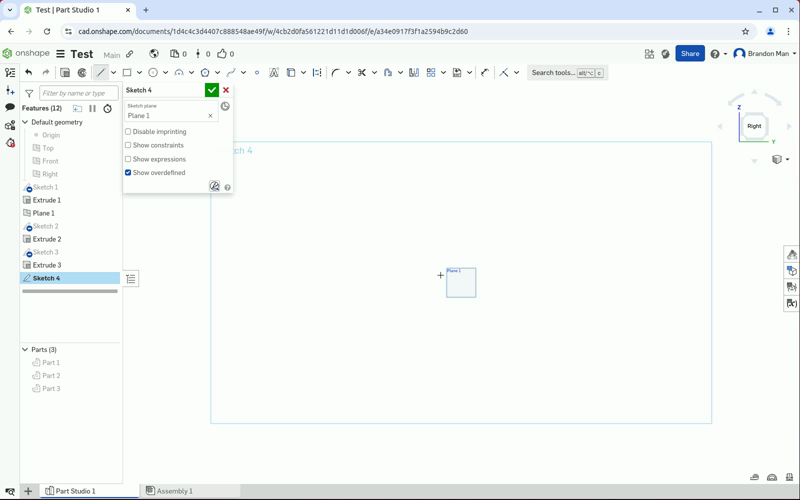
key_up(shift)
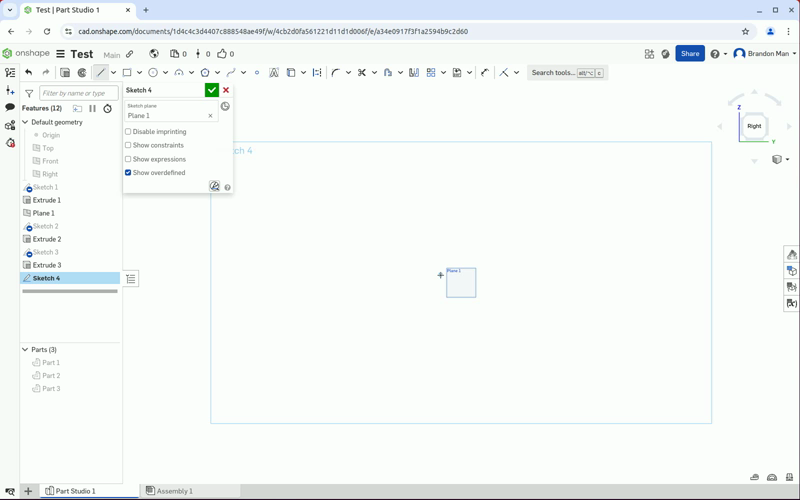
key_down(shift)
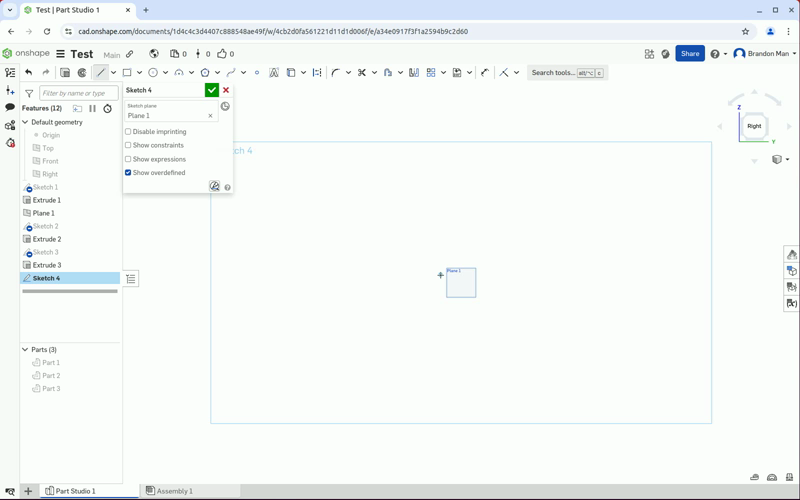
mouse_move(470, 274)
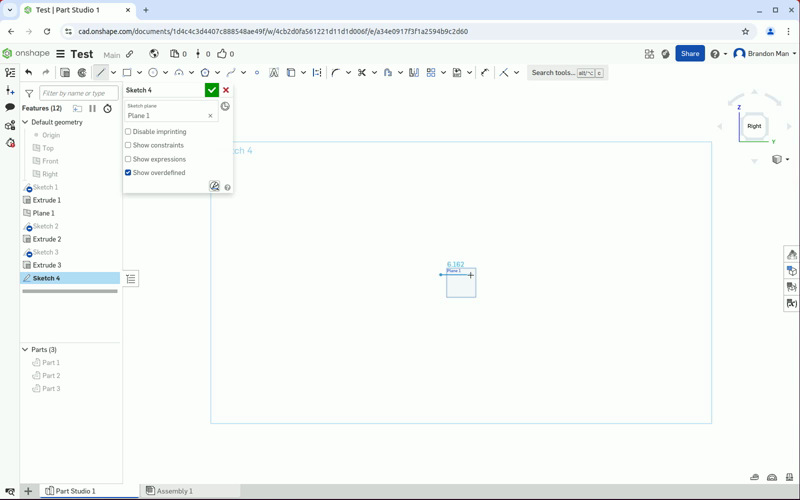
mouse_move(494, 274)
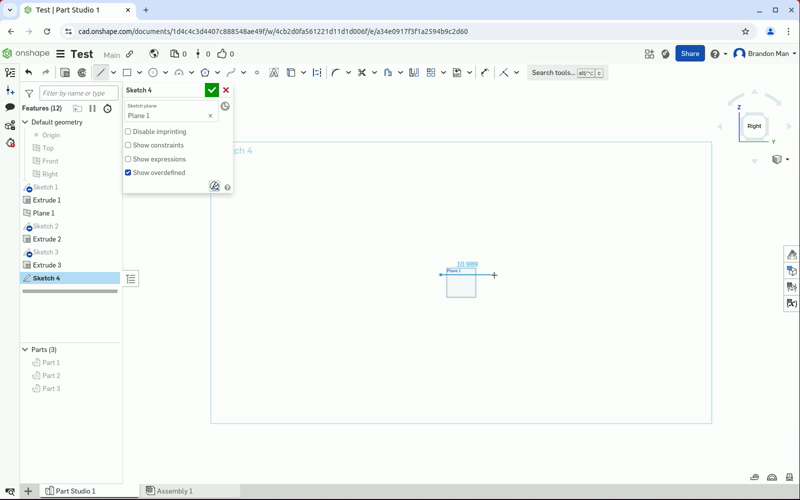
click(494, 274)
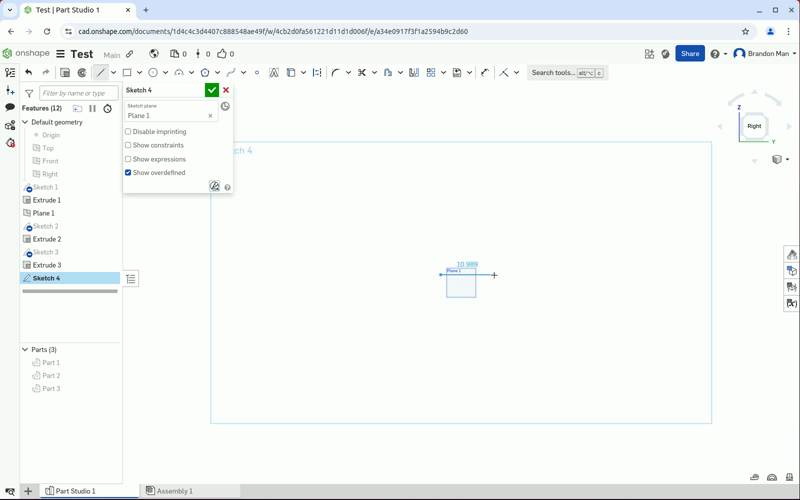
key_up(shift)
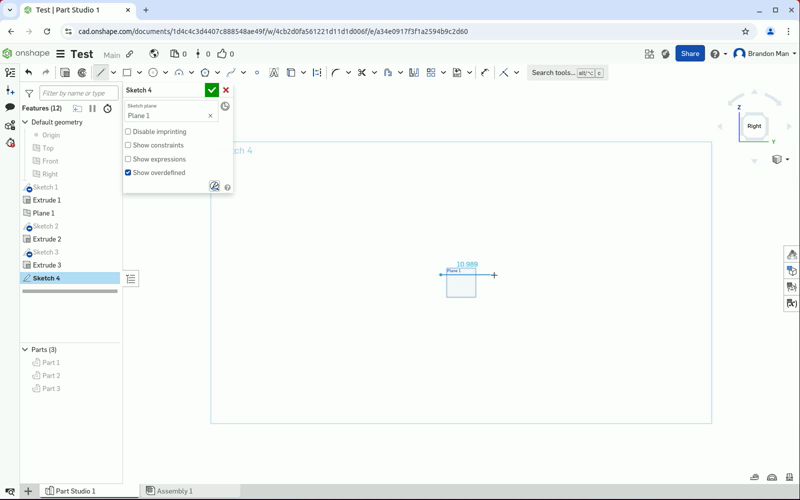
key_down(shift)
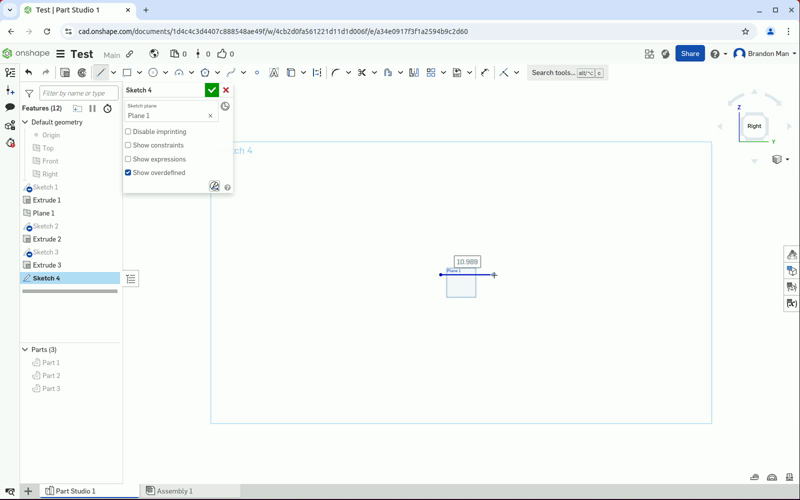
mouse_move(524, 274)
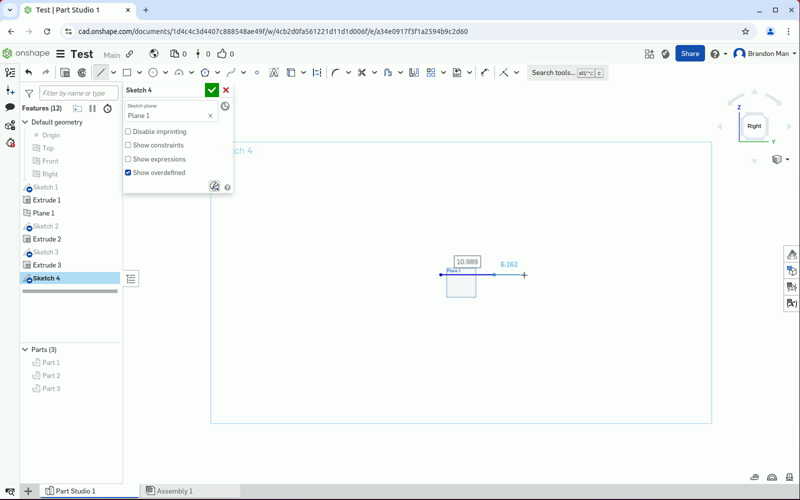
mouse_move(494, 221)
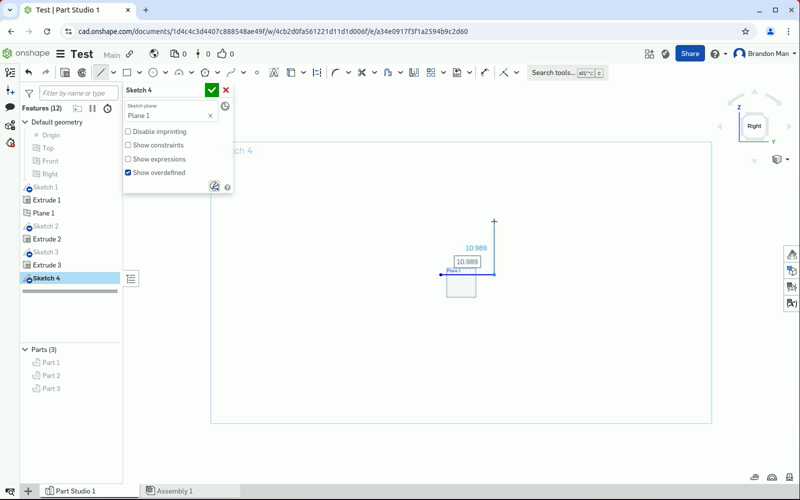
click(494, 221)
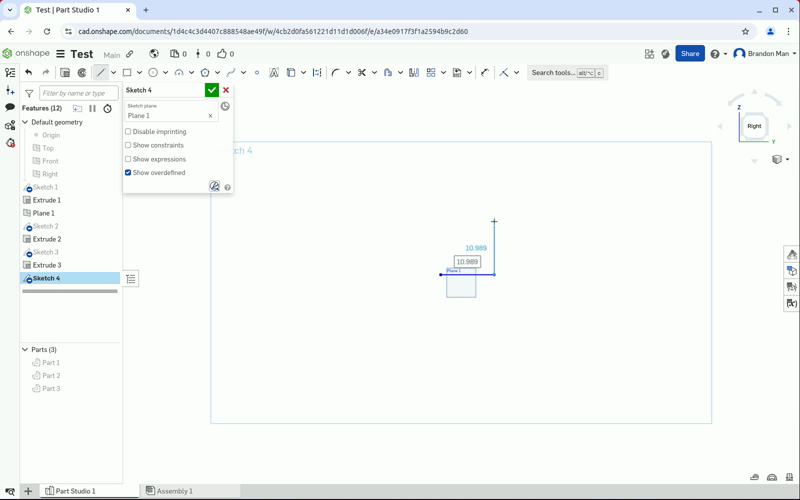
key_up(shift)
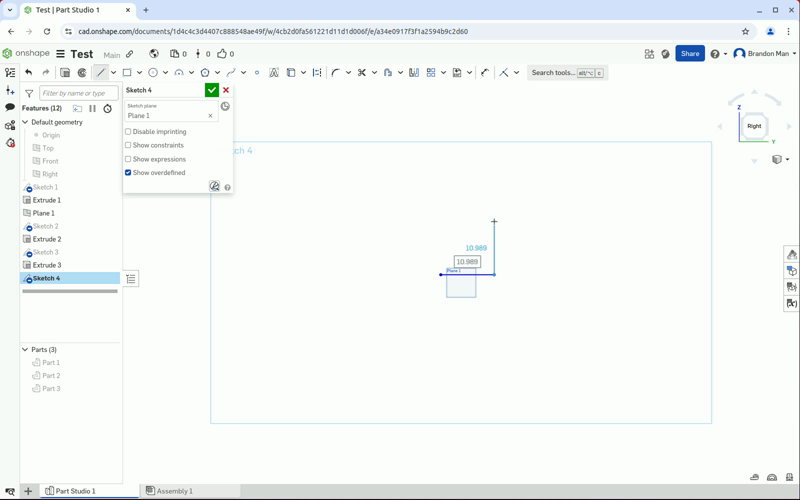
key_down(shift)
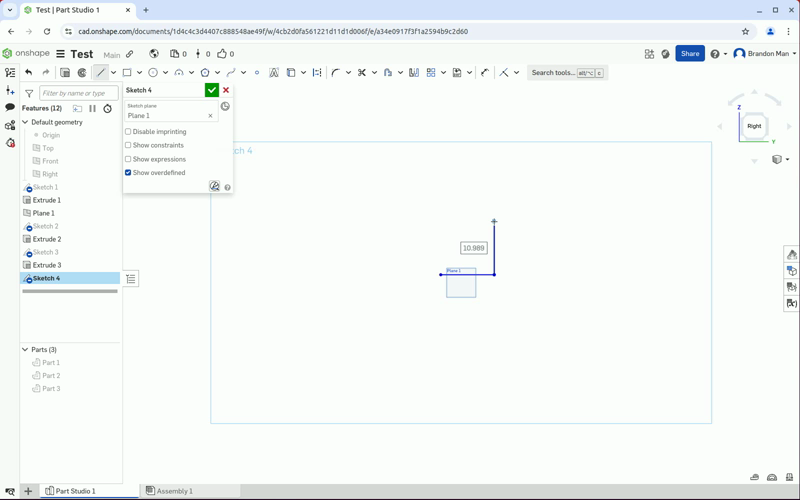
mouse_move(524, 221)
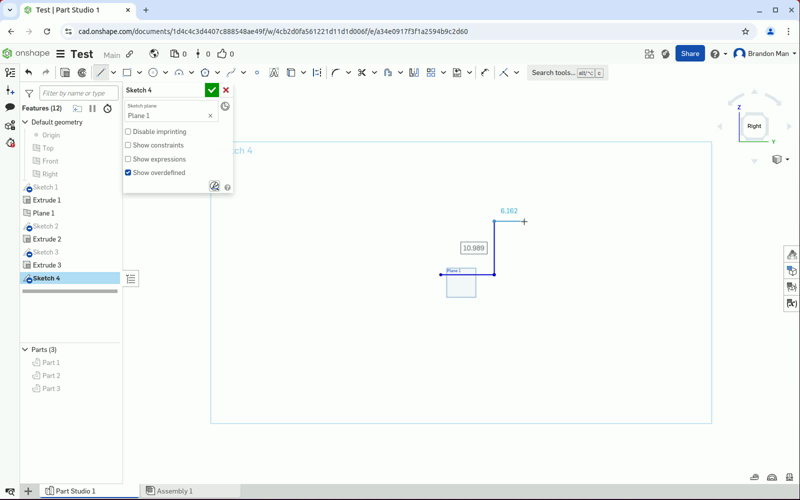
mouse_move(440, 221)
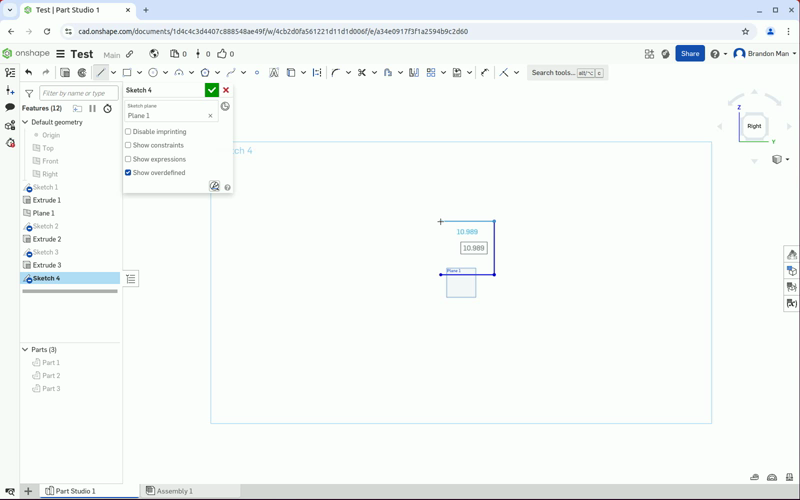
click(440, 221)
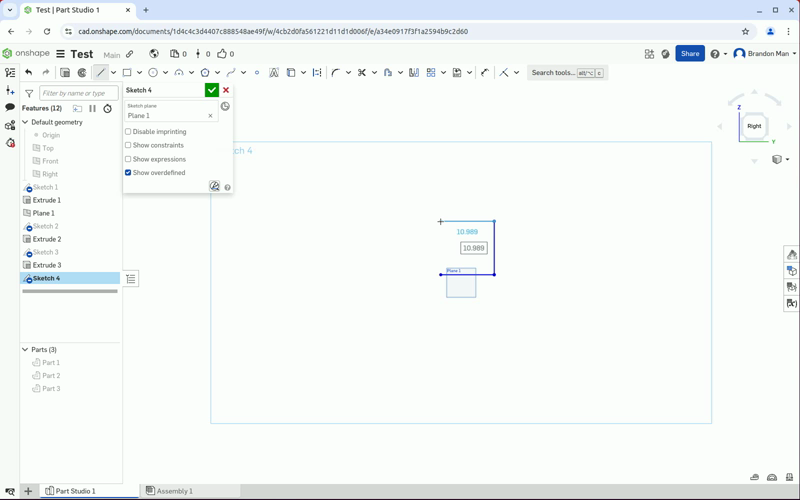
key_up(shift)
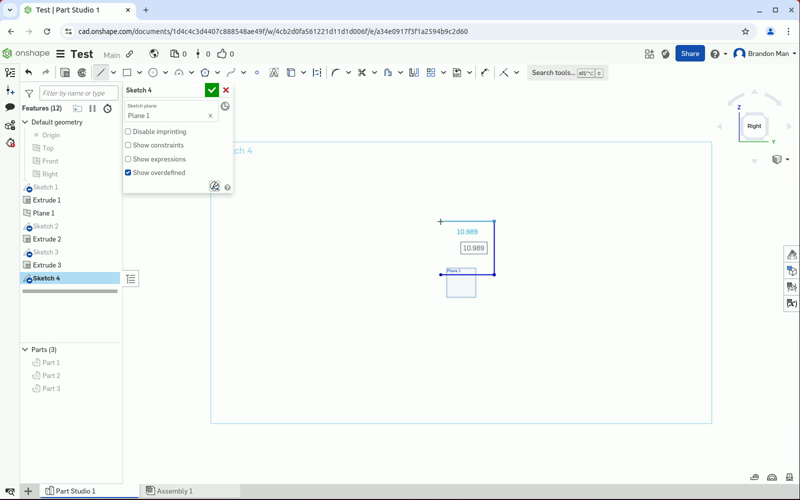
mouse_move(470, 221)
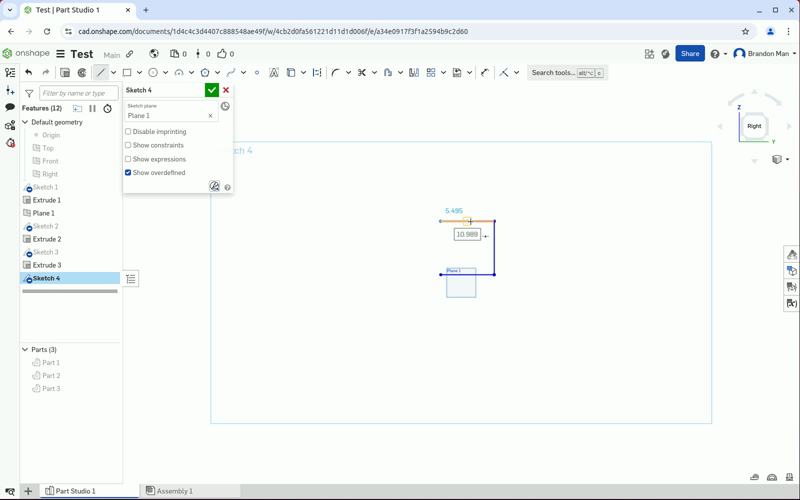
key_down(shift)
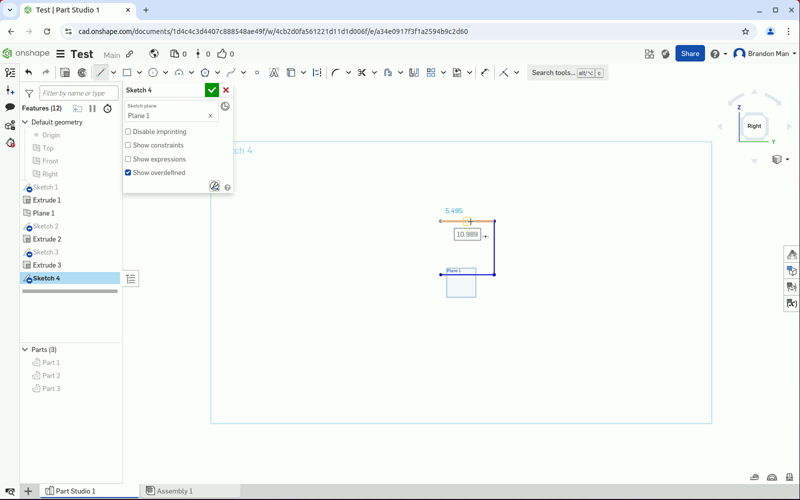
mouse_move(440, 274)
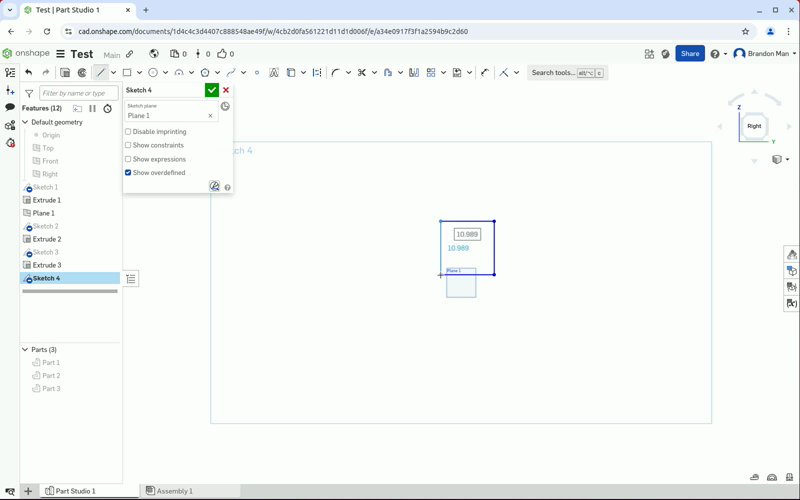
key_up(shift)
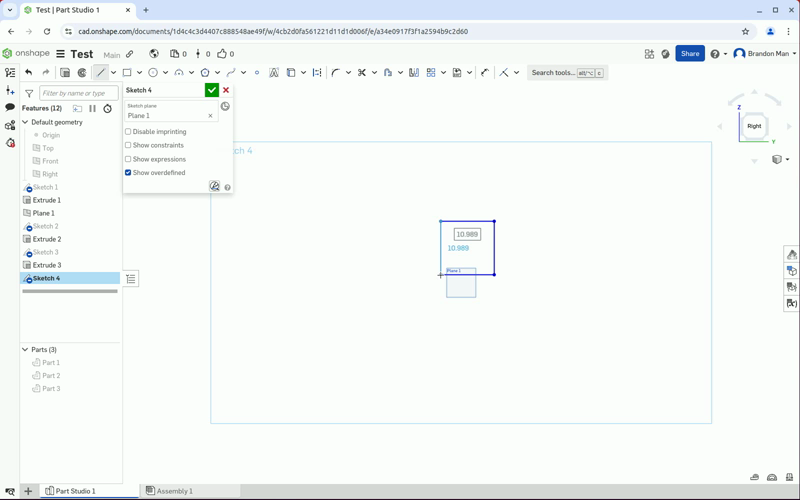
click(440, 274)
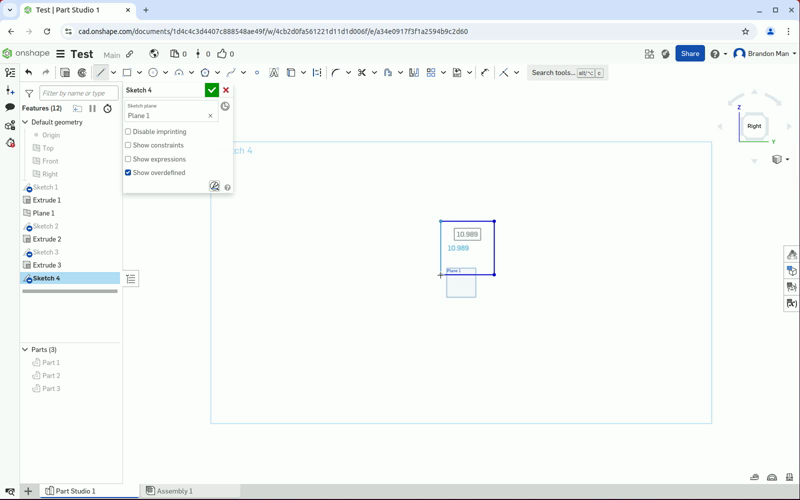
key(esc)
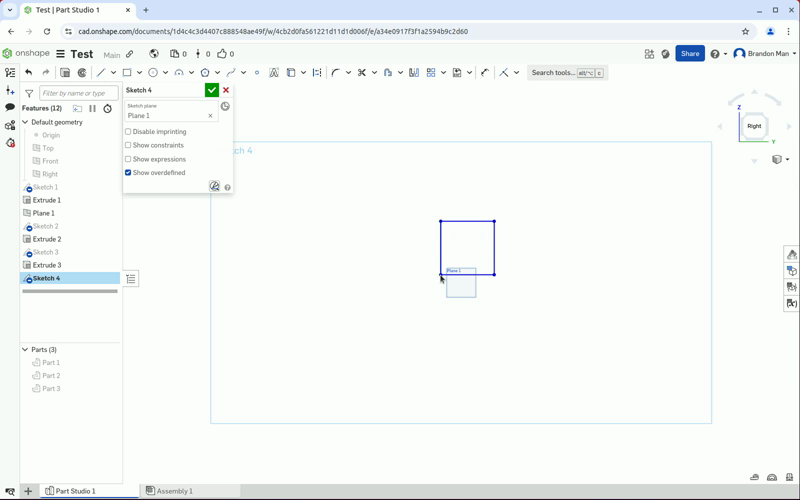
mouse_move(468, 237)
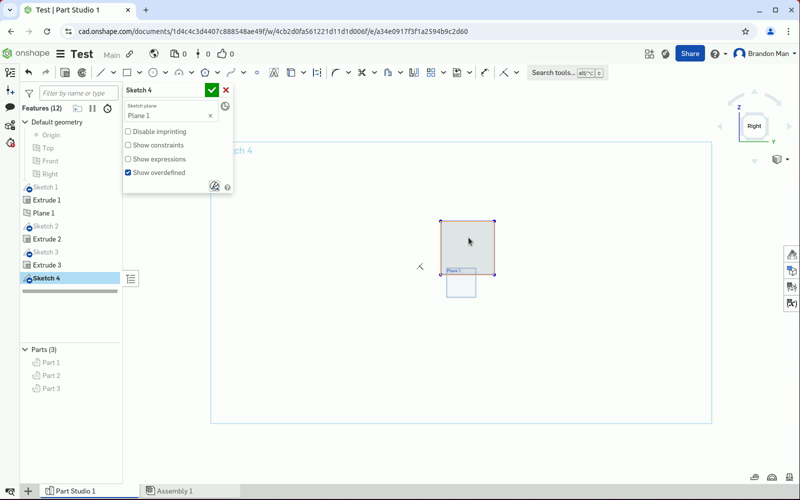
click(468, 237)
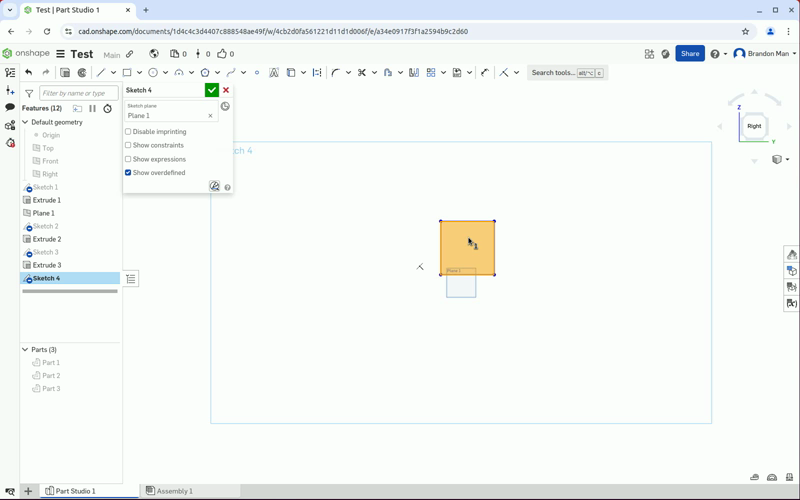
mouse_move(73, 352)
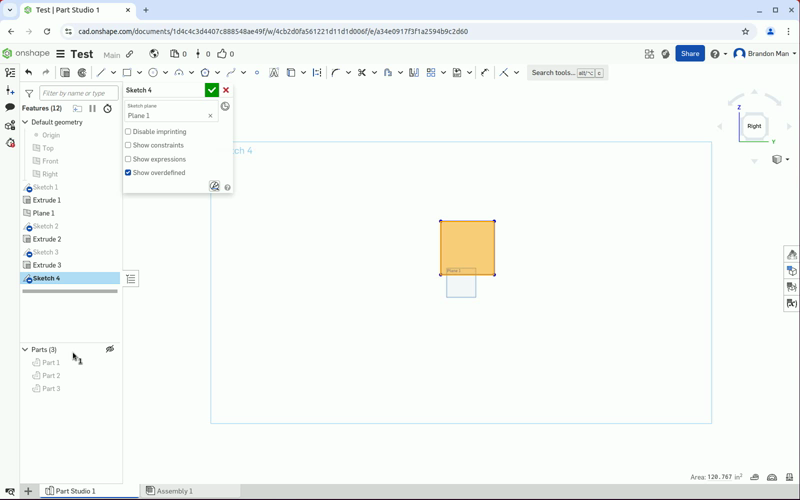
key(shift+y)
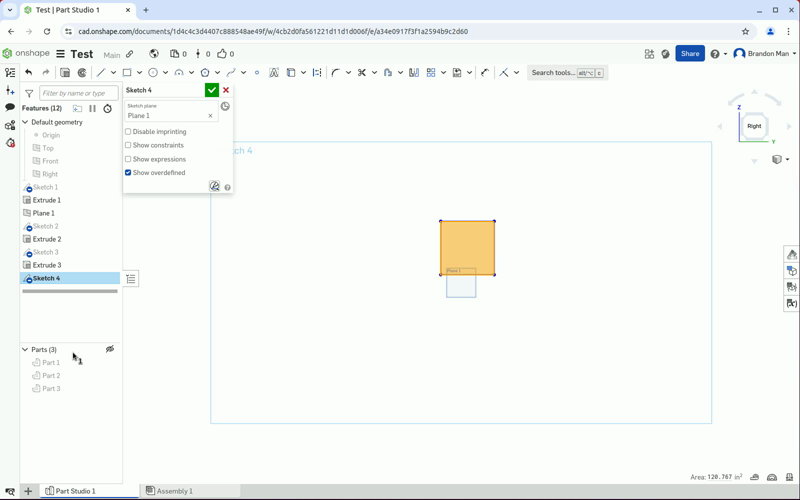
key(shift+e)
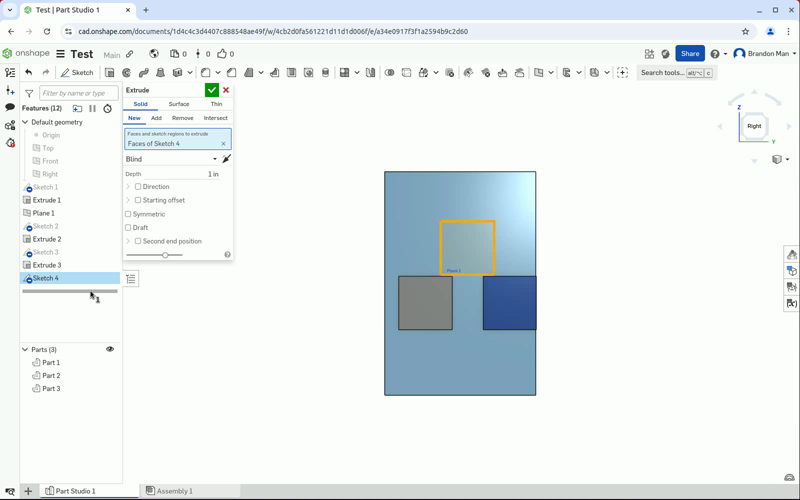
mouse_move(143, 106)
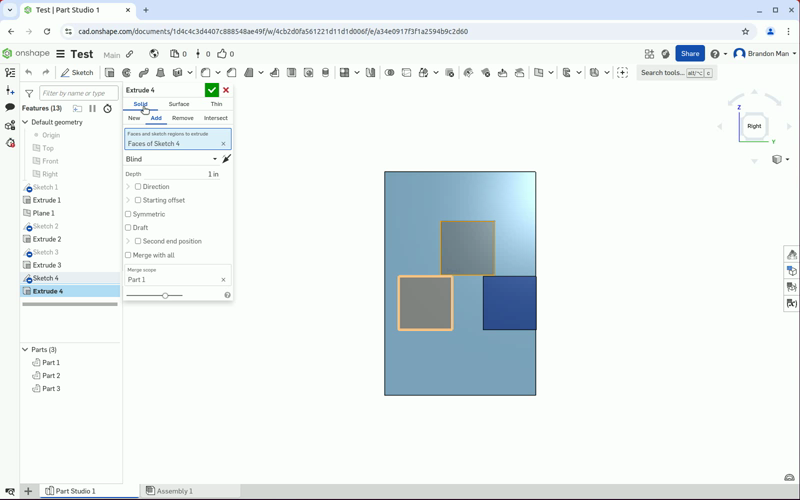
click(143, 106)
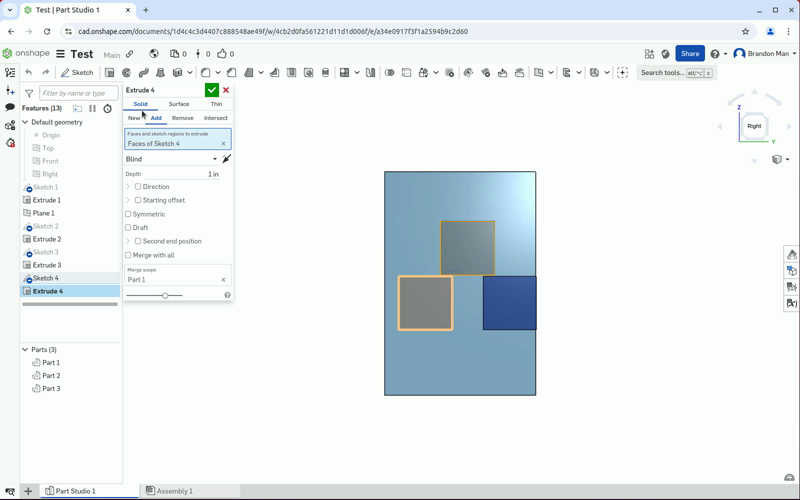
mouse_move(137, 120)
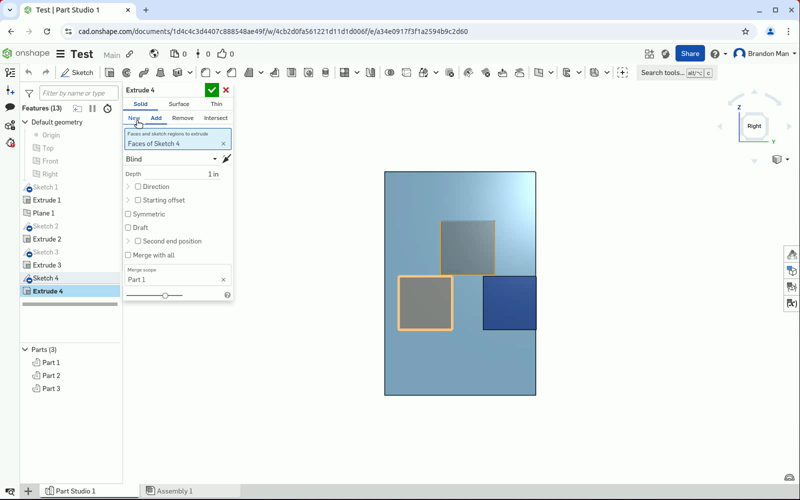
click(137, 120)
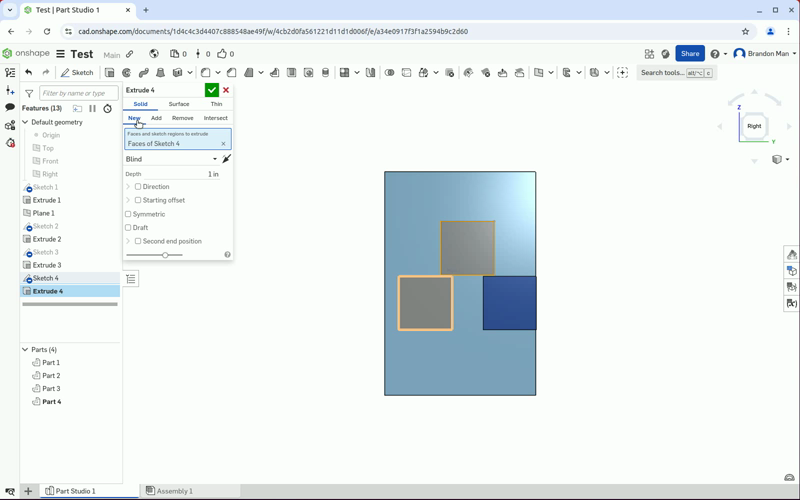
key(tab, 4)
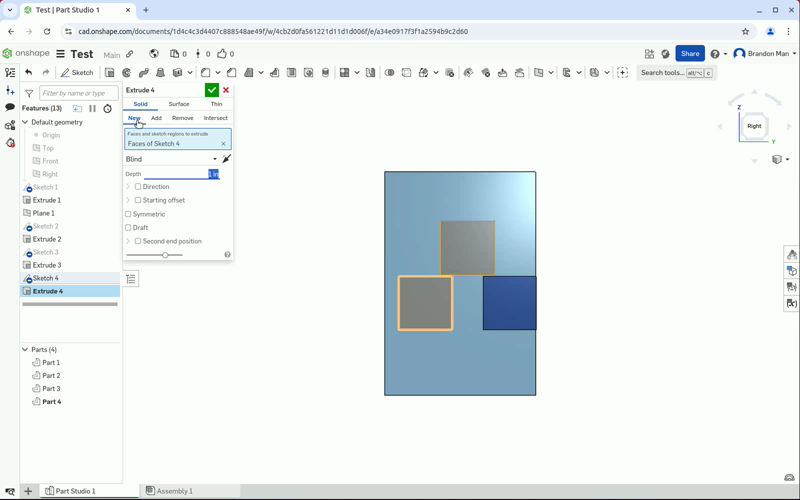
text(0.241)
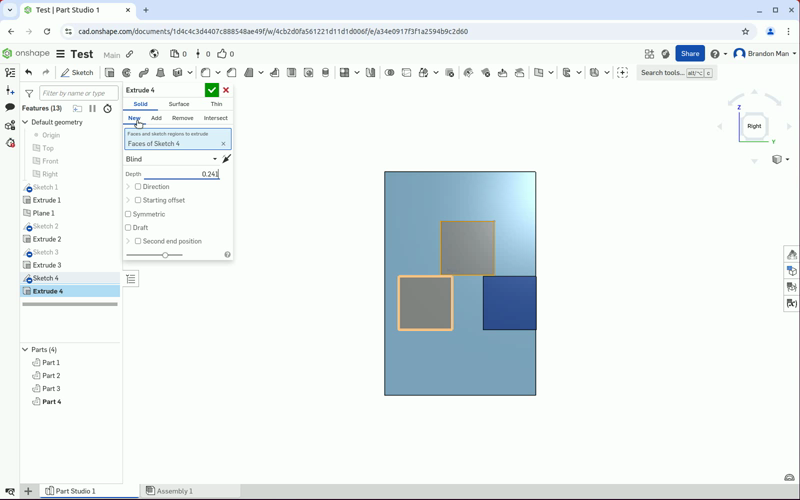
key(enter)
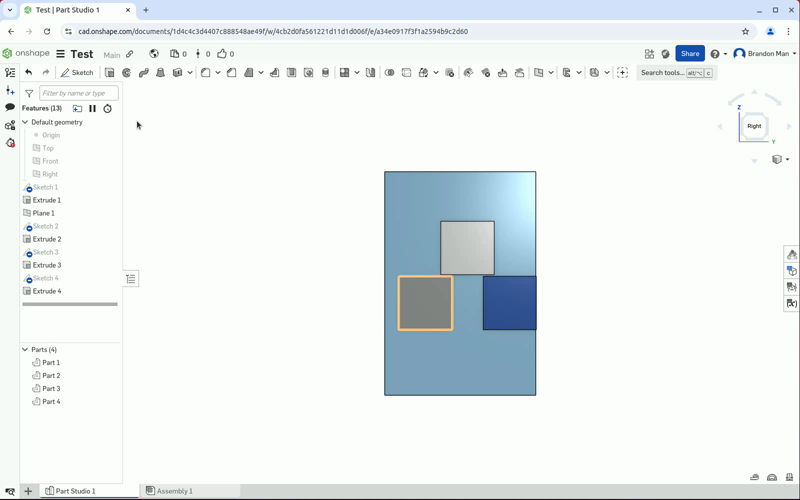
key(shift+h)
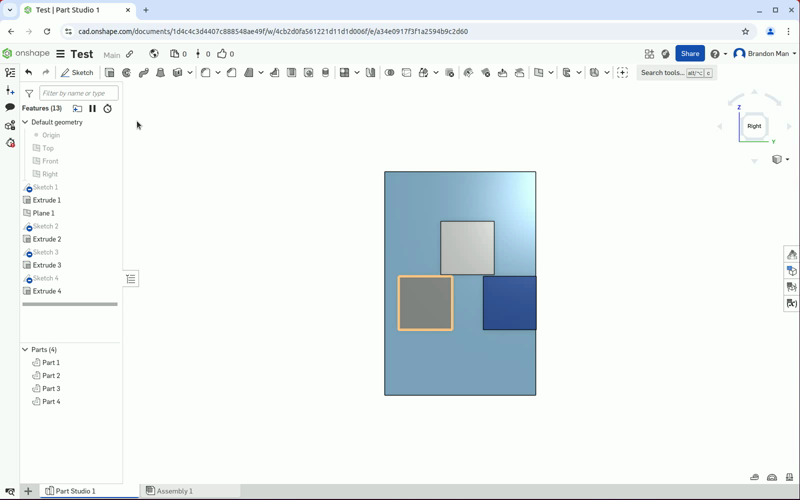
key(shift+h)
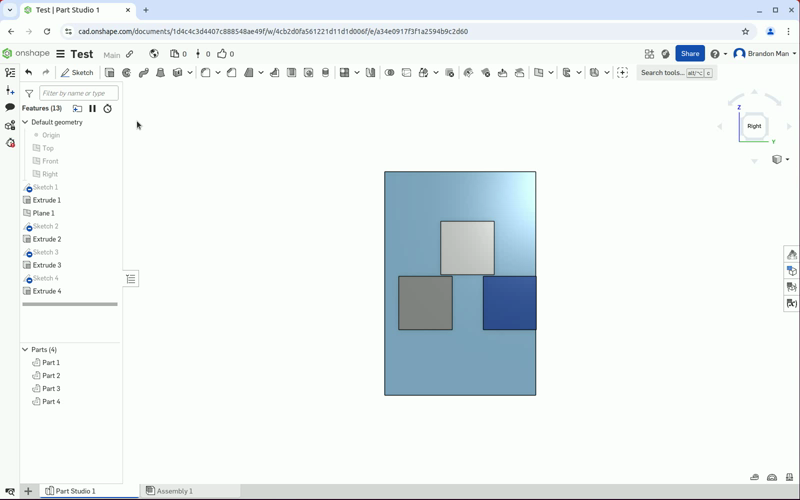
mouse_move(73, 189)
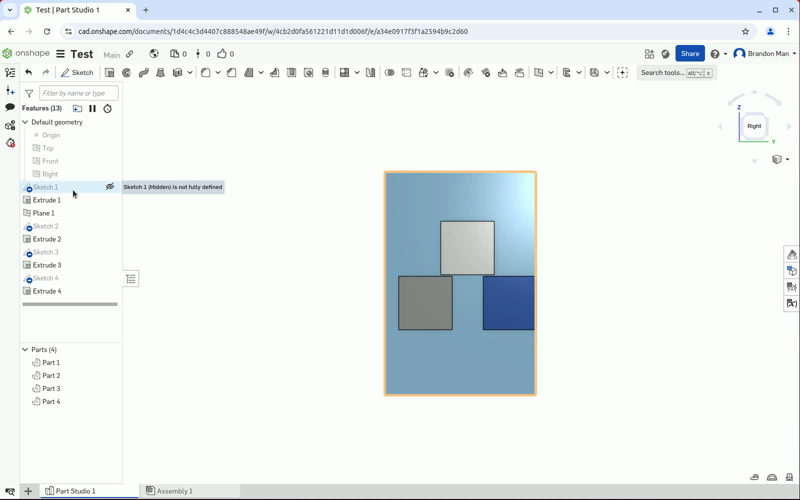
click(73, 189)
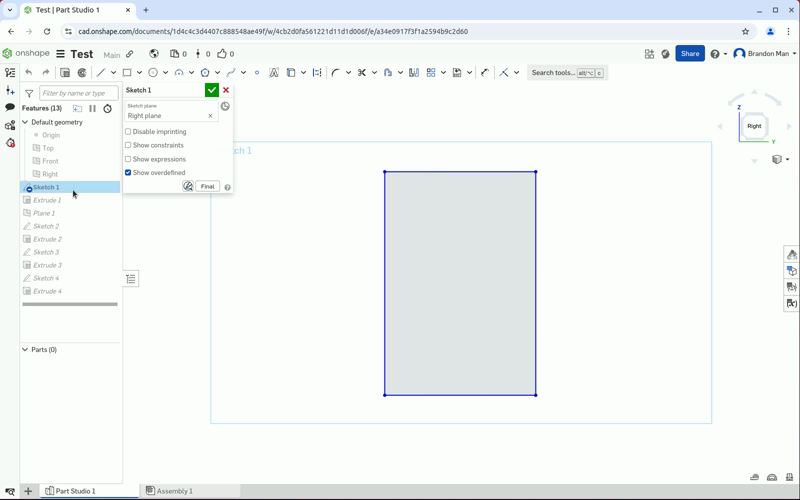
mouse_move(229, 92)
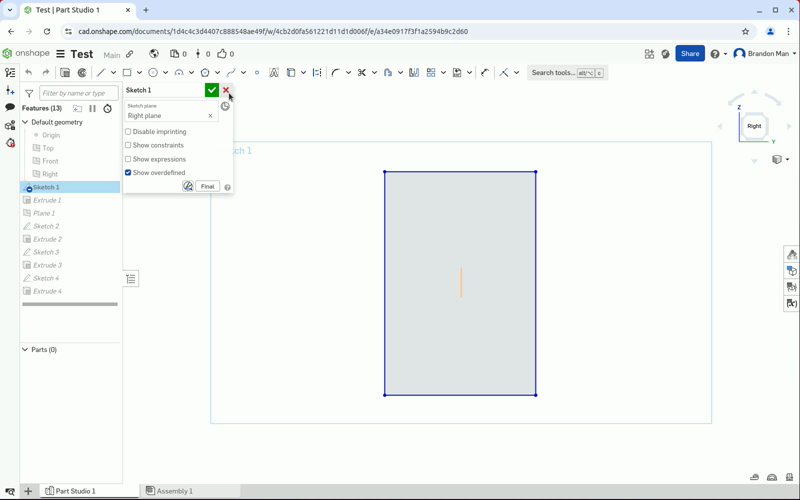
click(229, 92)
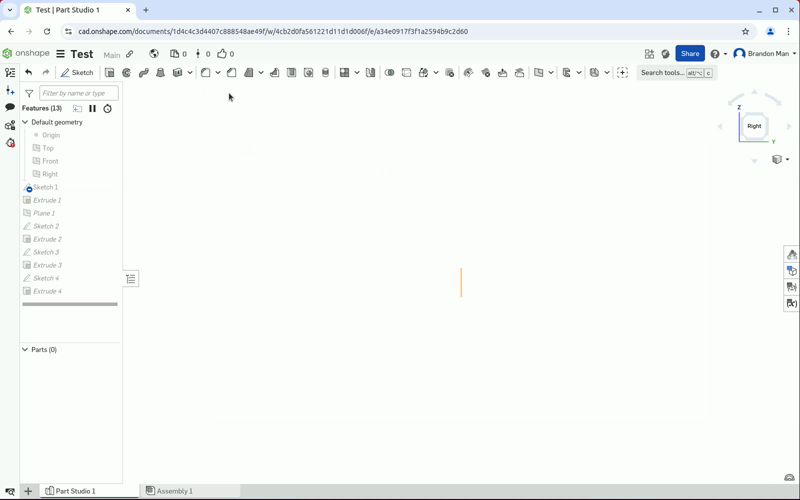
key(shift+s)
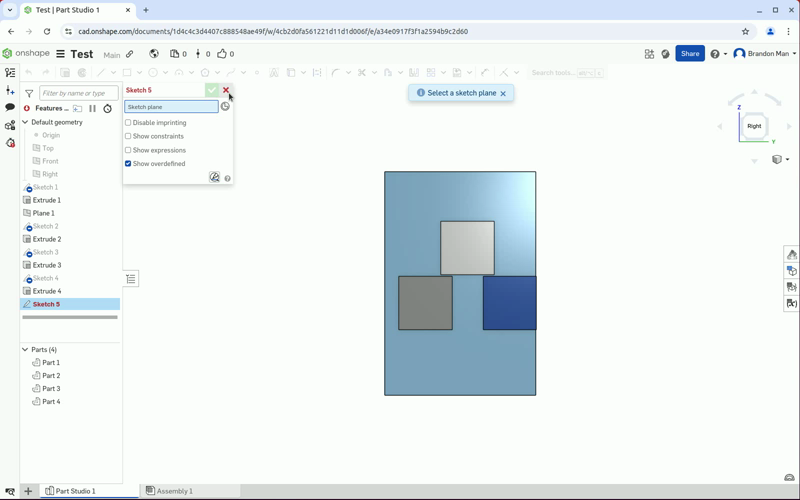
mouse_move(73, 215)
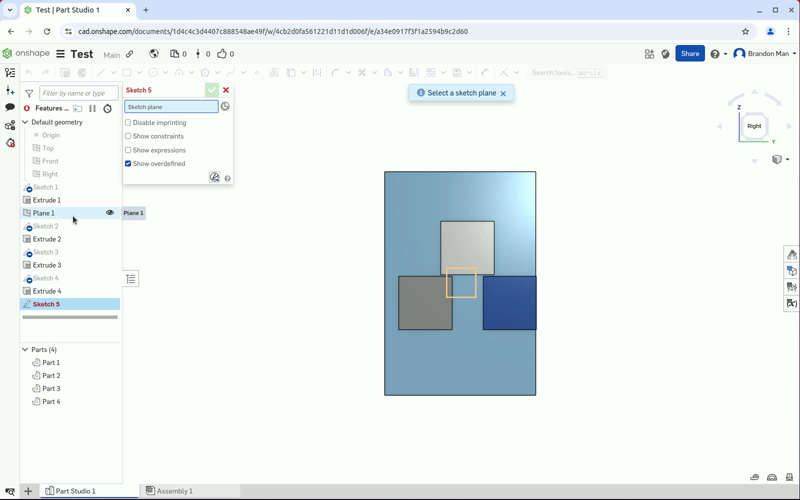
click(73, 215)
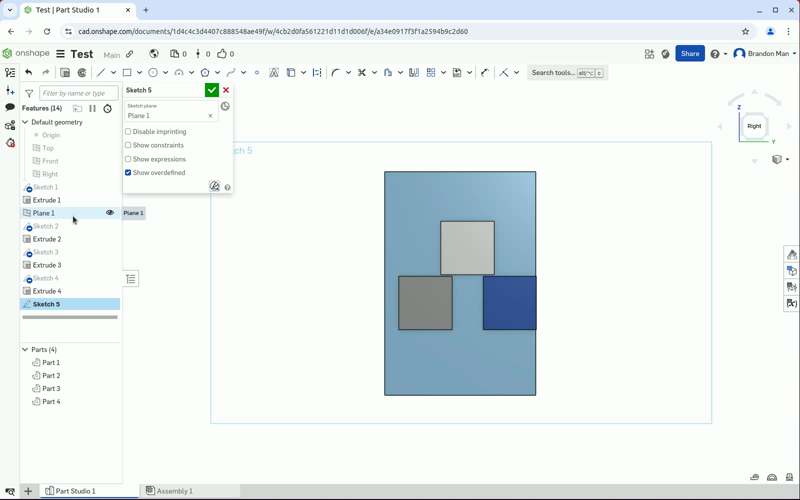
mouse_move(73, 352)
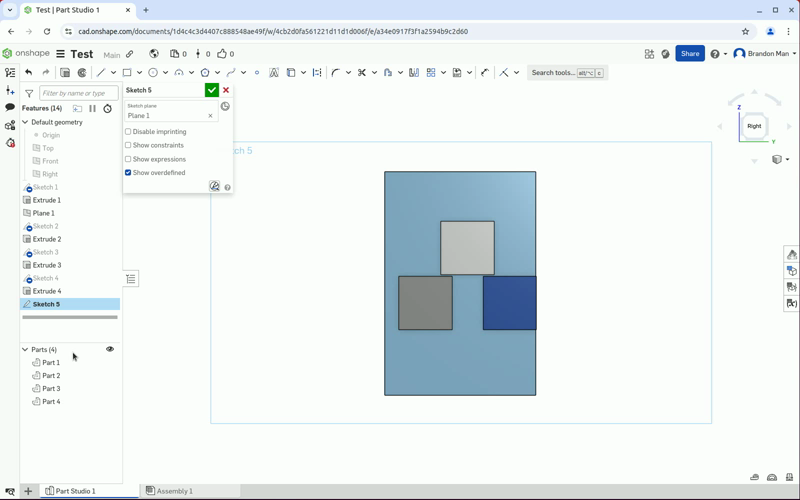
key(y)
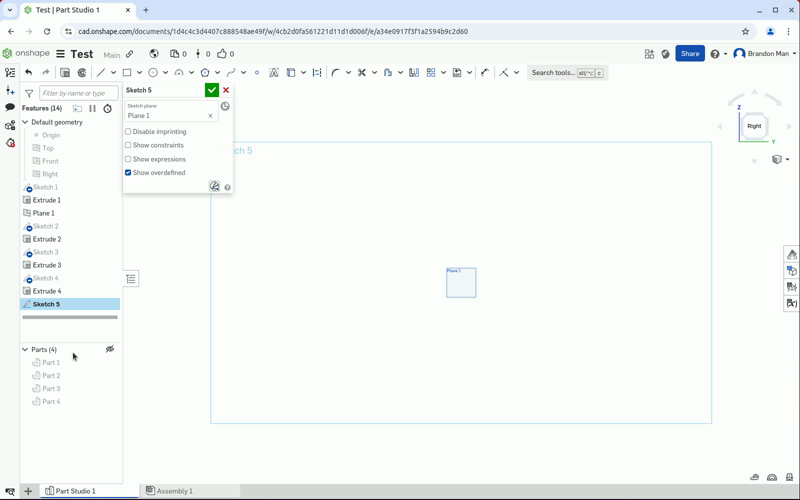
key(l)
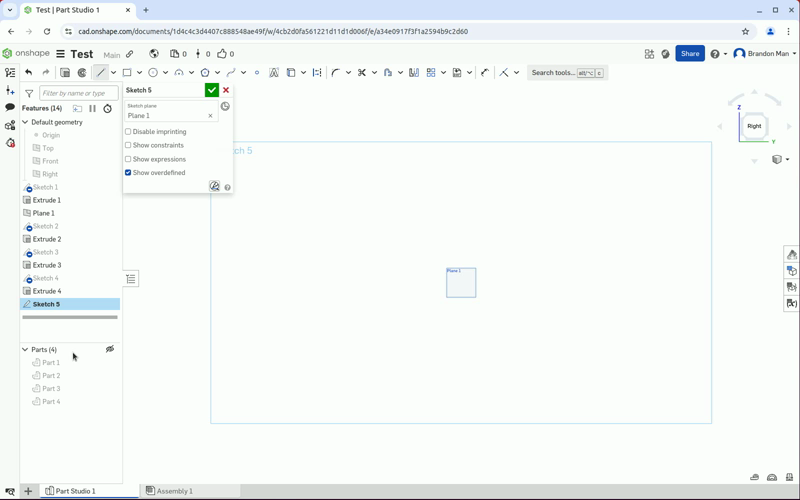
key_down(shift)
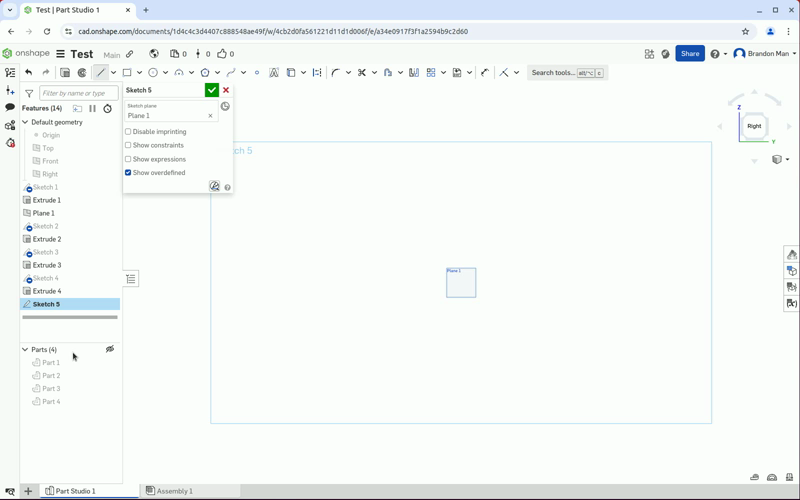
mouse_move(440, 383)
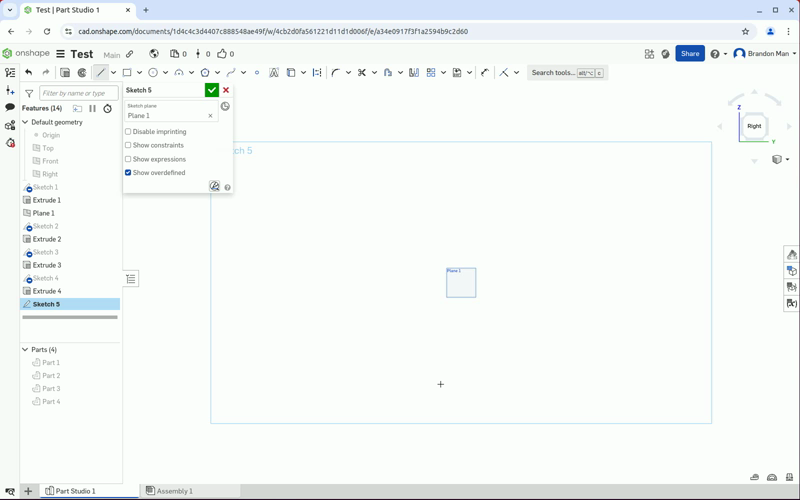
click(440, 383)
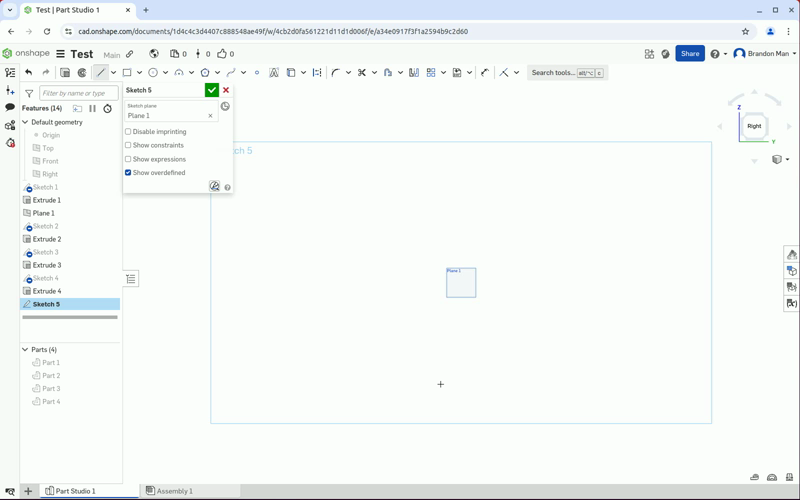
key_up(shift)
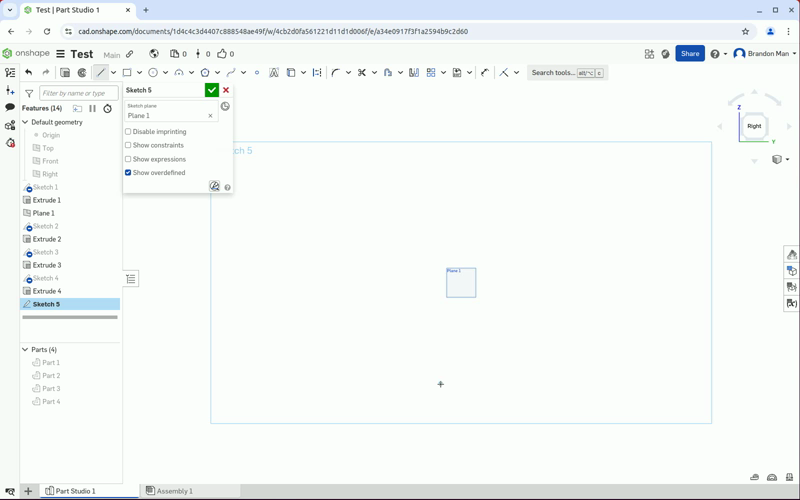
key_down(shift)
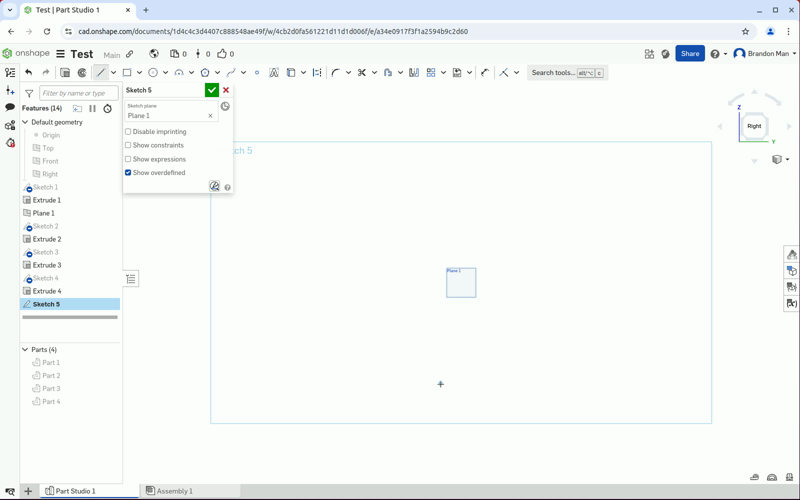
mouse_move(470, 383)
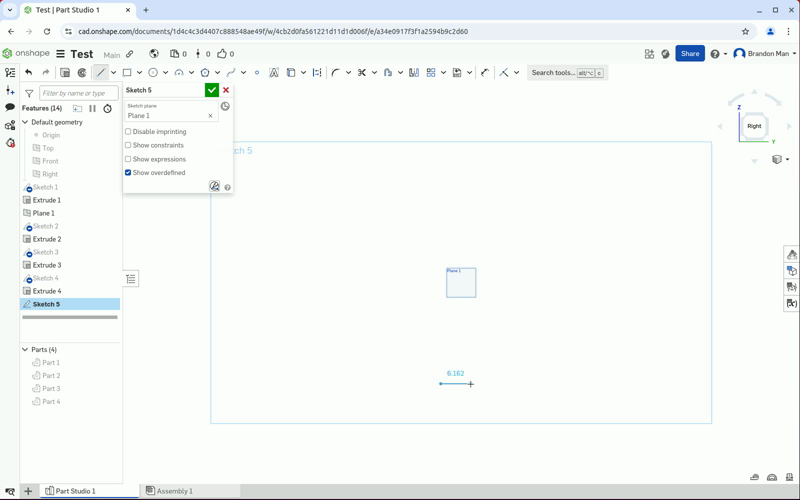
mouse_move(494, 383)
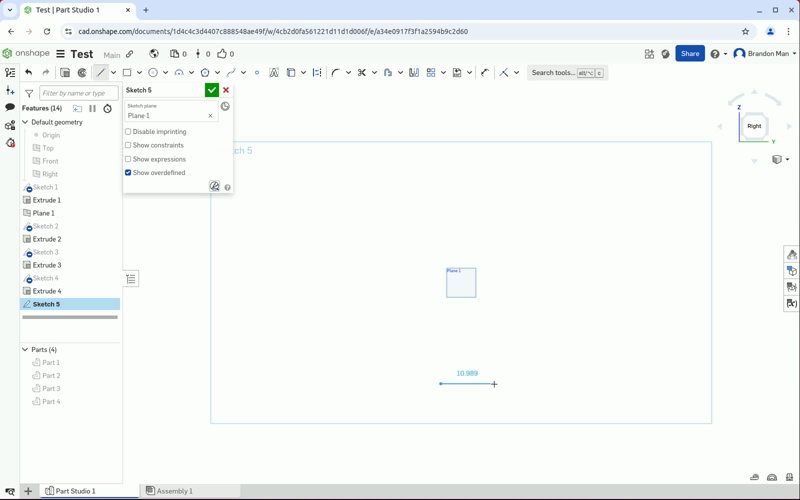
click(494, 383)
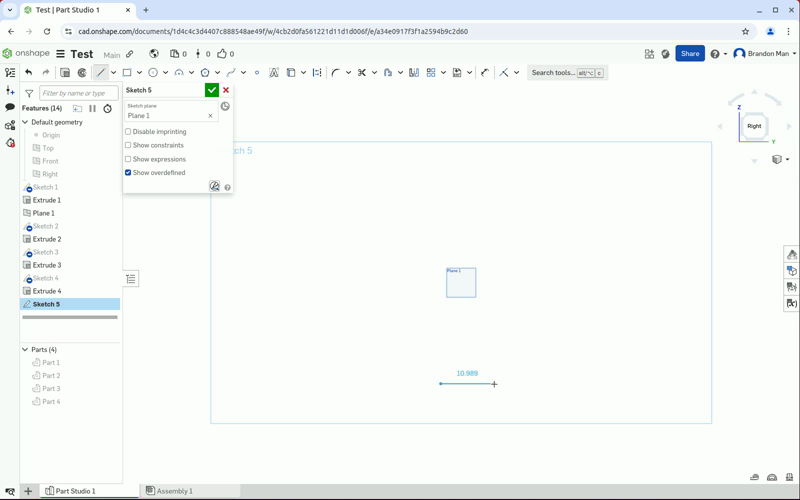
key_up(shift)
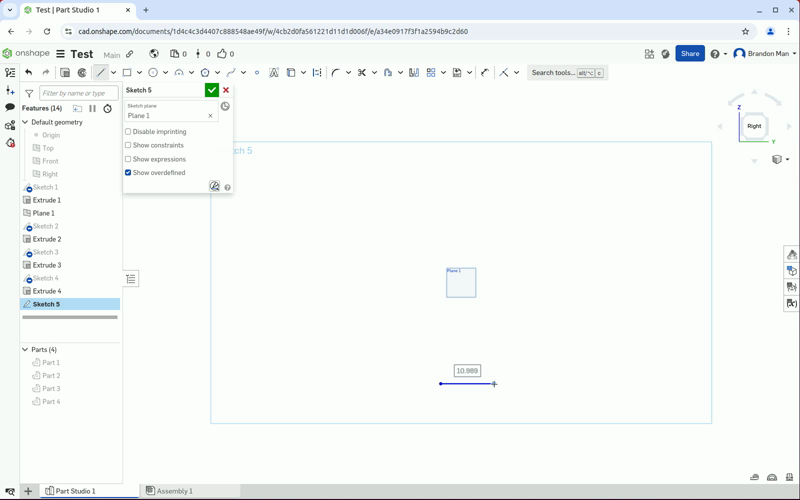
key_down(shift)
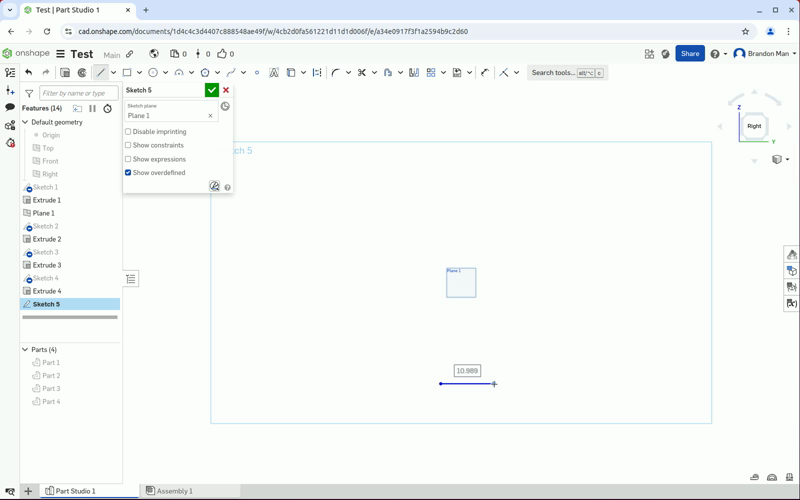
mouse_move(524, 383)
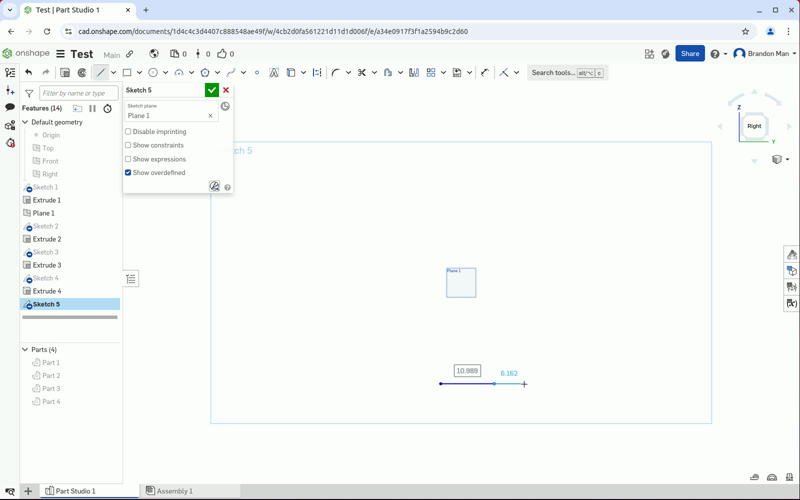
mouse_move(494, 330)
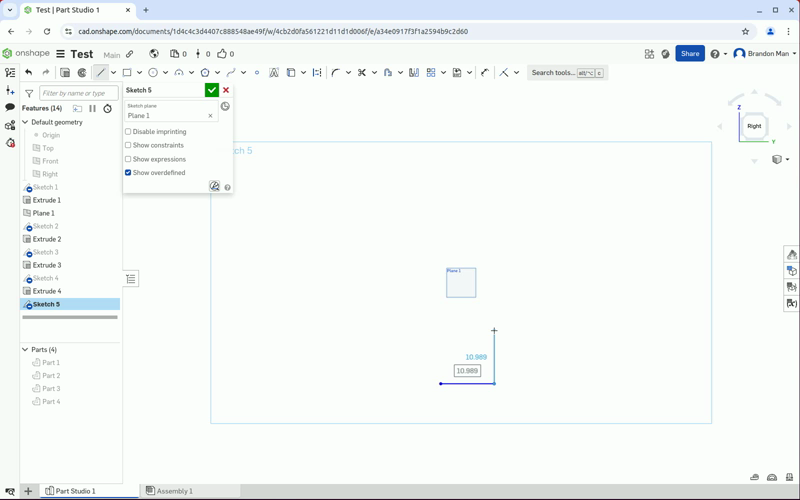
click(494, 330)
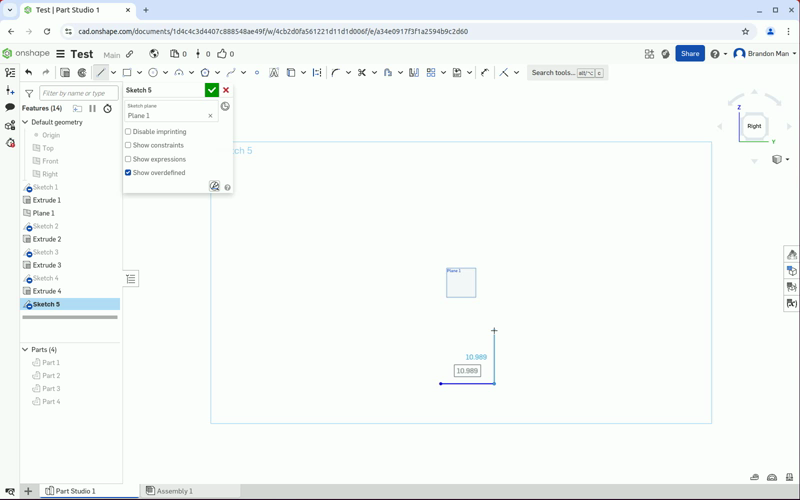
key_up(shift)
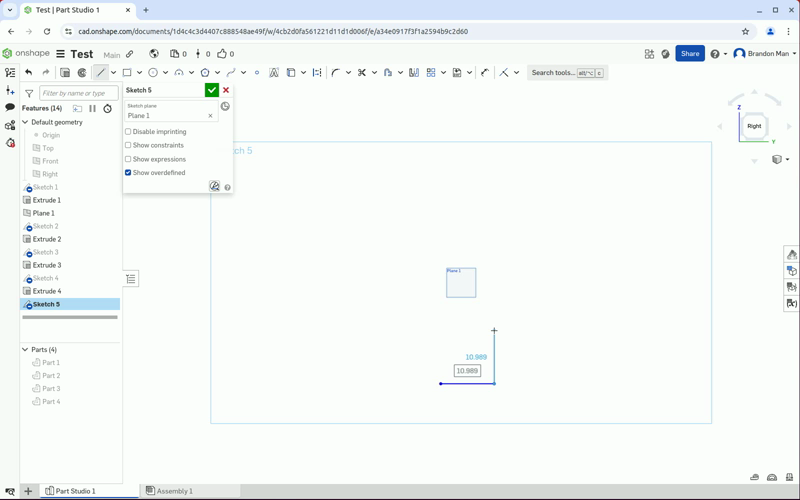
key_down(shift)
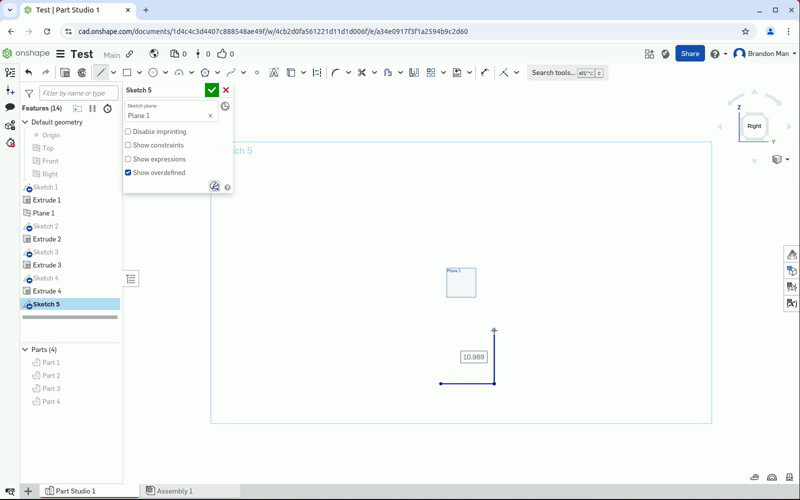
mouse_move(524, 330)
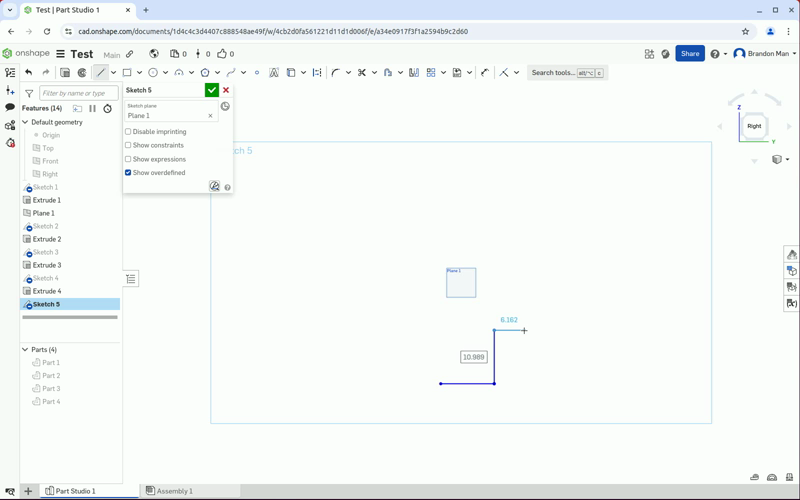
mouse_move(440, 330)
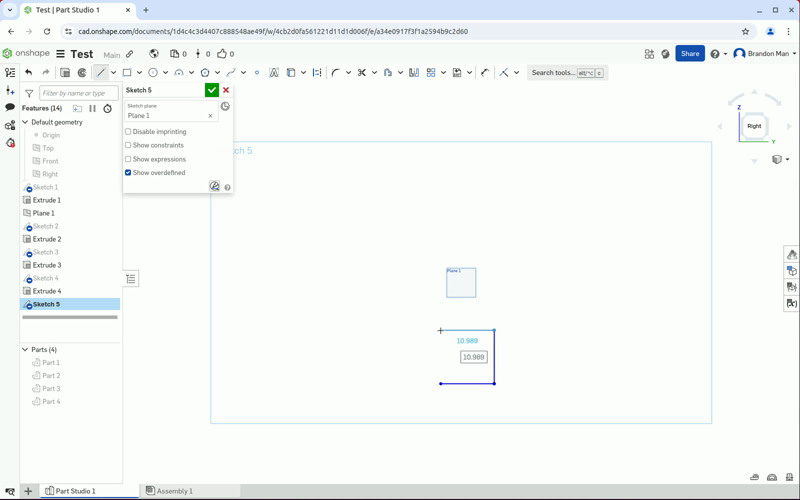
click(440, 330)
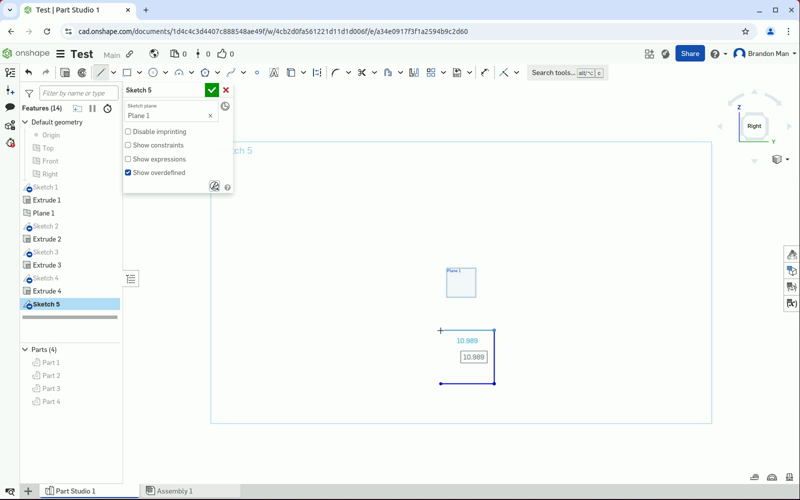
key_up(shift)
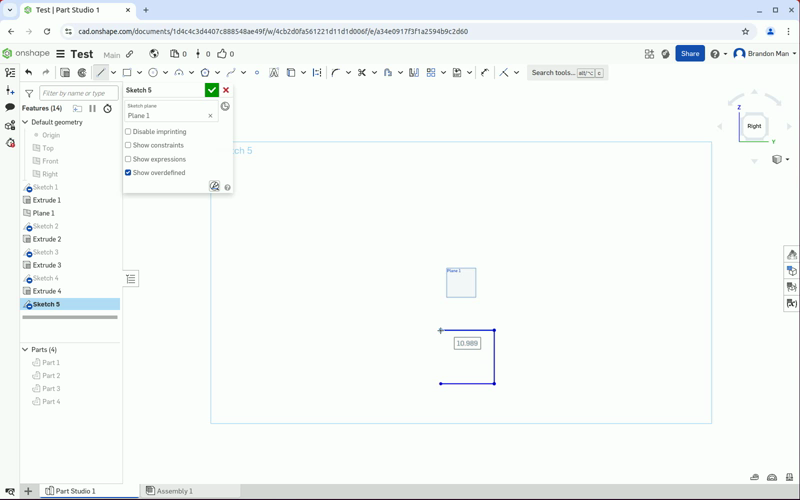
mouse_move(470, 330)
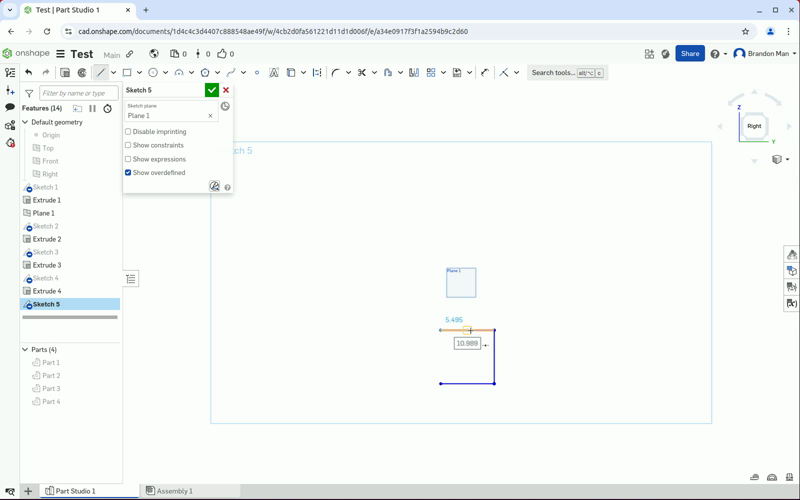
key_down(shift)
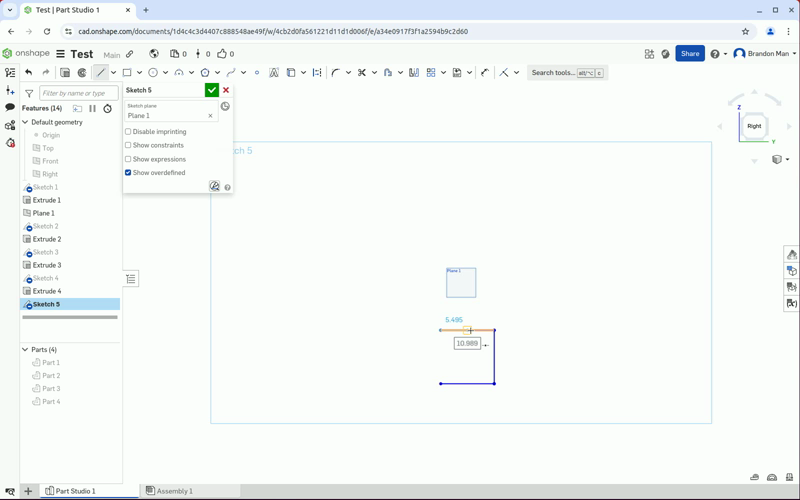
mouse_move(440, 383)
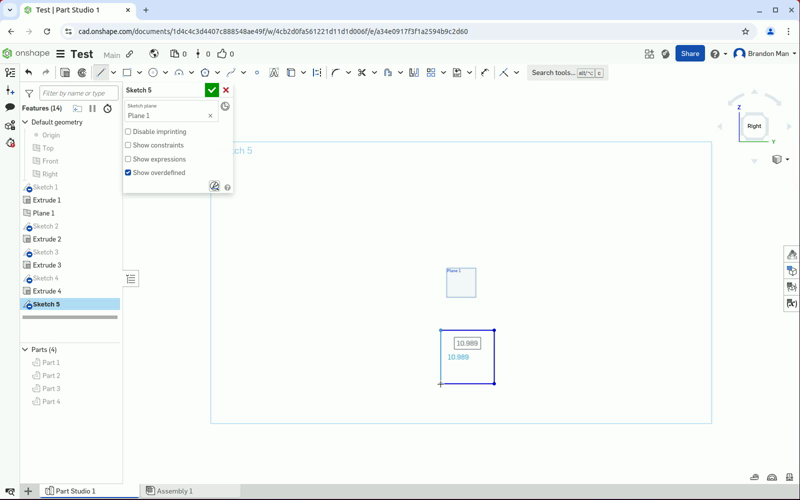
key_up(shift)
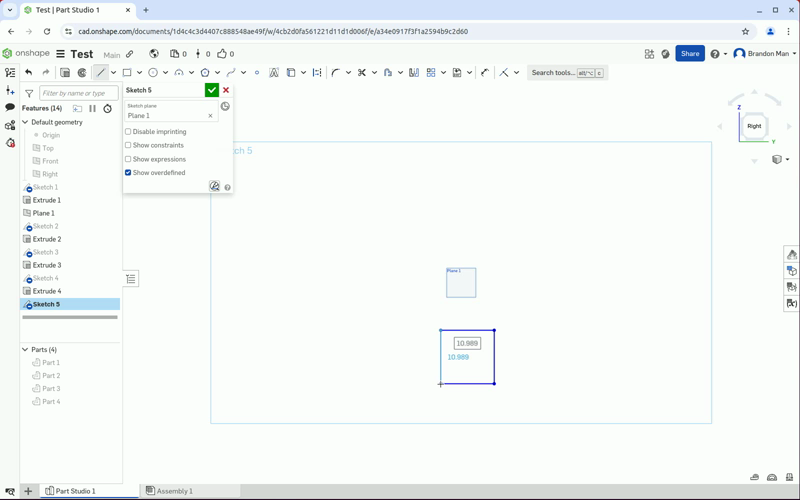
click(440, 383)
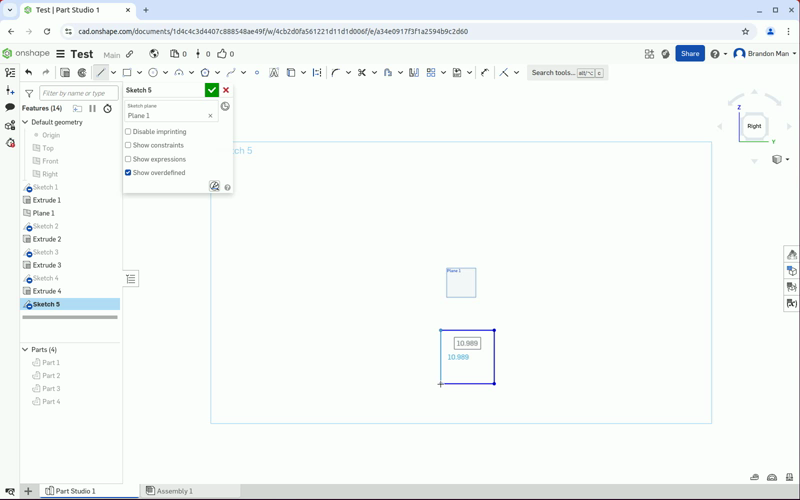
key(esc)
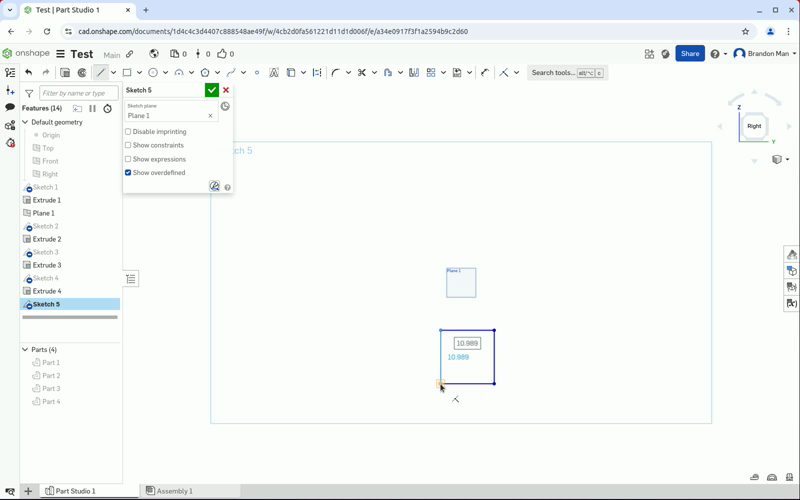
mouse_move(487, 363)
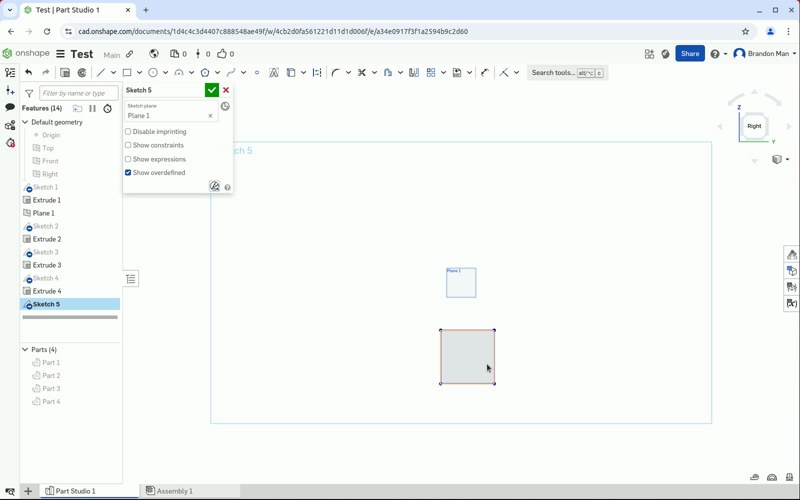
click(487, 363)
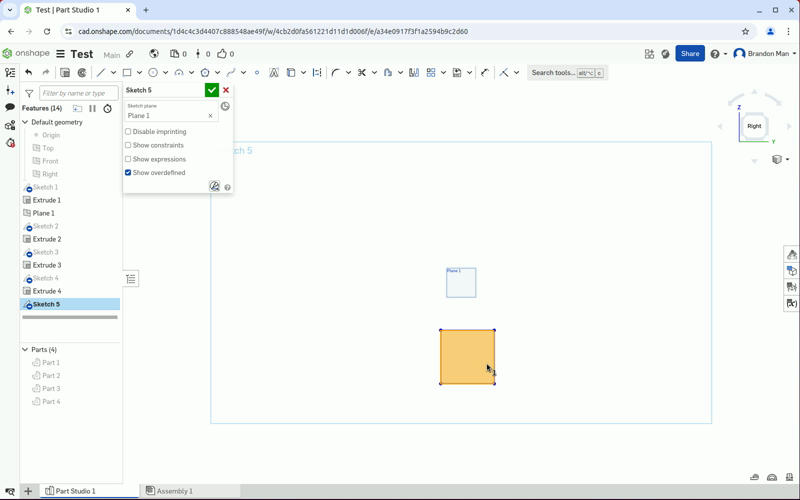
mouse_move(73, 352)
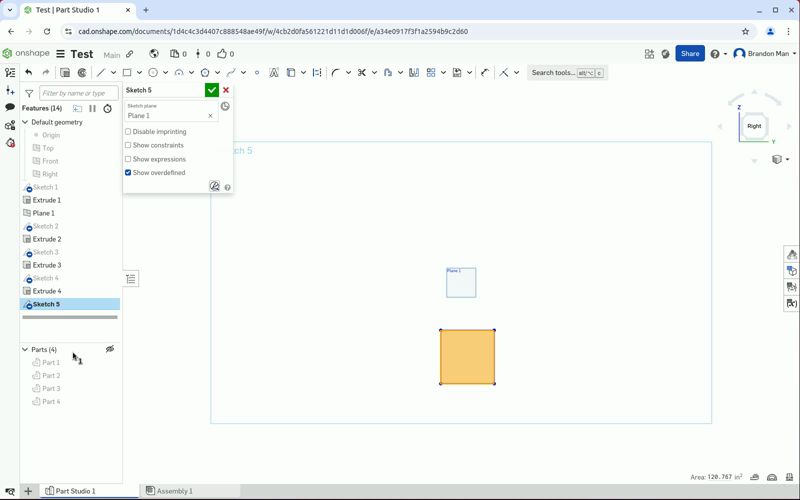
key(shift+y)
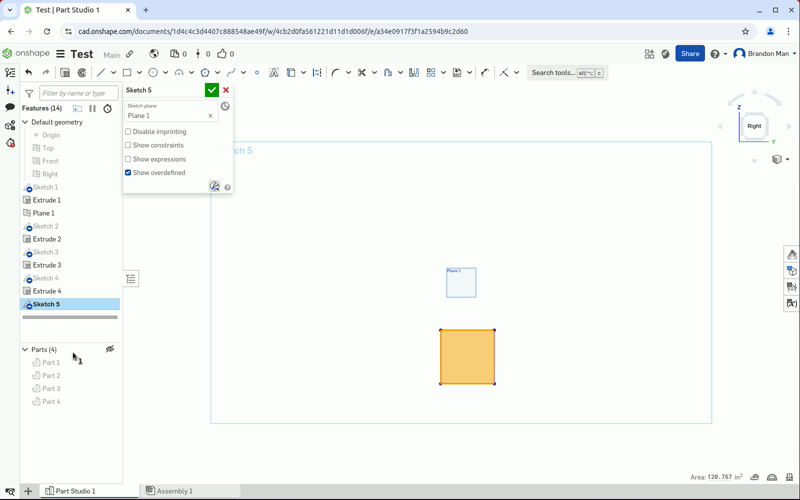
key(shift+e)
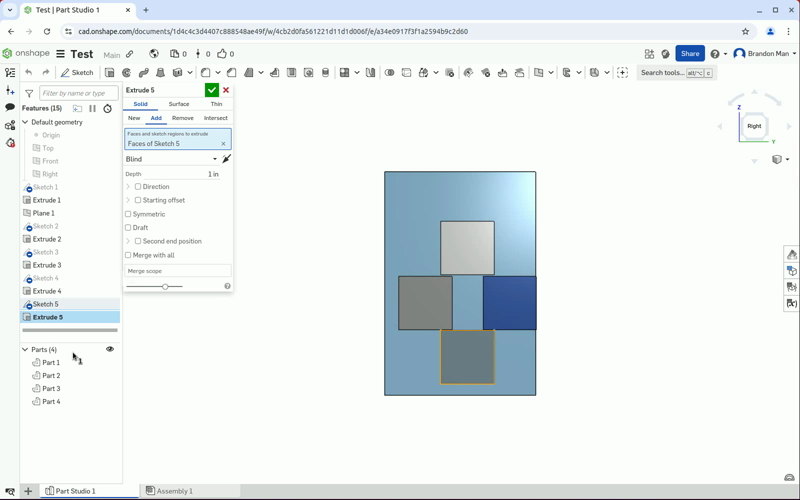
mouse_move(143, 106)
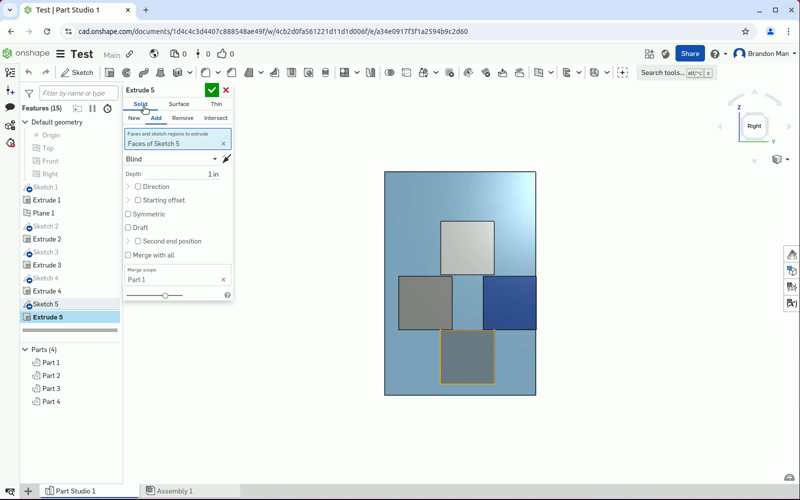
click(143, 106)
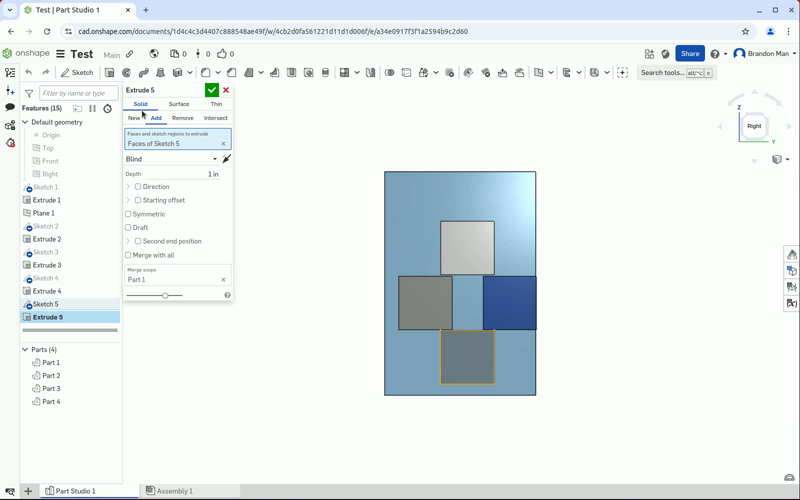
mouse_move(137, 120)
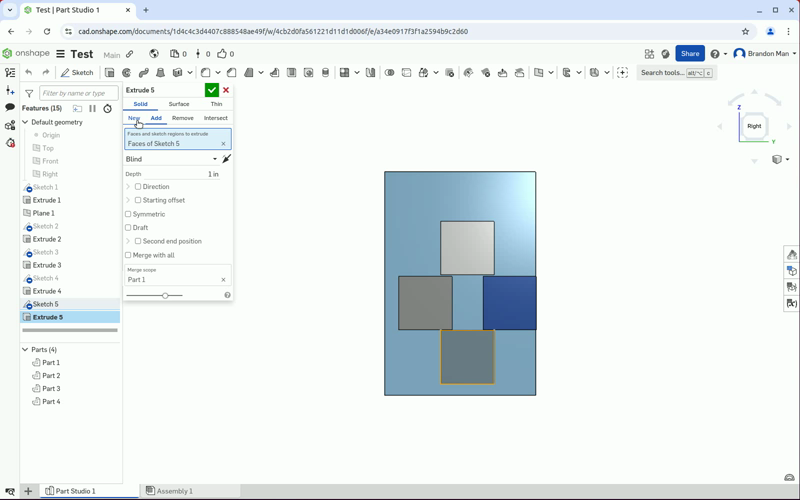
click(137, 120)
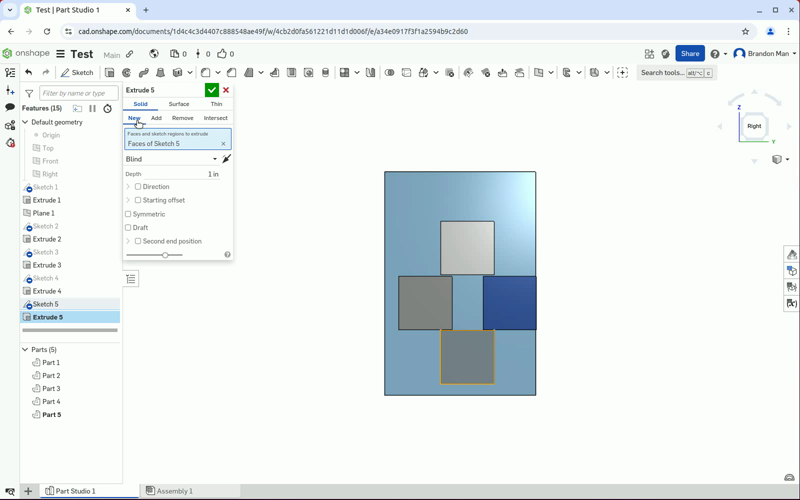
key(tab, 4)
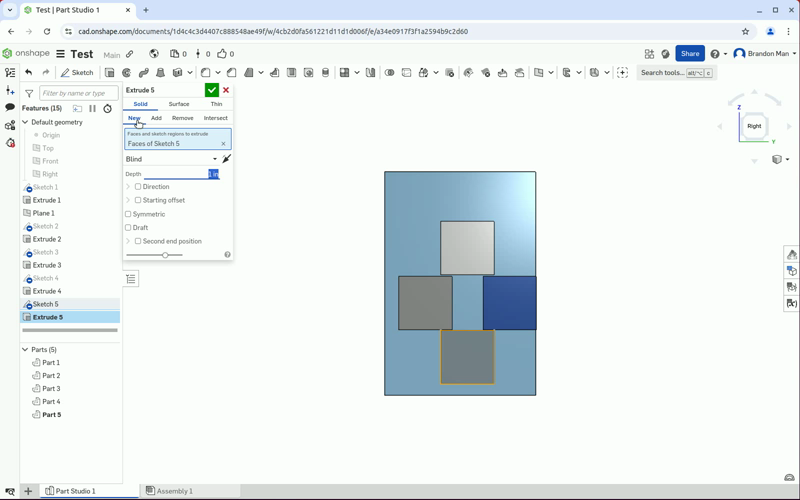
text(0.241)
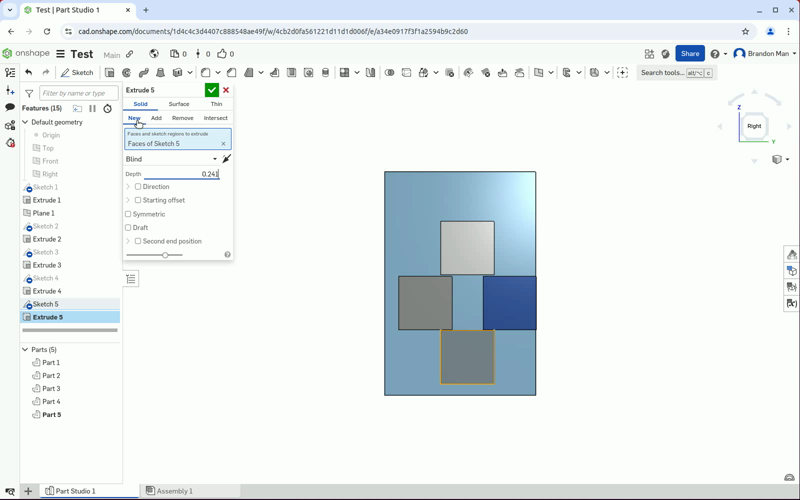
key(enter)
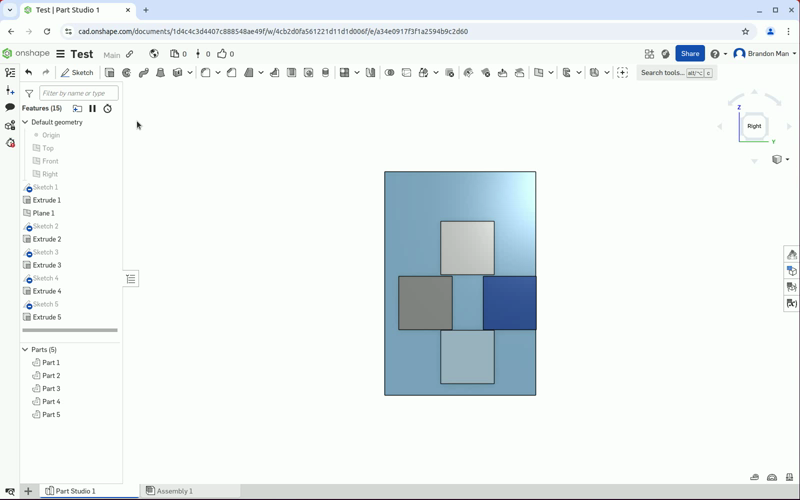
key(shift+h)
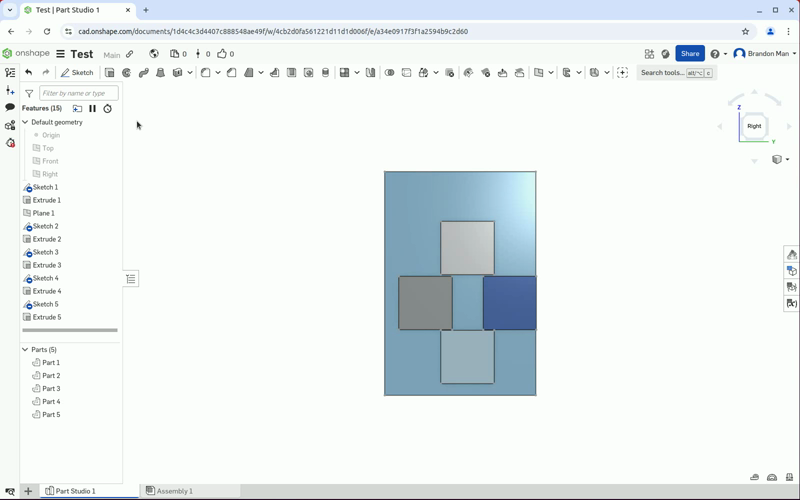
key(shift+h)
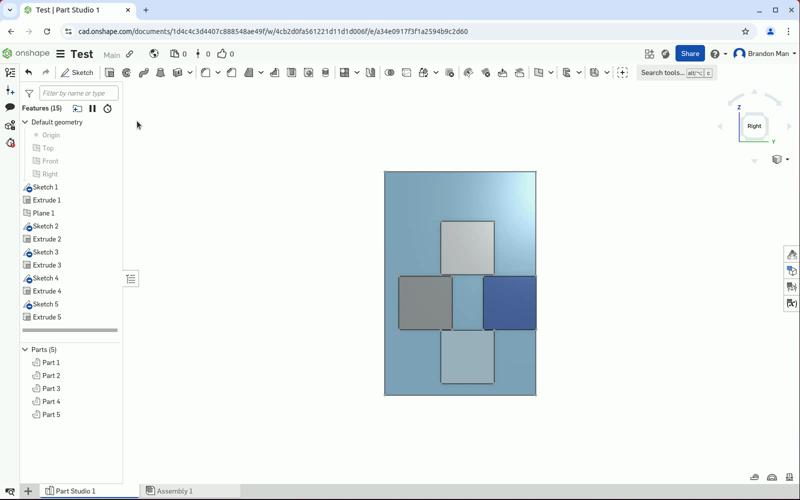
key(shift+7)
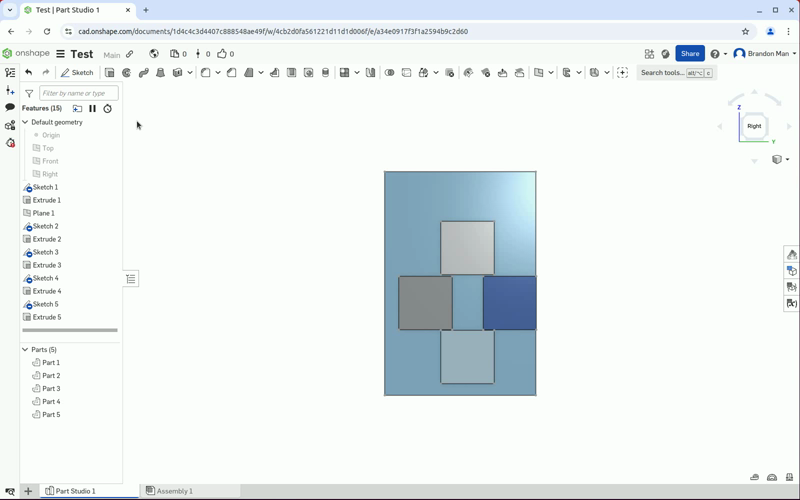
key(right, 2)
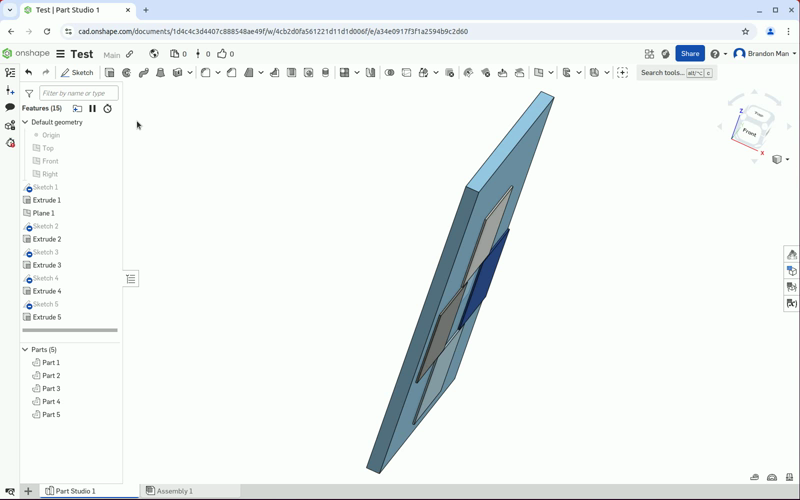
key(down, 2)
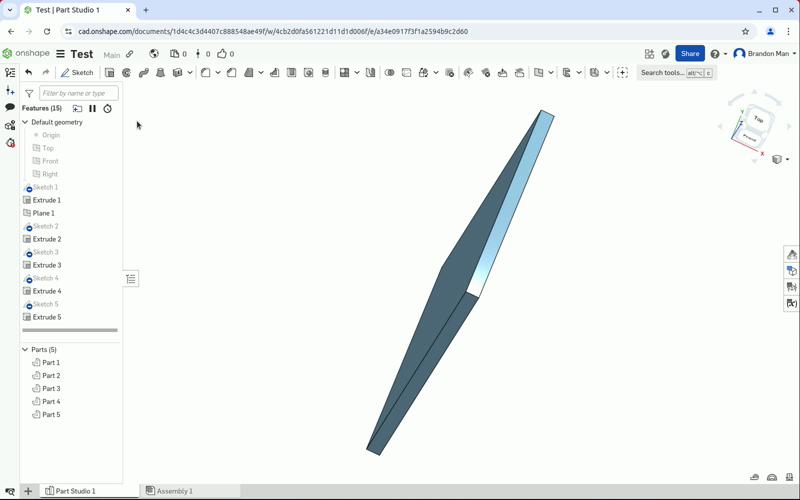
key(up, 2)
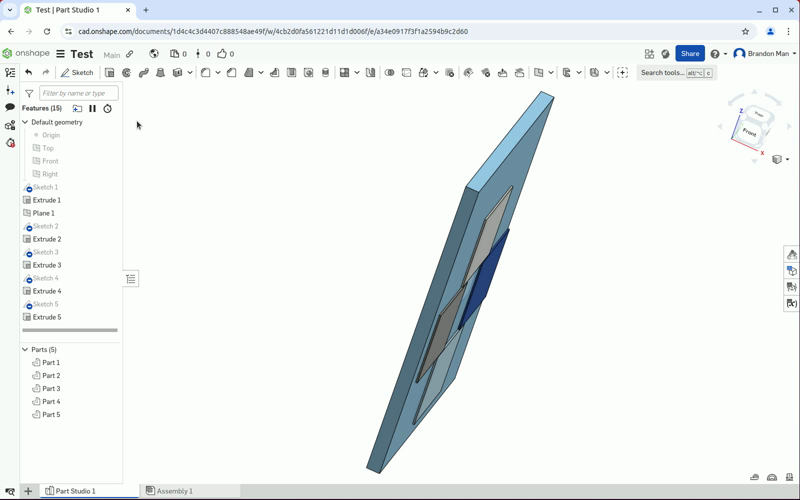
key(left, 2)
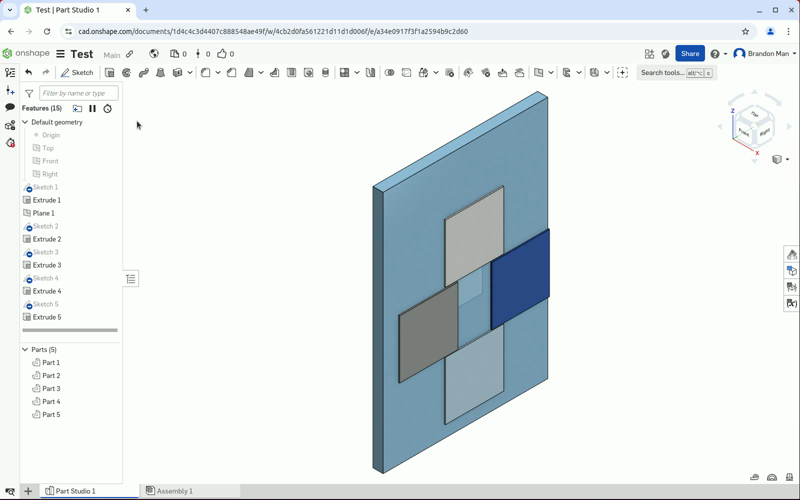
mouse_move(73, 189)
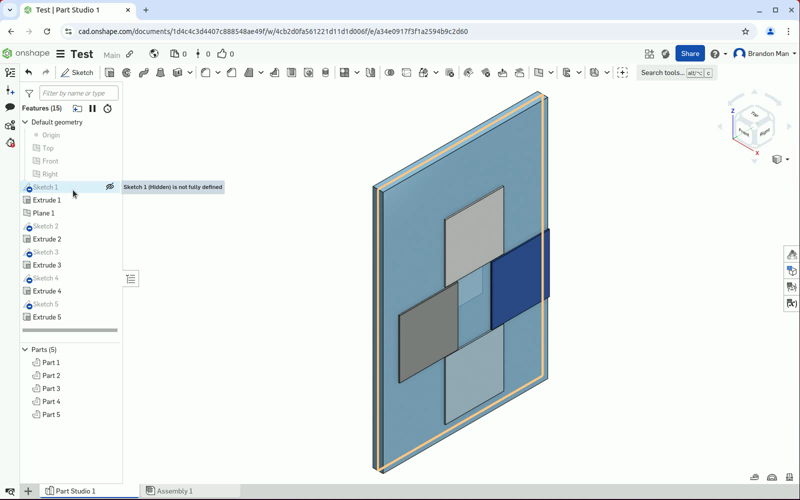
click(73, 189)